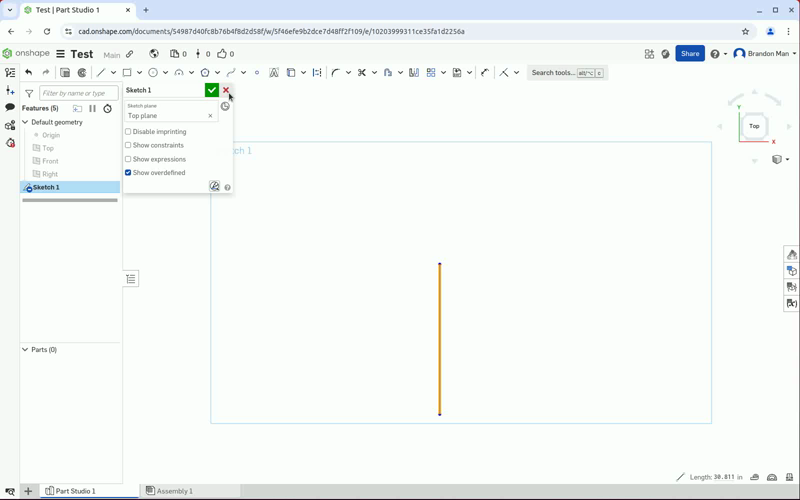
key(shift+h)
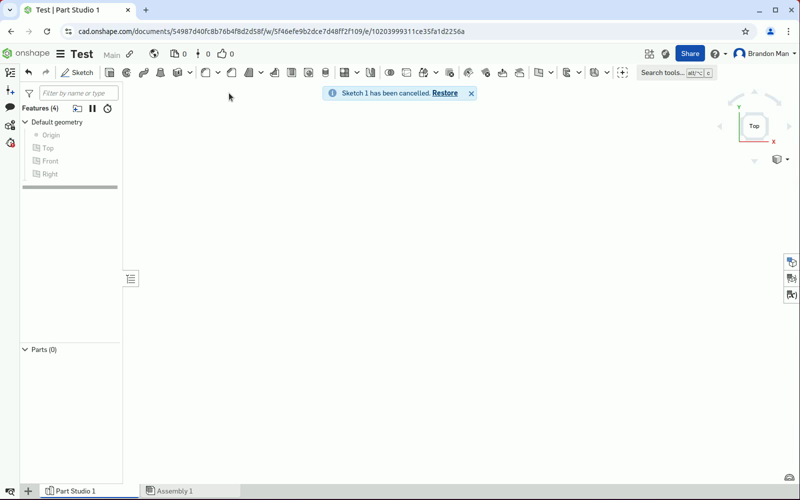
mouse_move(73, 352)
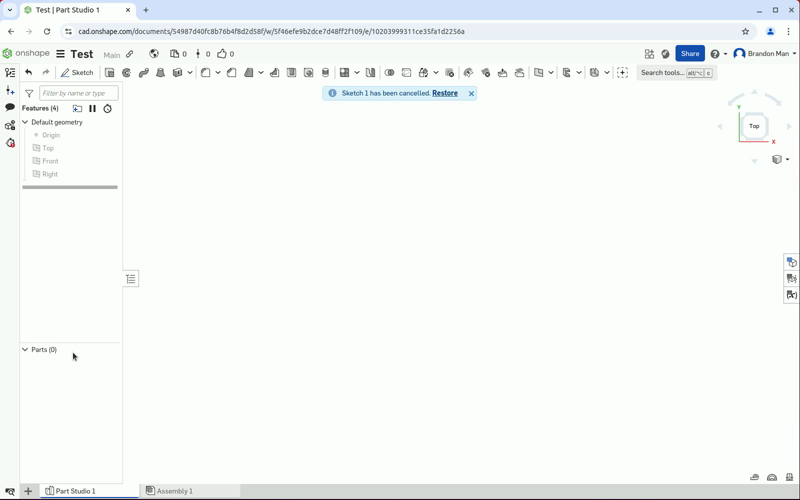
key(y)
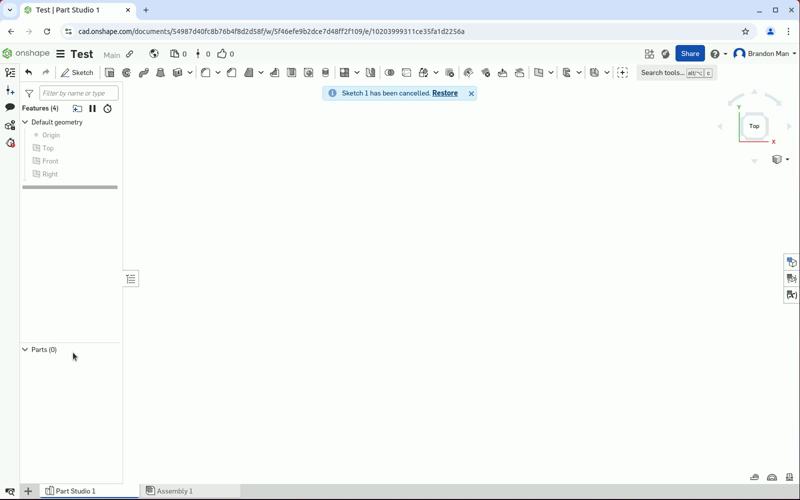
key(shift+p)
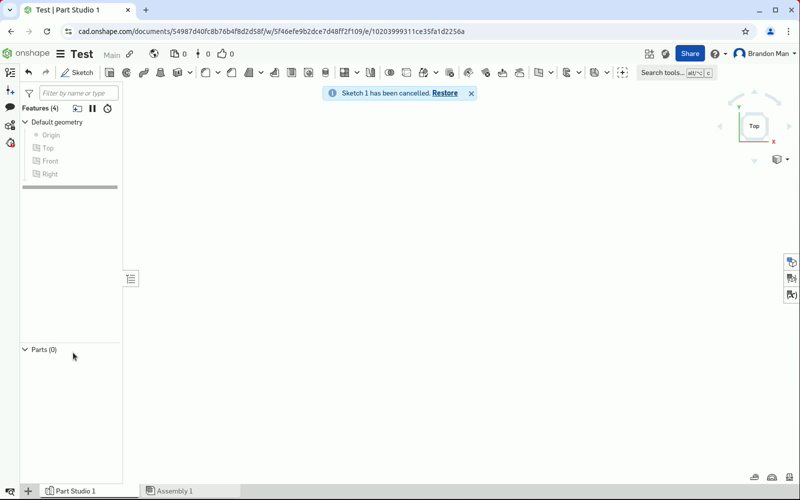
key(space)
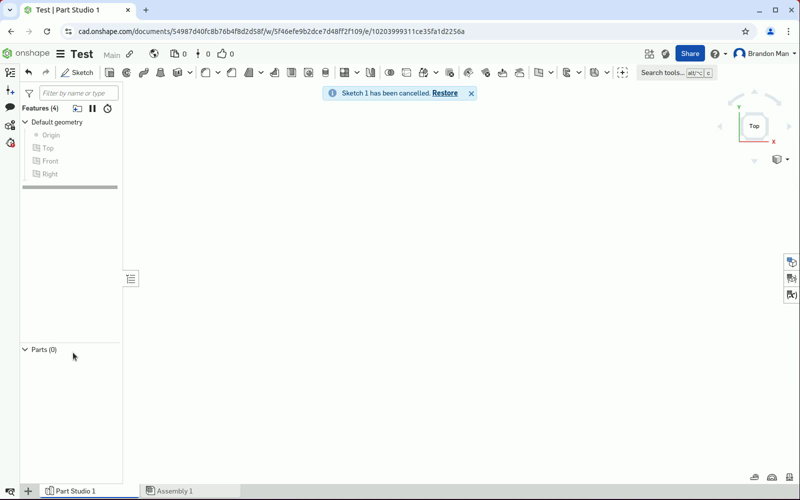
key_down(shift)
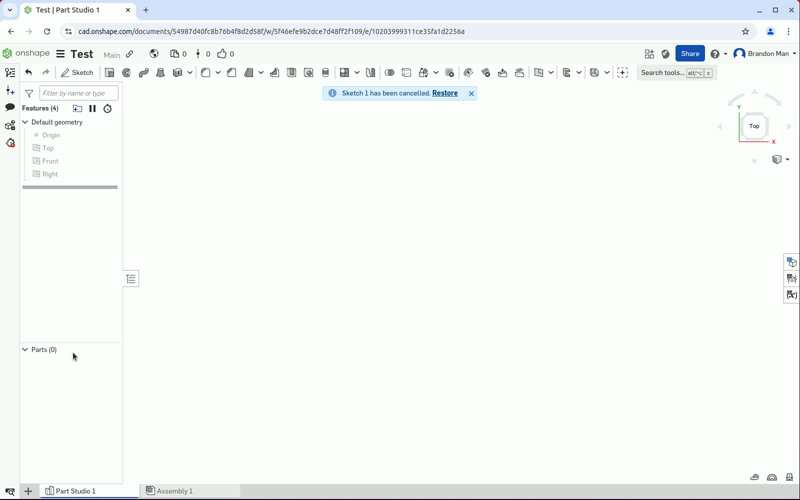
key(up)
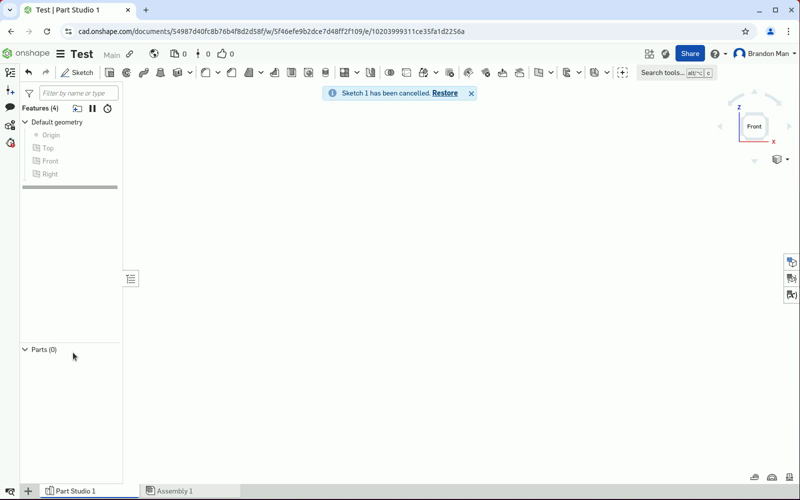
key_up(shift)
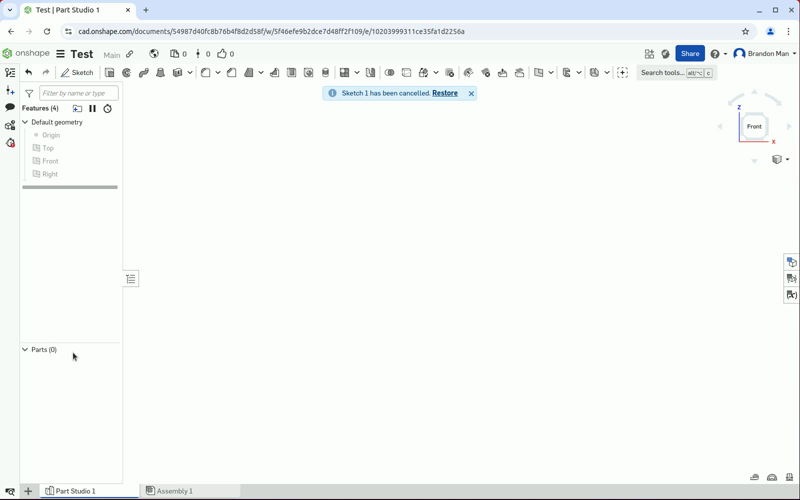
mouse_move(73, 352)
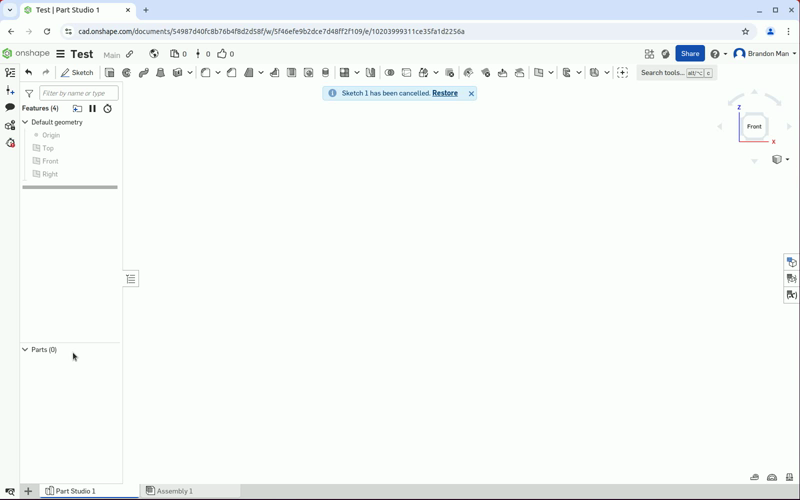
key(shift+y)
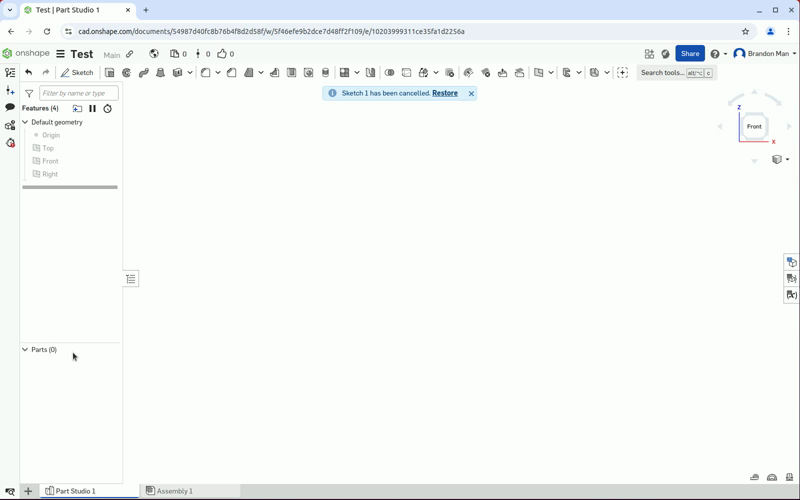
key(shift+s)
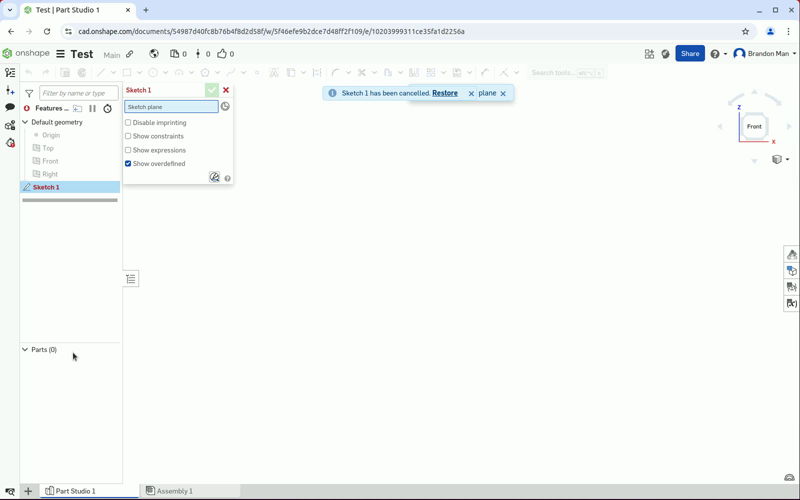
mouse_move(73, 163)
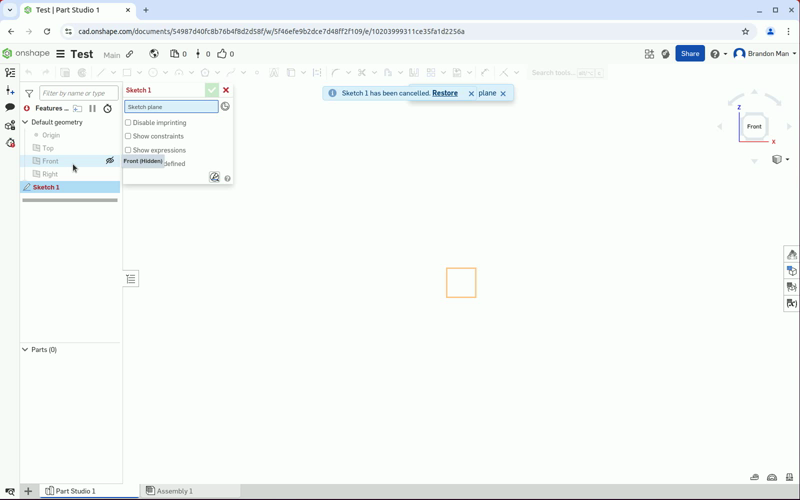
click(73, 163)
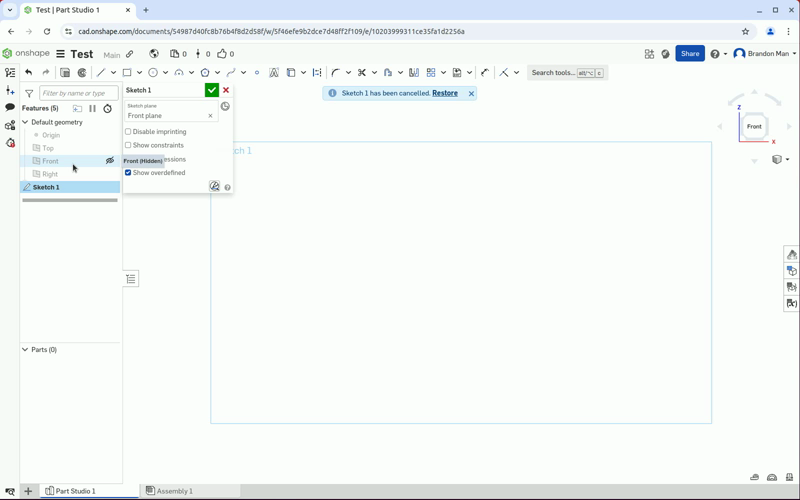
mouse_move(73, 352)
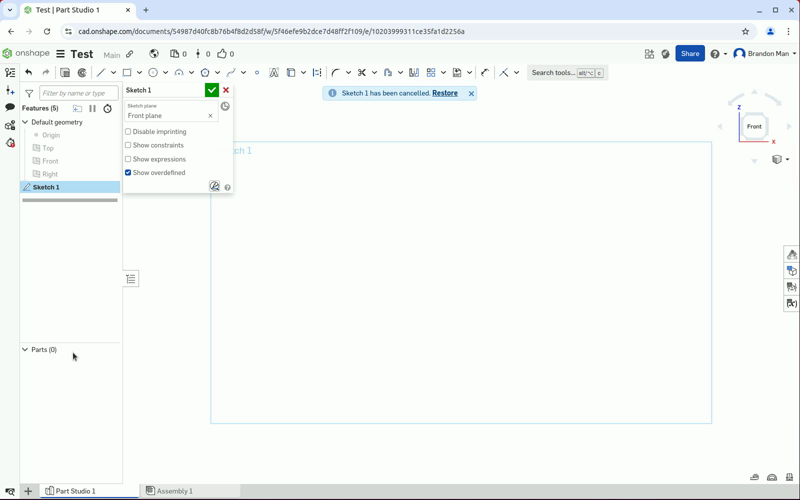
key(y)
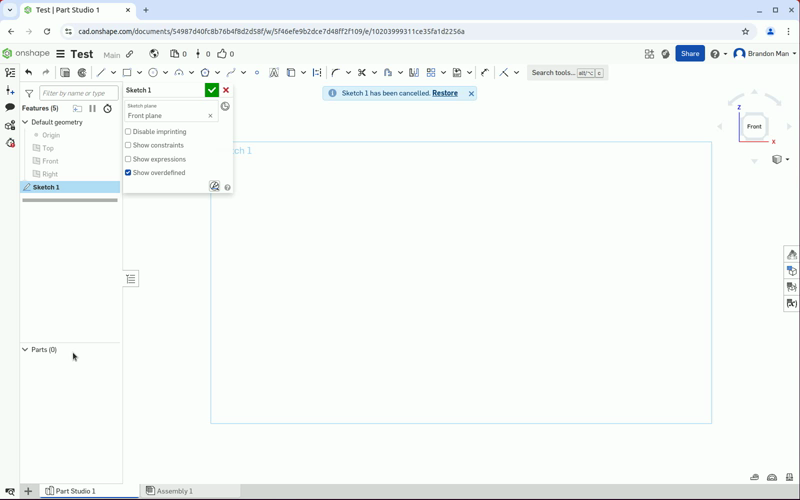
key(c)
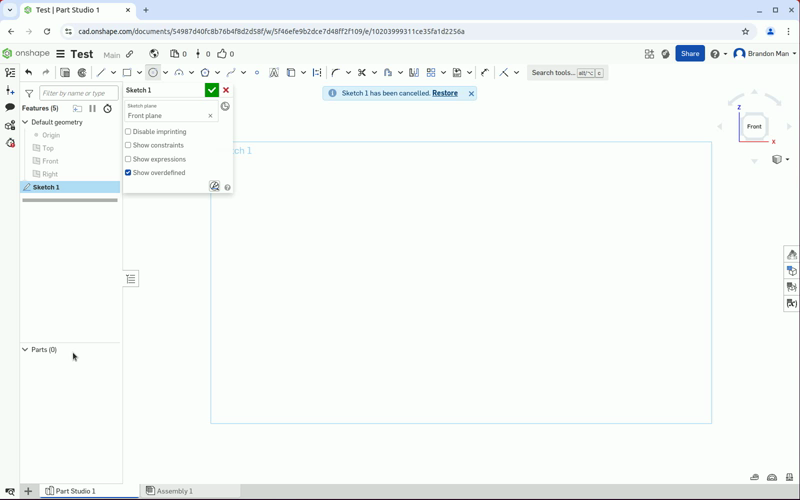
key_down(shift)
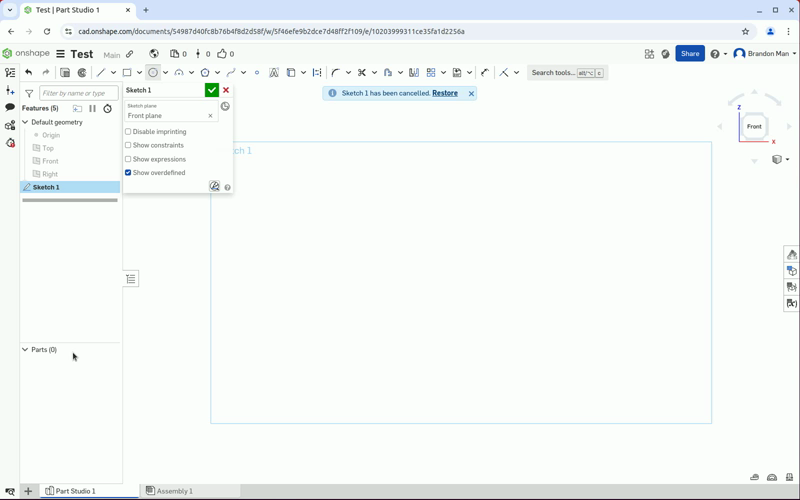
mouse_move(461, 282)
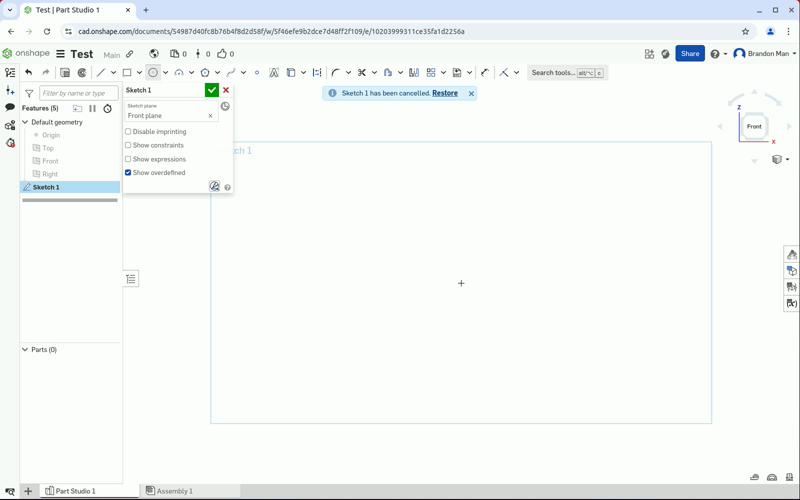
click(461, 282)
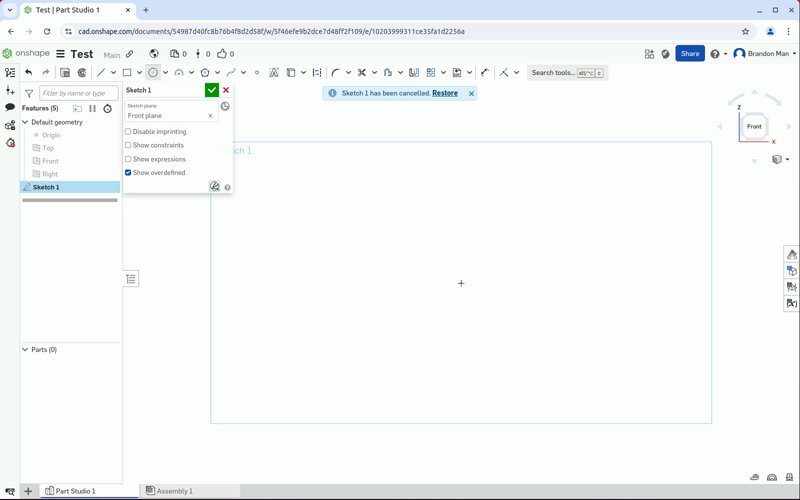
key_up(shift)
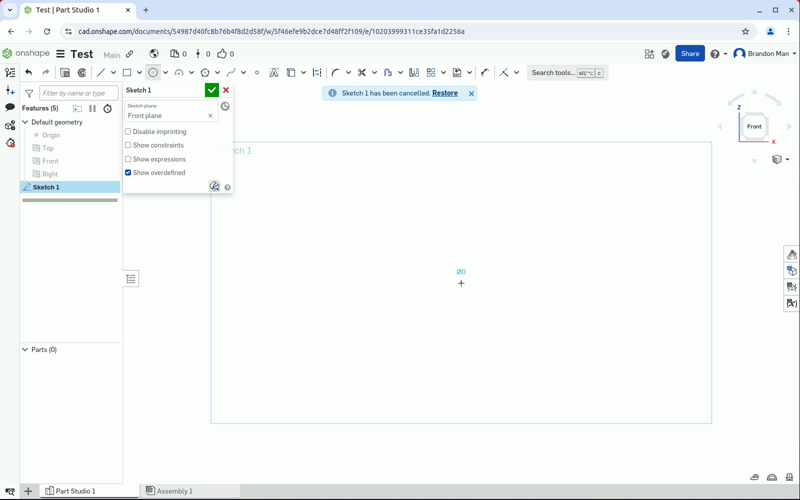
mouse_move(574, 282)
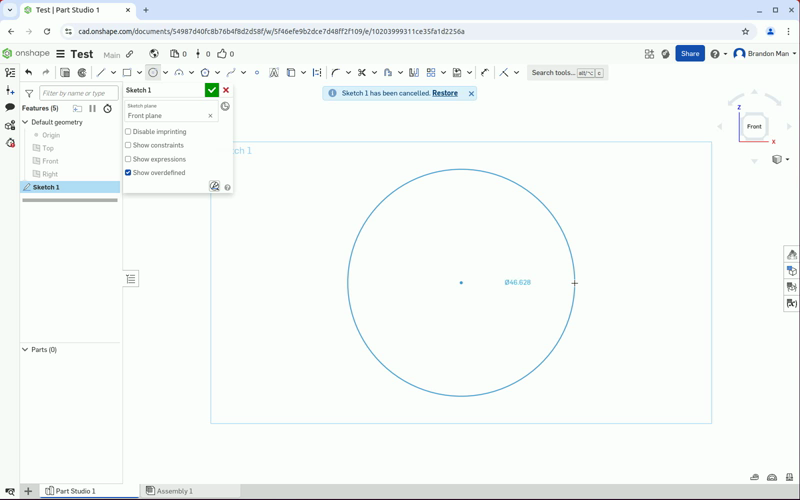
click(574, 282)
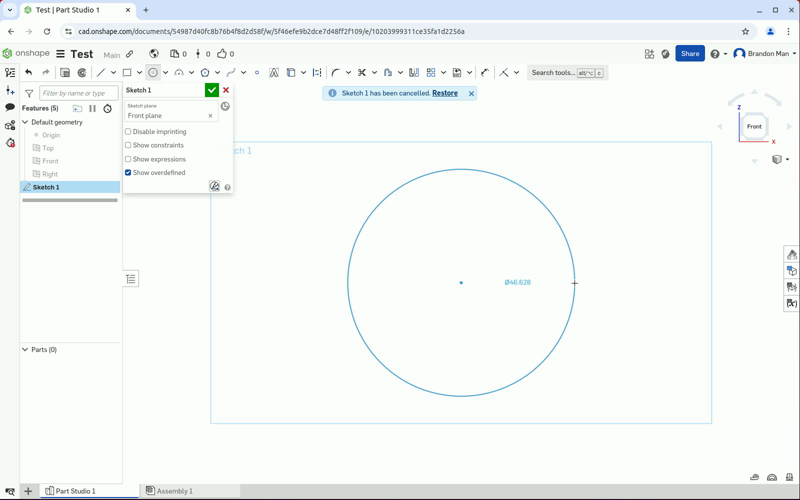
key(esc)
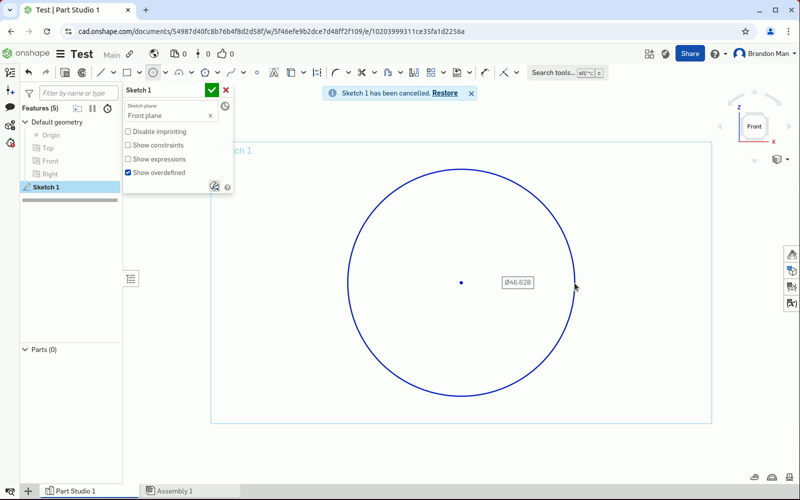
mouse_move(472, 339)
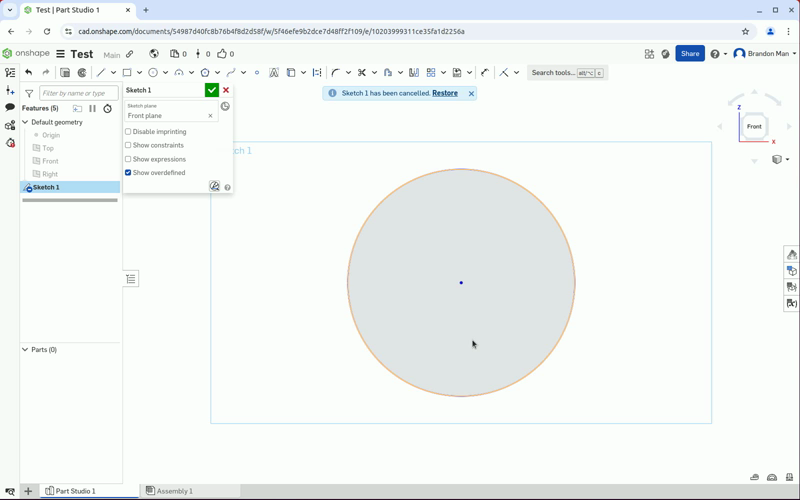
click(472, 339)
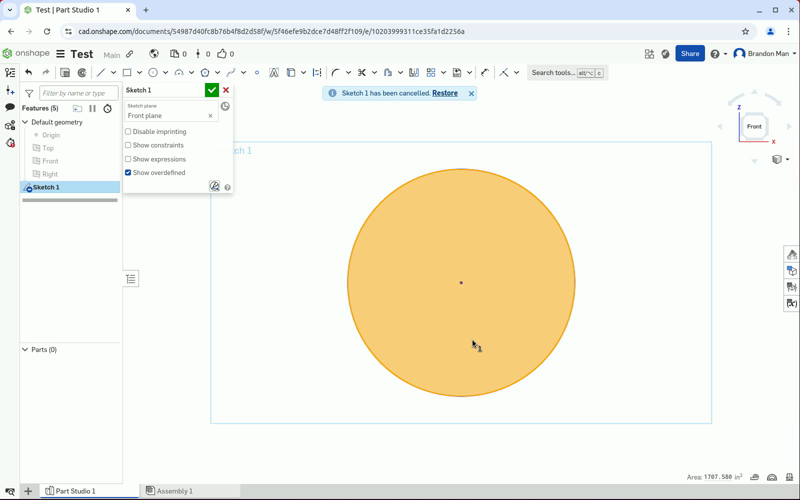
mouse_move(73, 352)
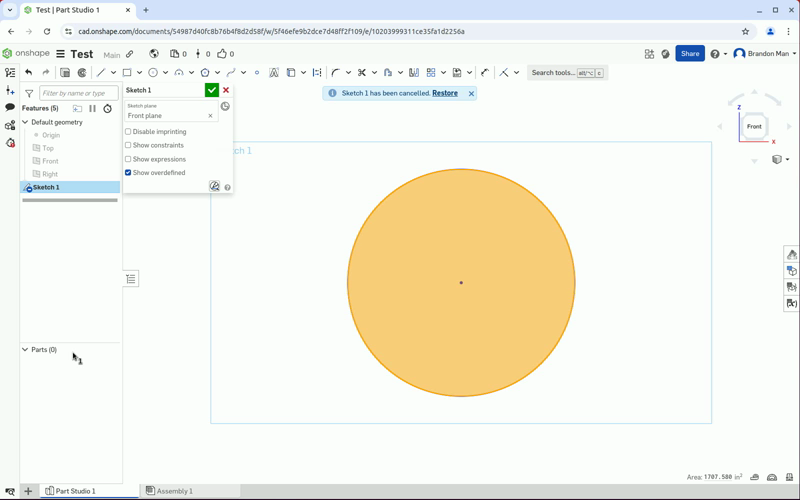
key(shift+y)
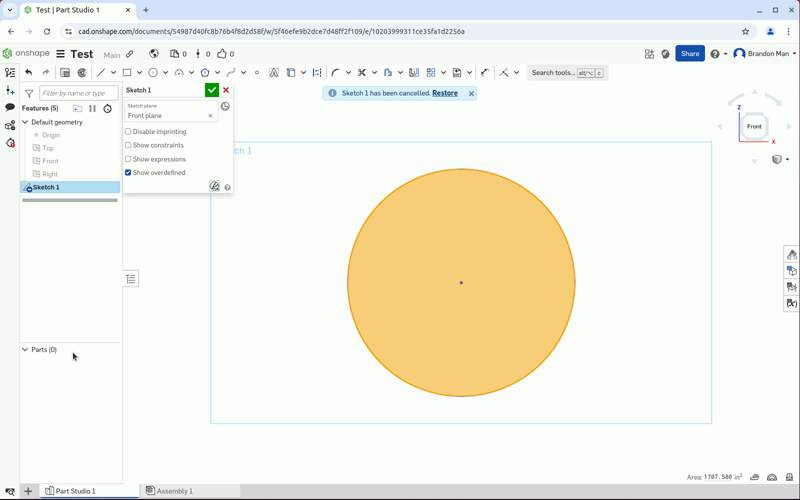
key(shift+e)
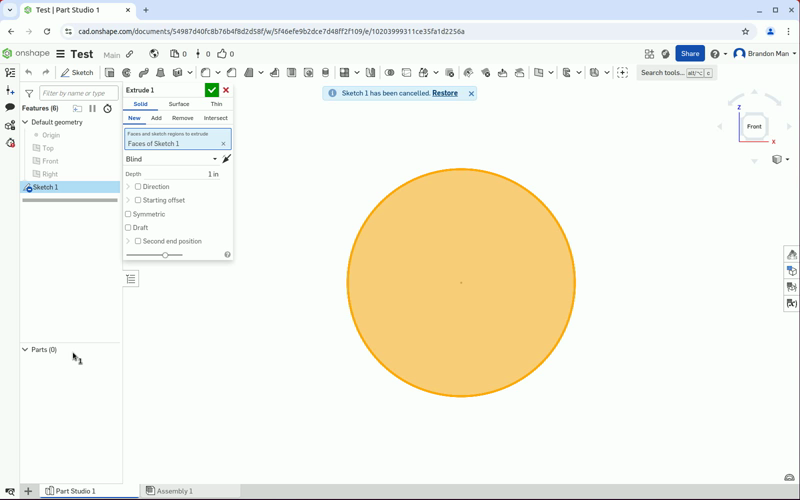
mouse_move(143, 106)
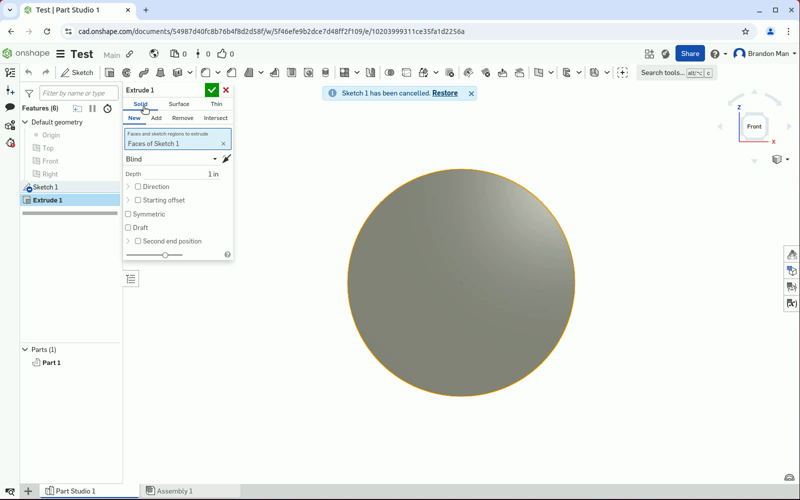
click(143, 106)
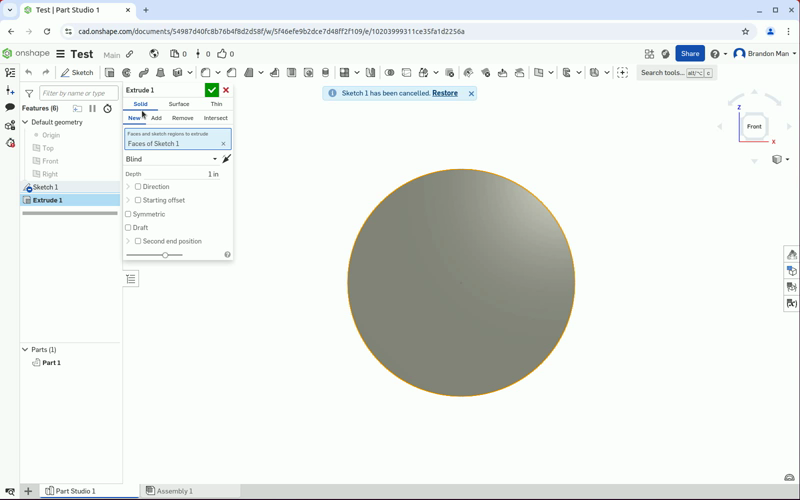
mouse_move(137, 120)
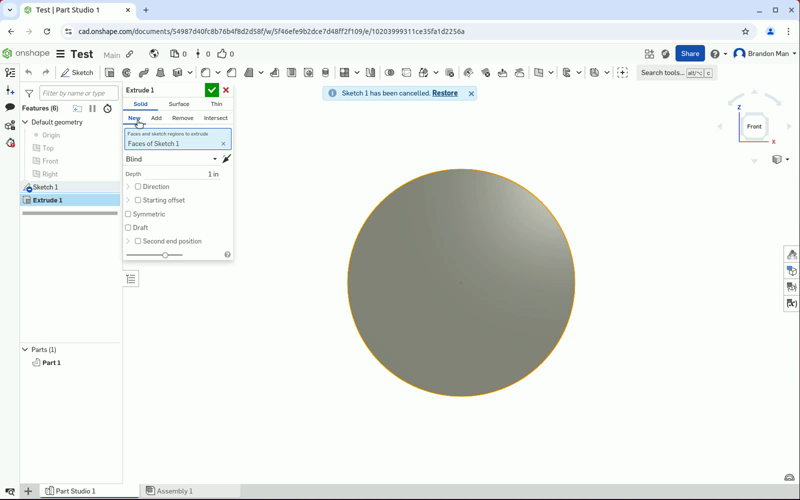
click(137, 120)
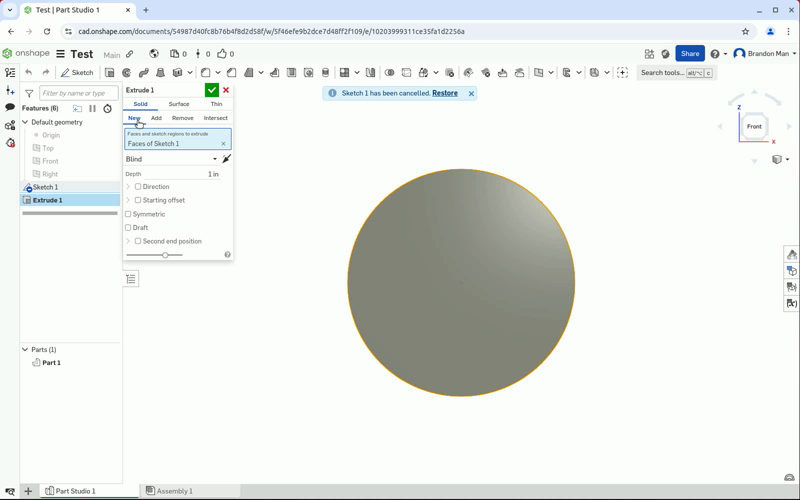
key(tab, 4)
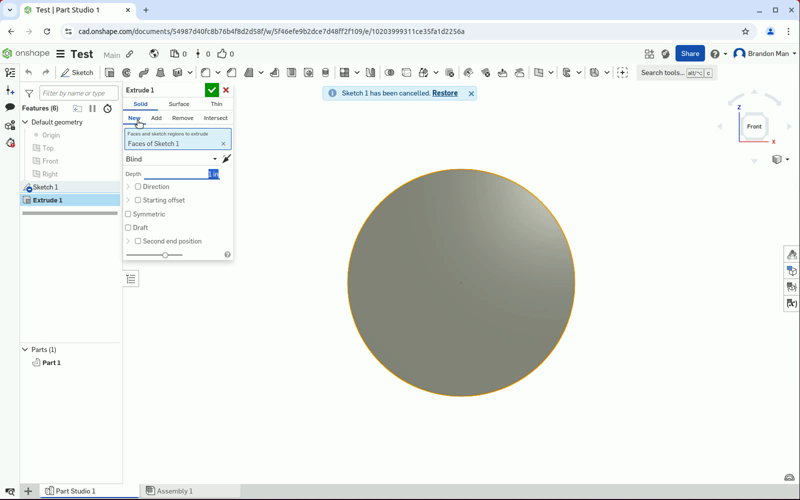
text(4.092)
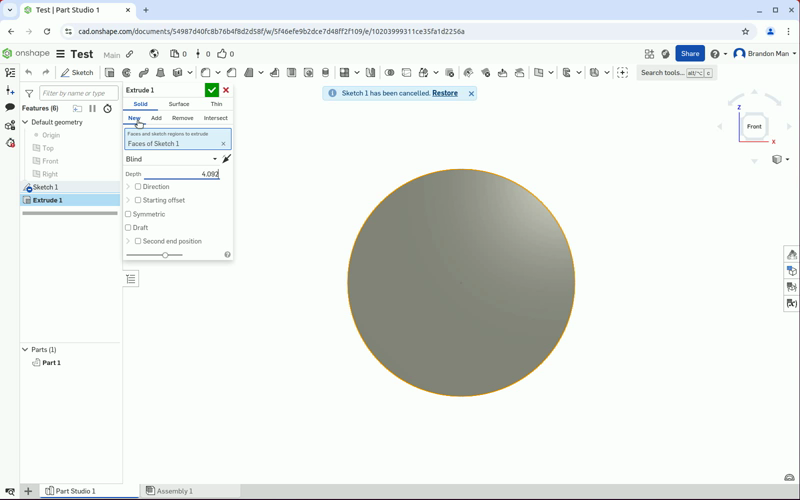
key(enter)
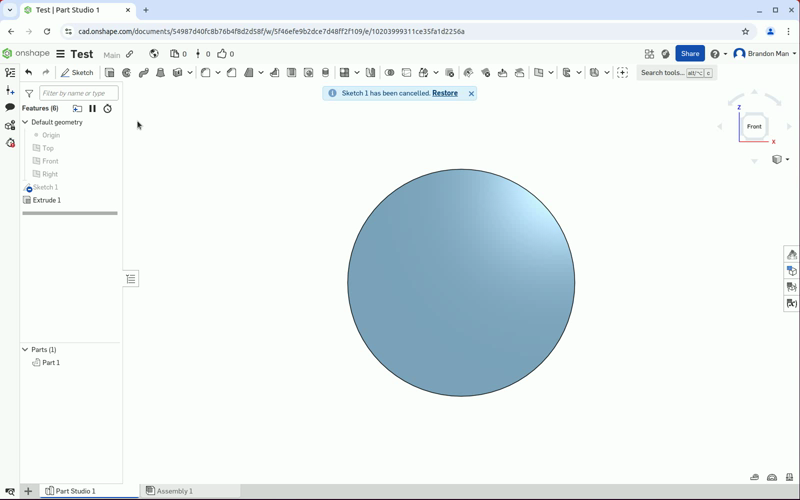
key(shift+h)
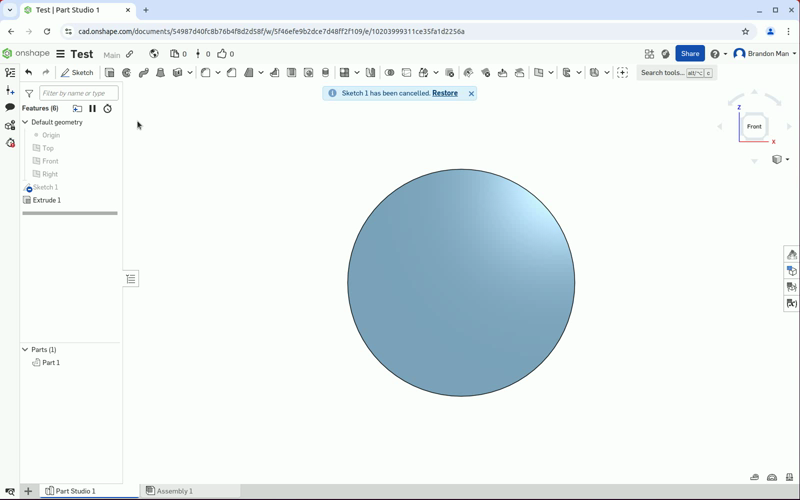
key(shift+h)
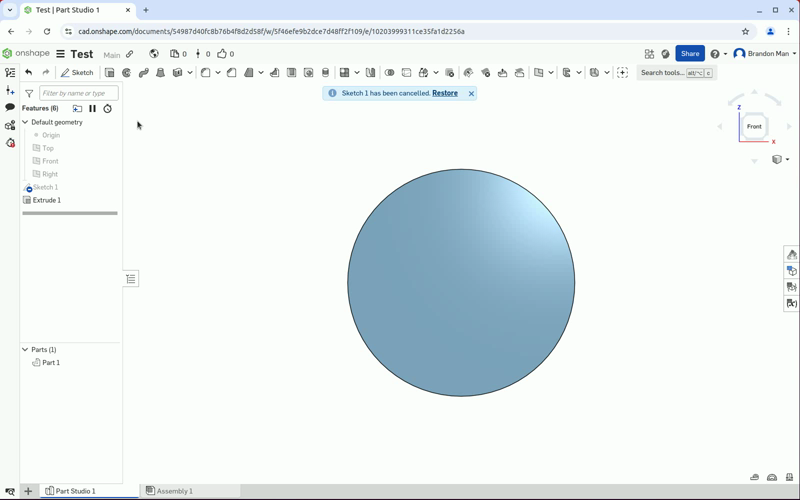
mouse_move(73, 189)
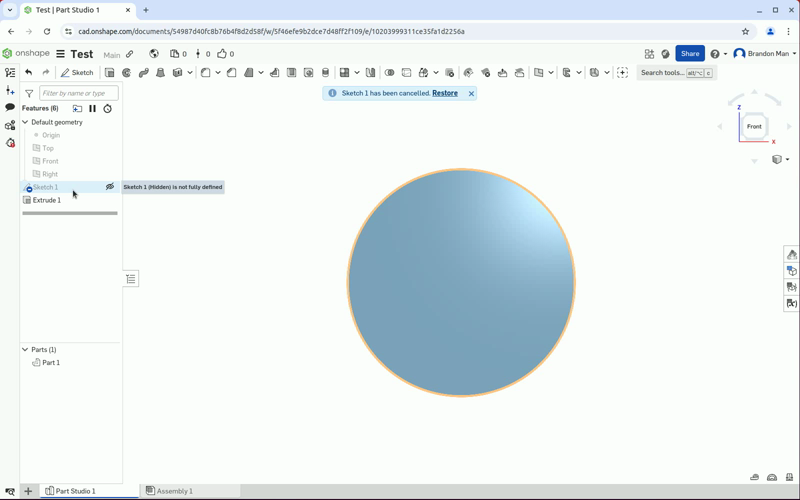
click(73, 189)
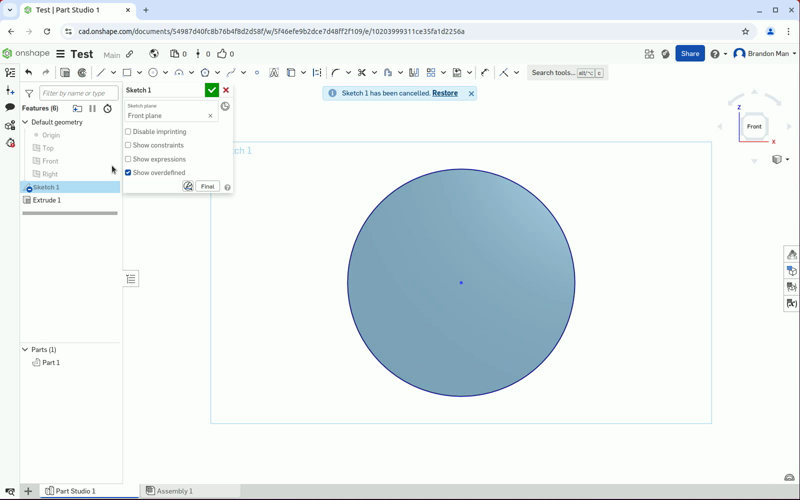
mouse_move(229, 92)
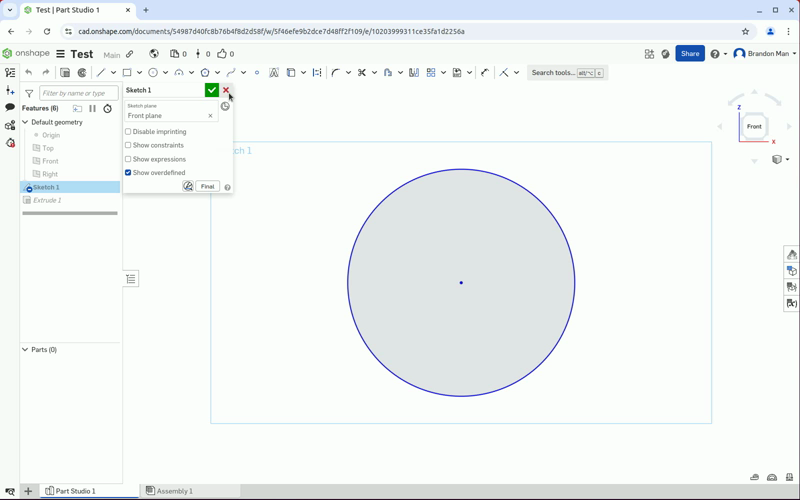
click(229, 92)
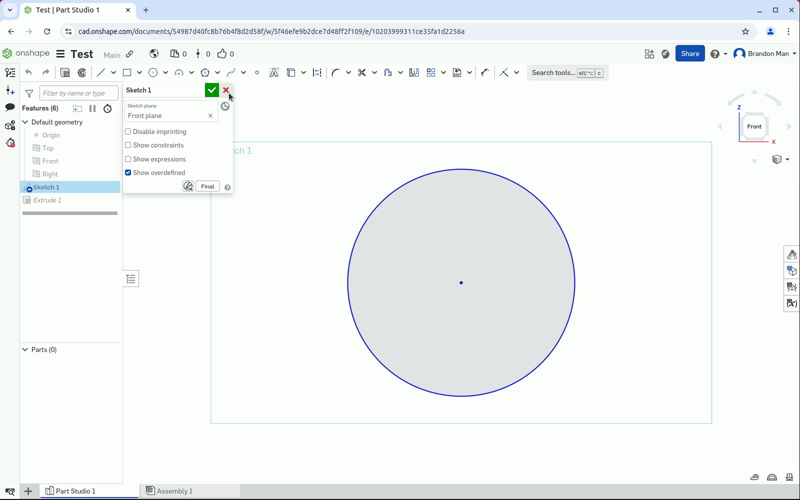
key(shift+s)
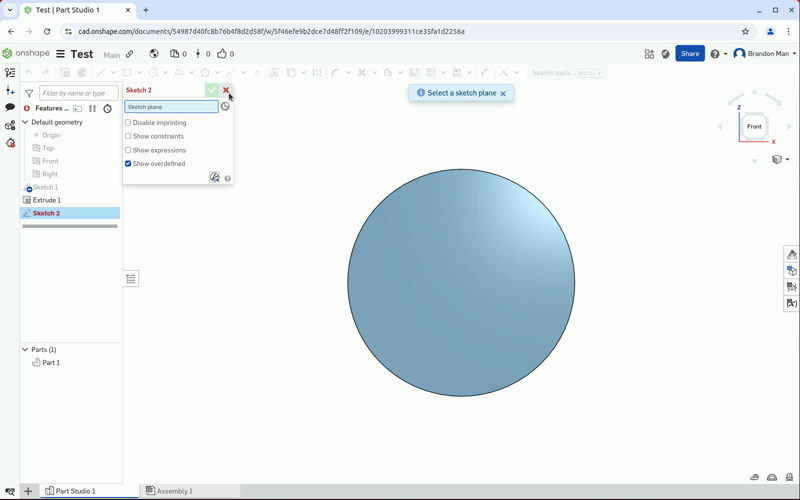
mouse_move(73, 163)
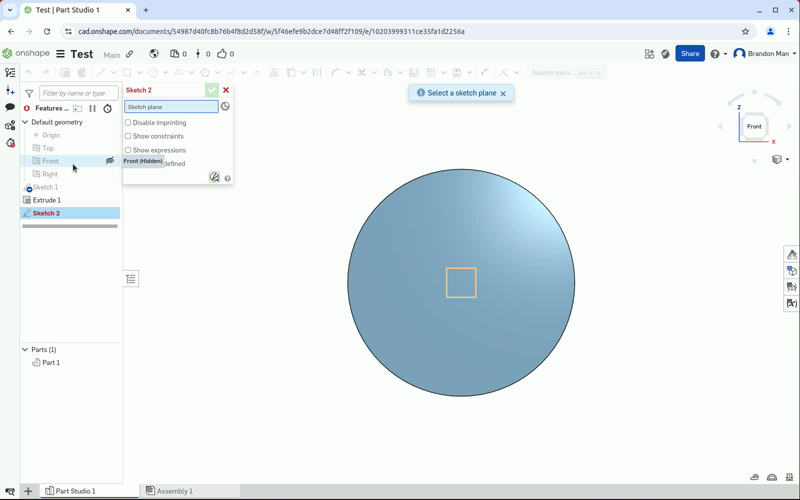
click(73, 163)
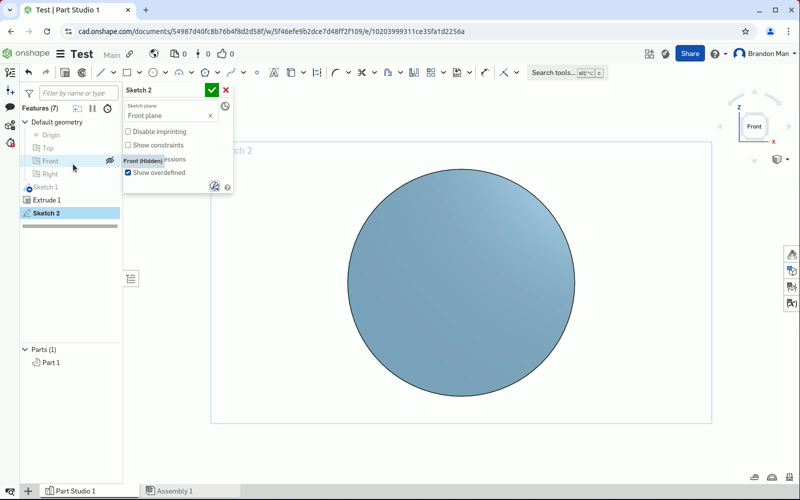
mouse_move(73, 352)
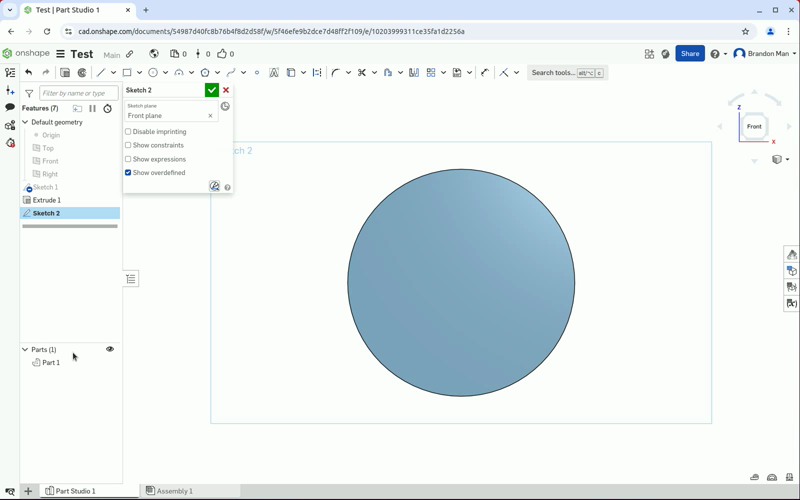
key(y)
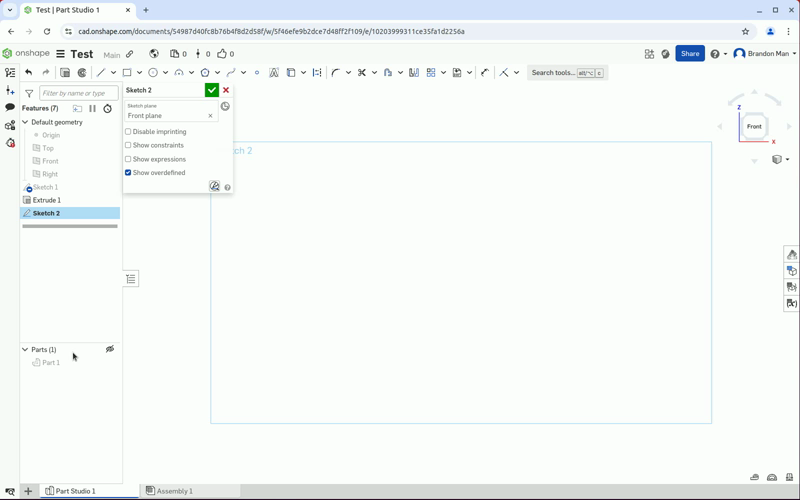
key(c)
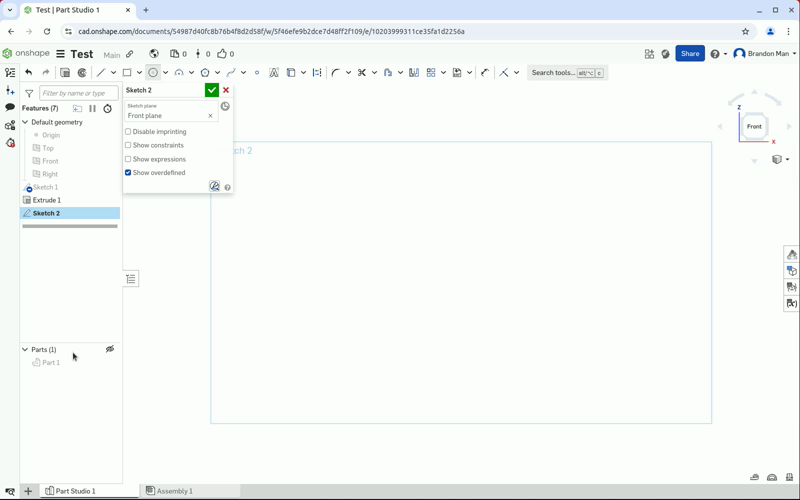
key_down(shift)
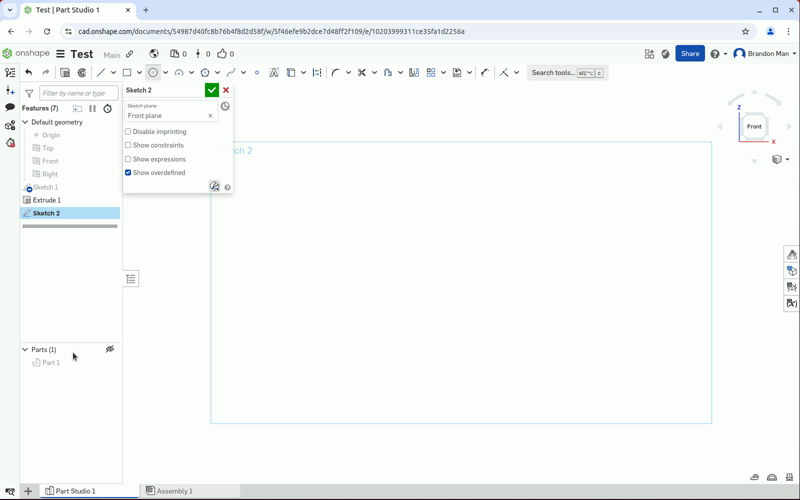
mouse_move(461, 282)
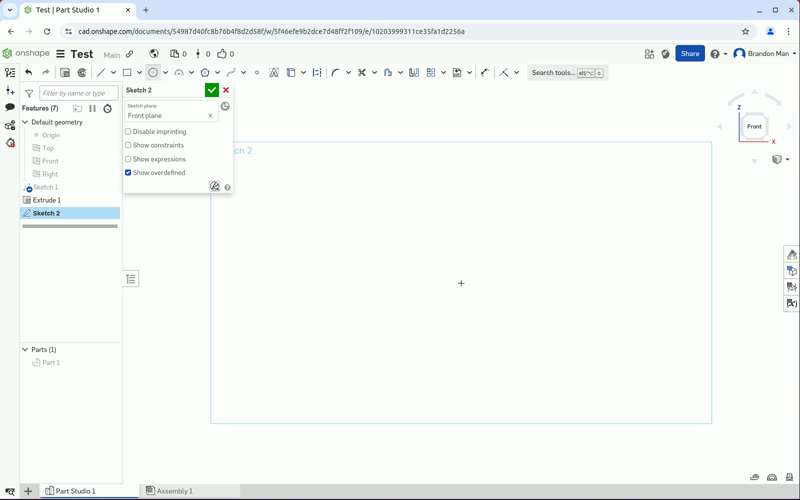
click(461, 282)
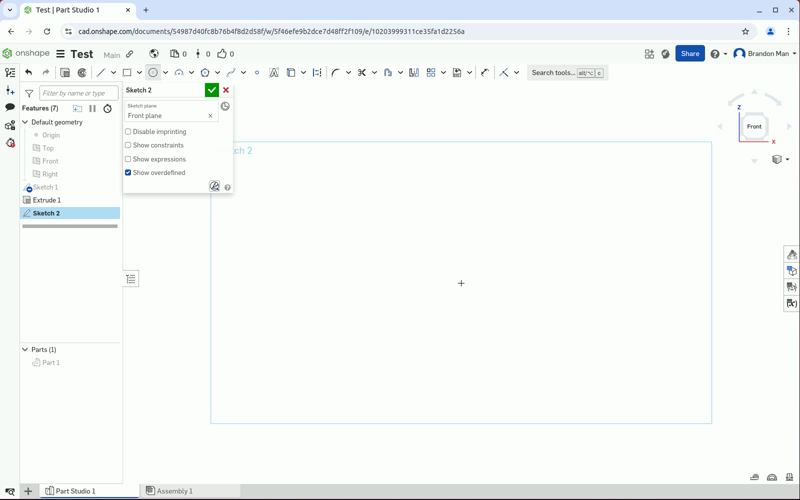
key_up(shift)
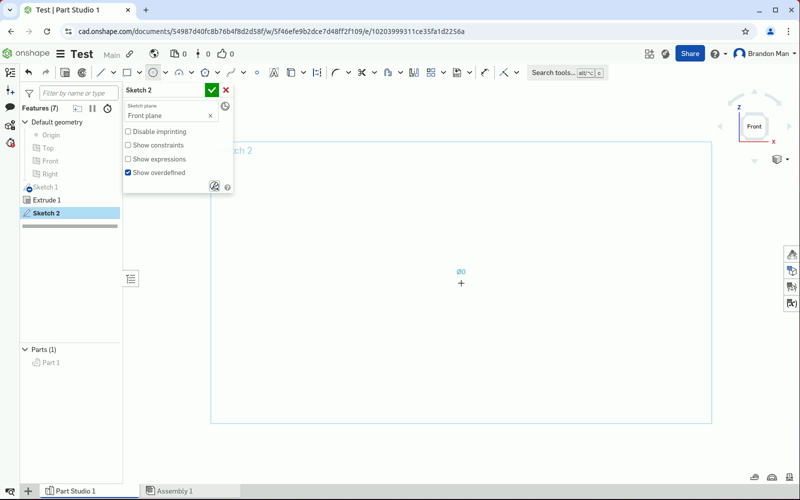
mouse_move(574, 282)
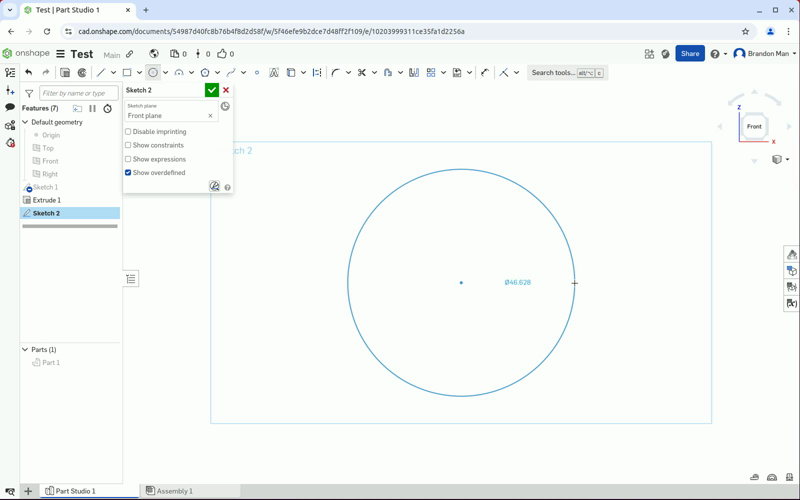
click(574, 282)
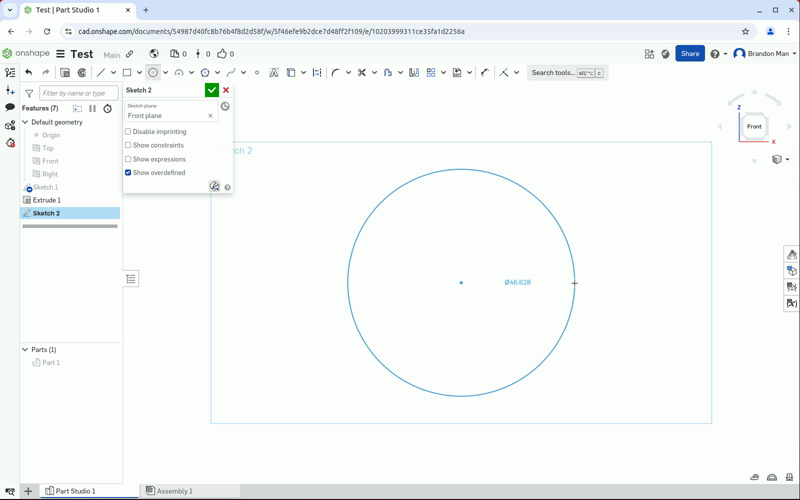
key(esc)
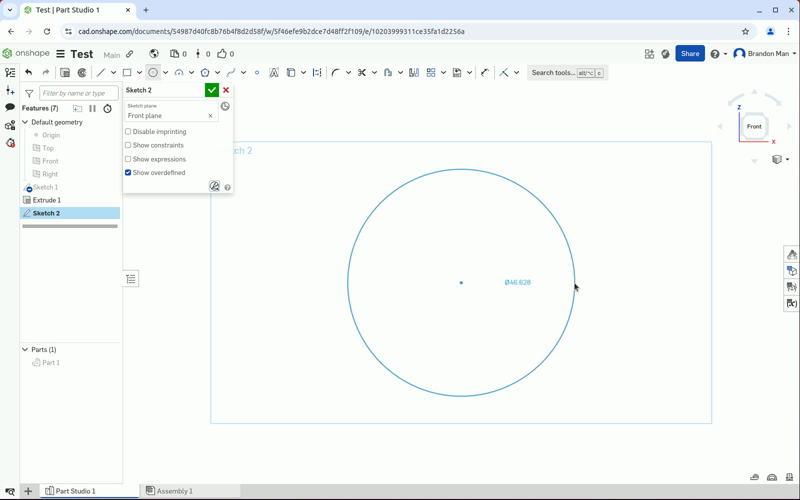
mouse_move(415, 321)
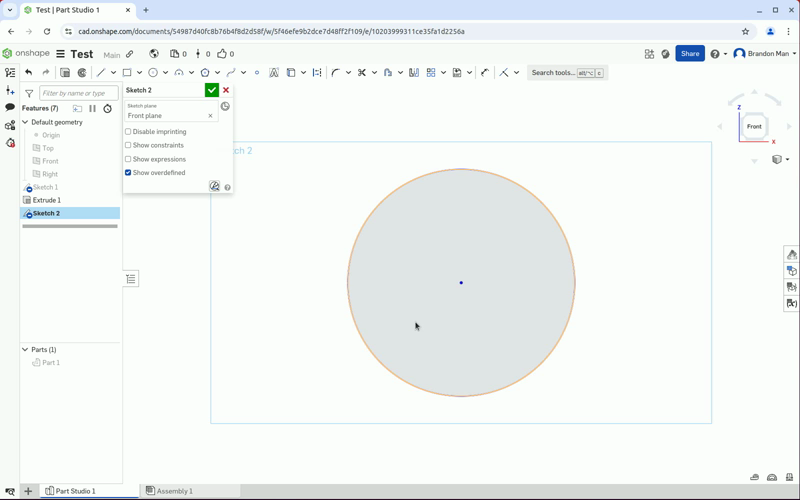
click(415, 321)
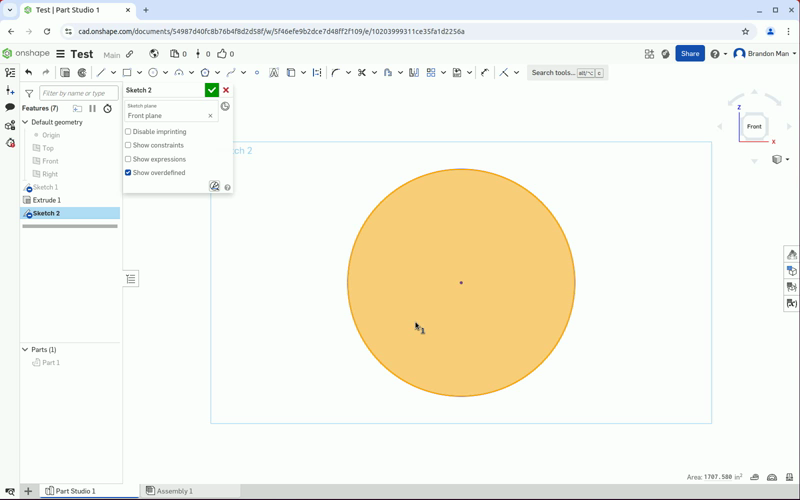
mouse_move(73, 352)
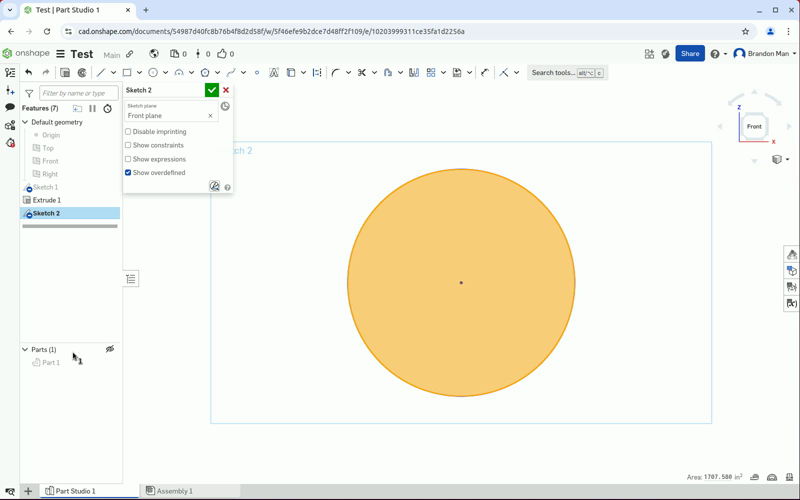
key(shift+y)
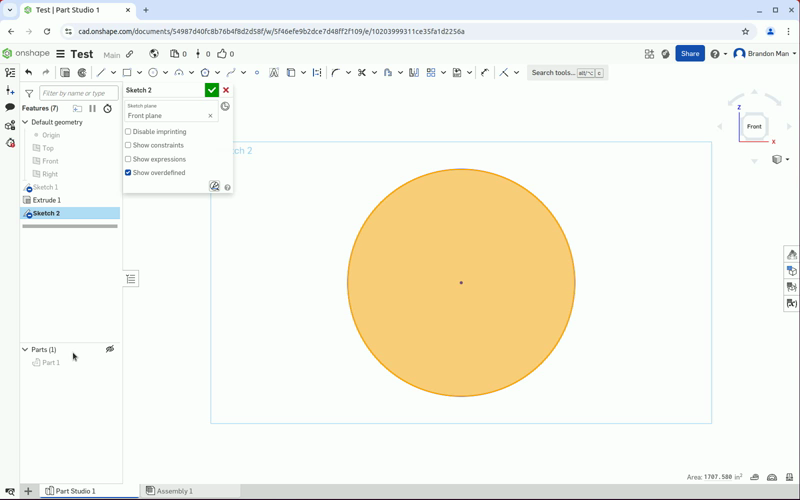
key(shift+e)
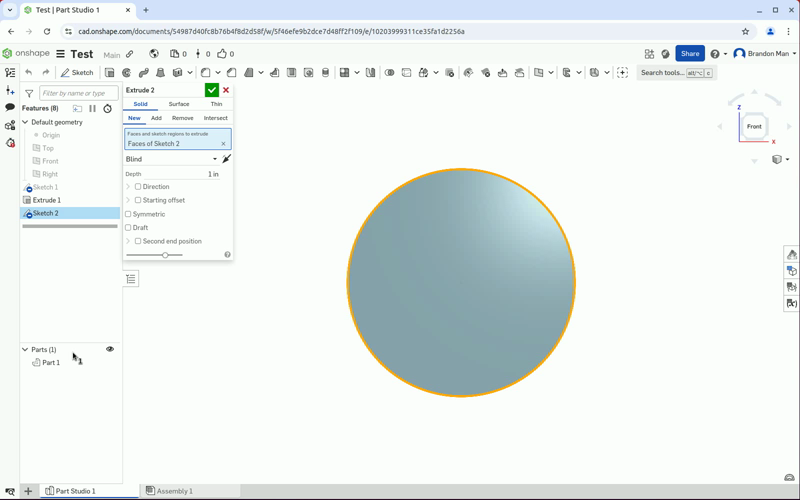
mouse_move(143, 106)
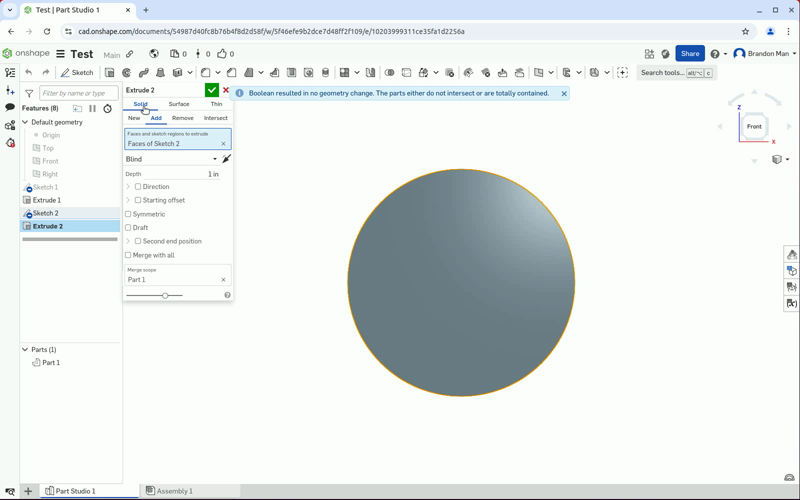
click(143, 106)
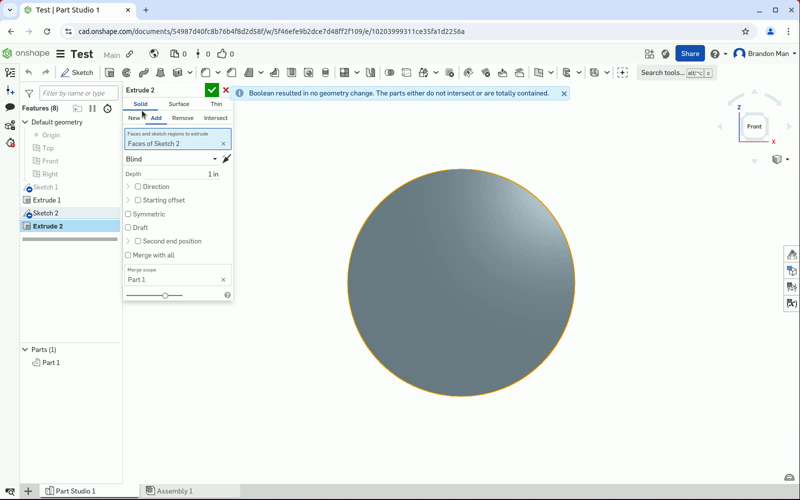
mouse_move(137, 120)
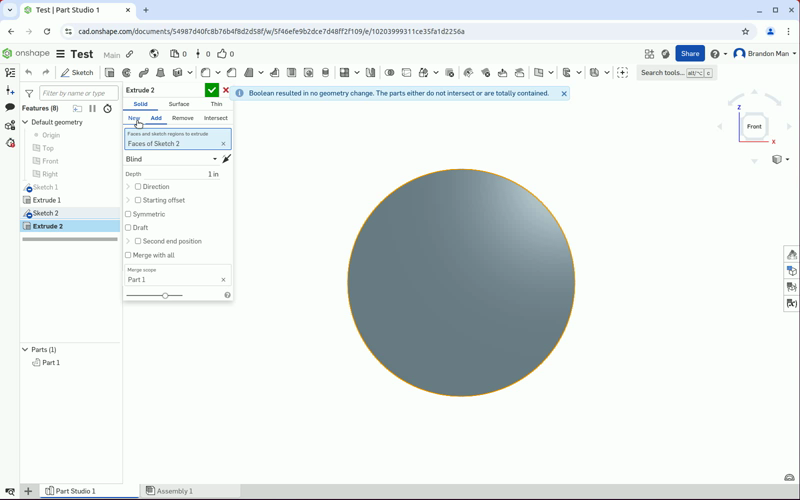
click(137, 120)
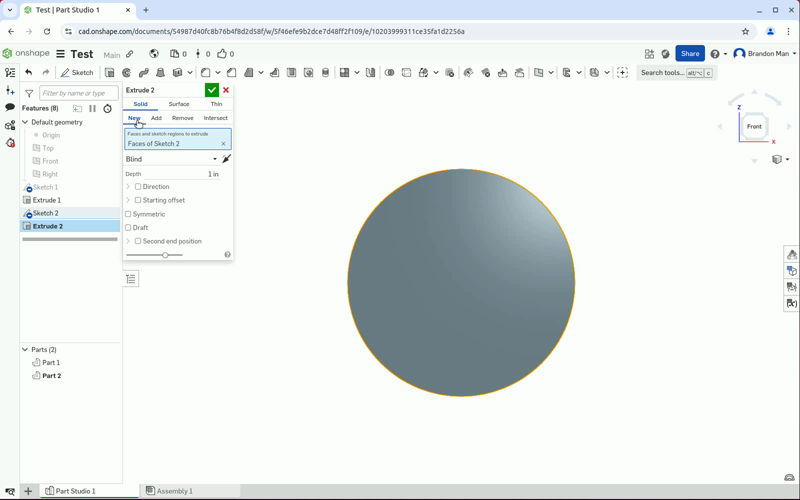
key(tab, 4)
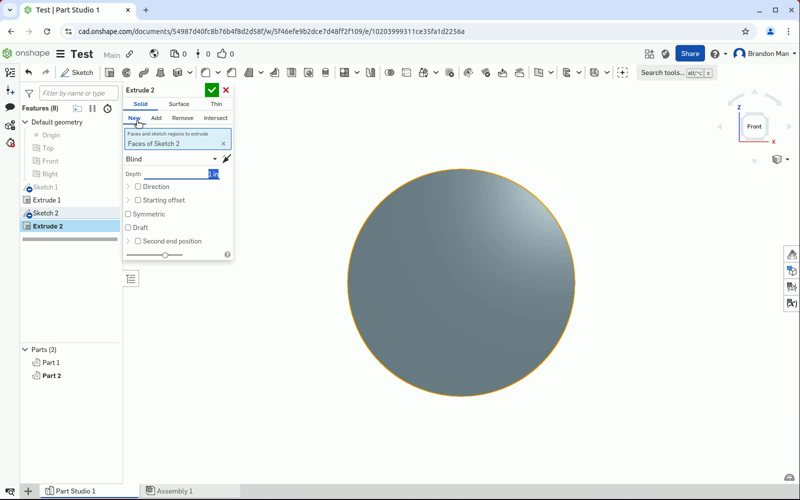
text(4.092)
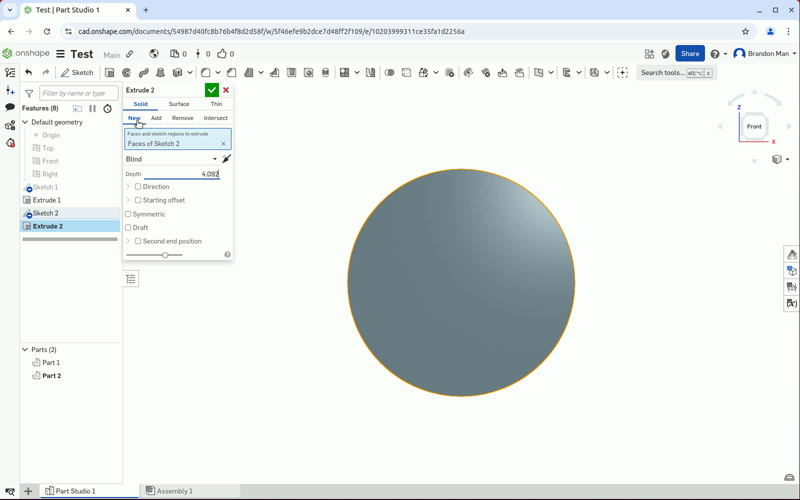
key(enter)
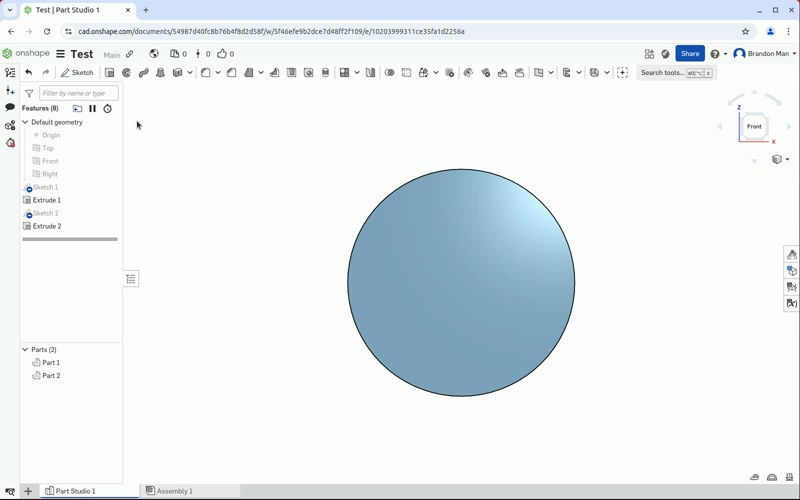
key(shift+h)
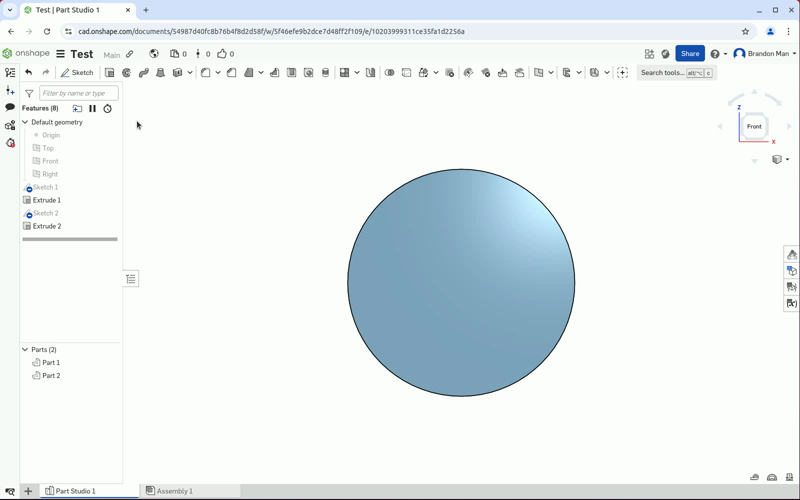
key(shift+h)
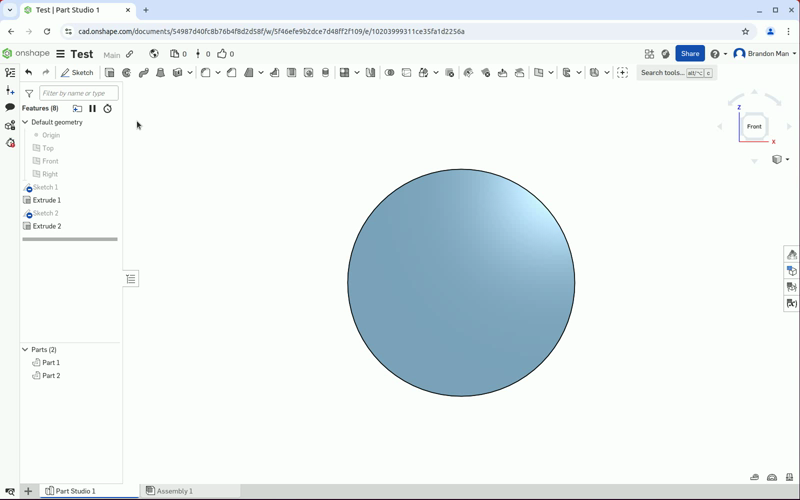
mouse_move(73, 189)
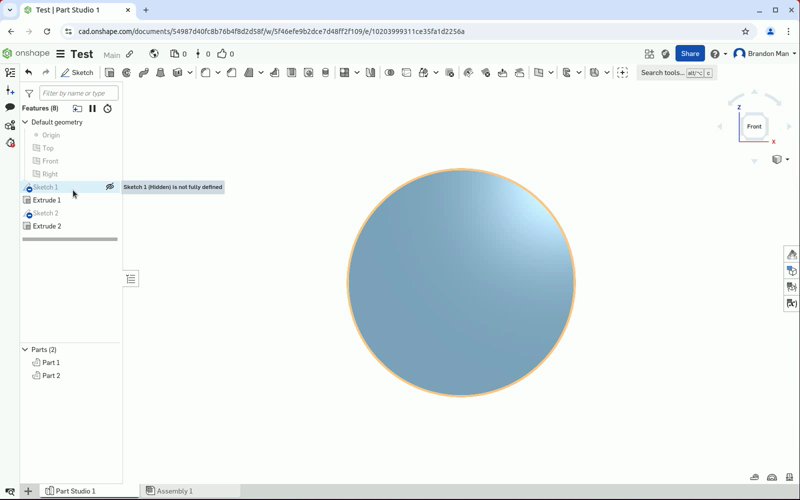
click(73, 189)
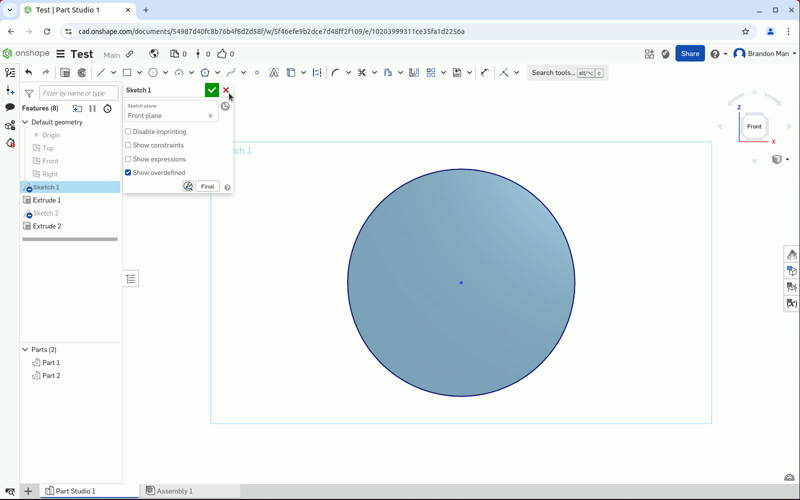
mouse_move(229, 92)
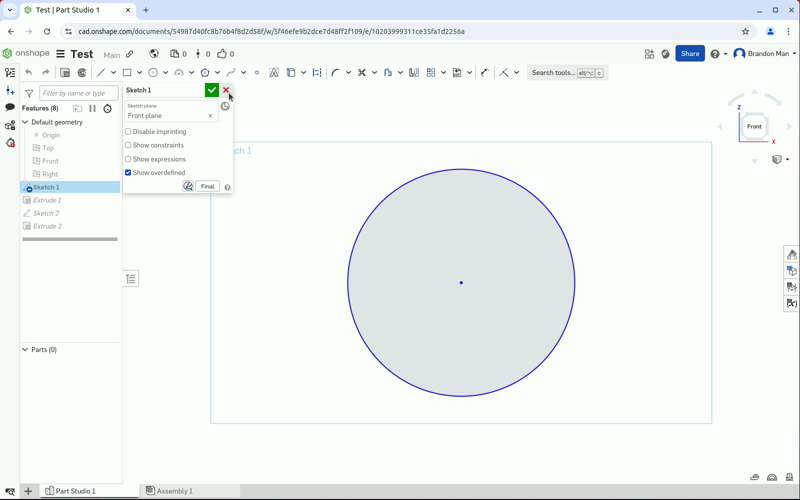
click(229, 92)
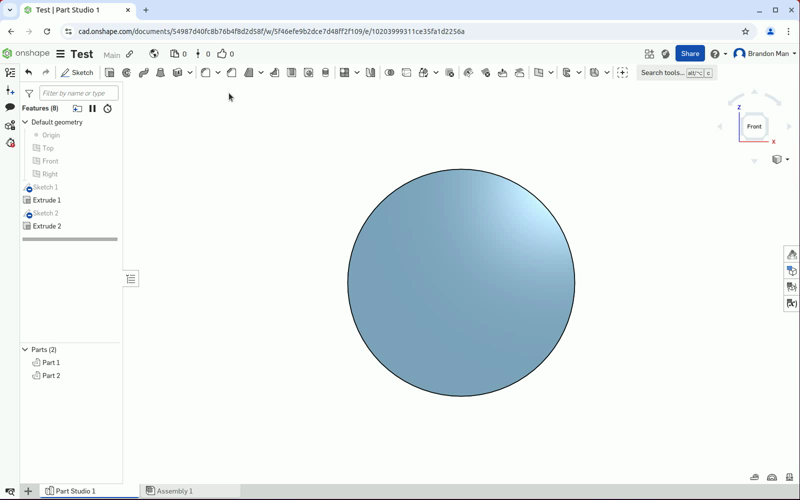
mouse_move(541, 75)
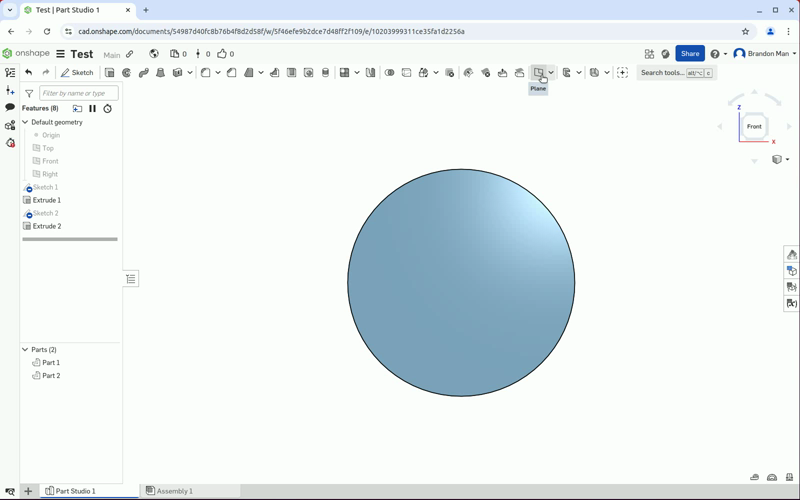
click(541, 75)
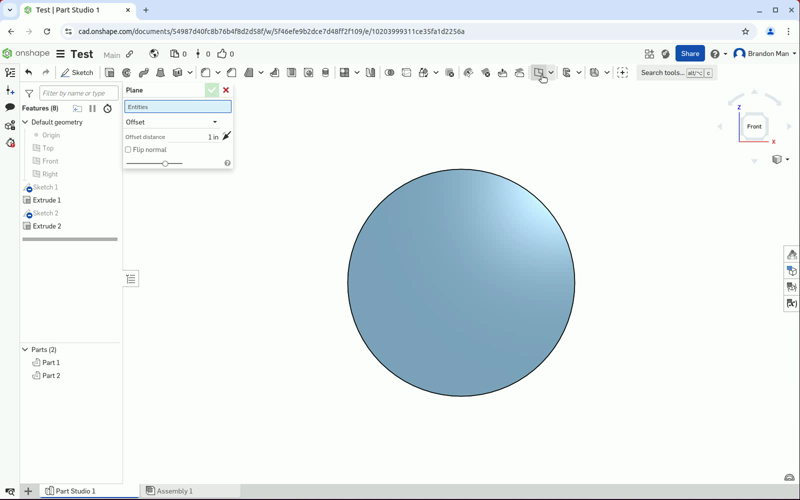
mouse_move(73, 163)
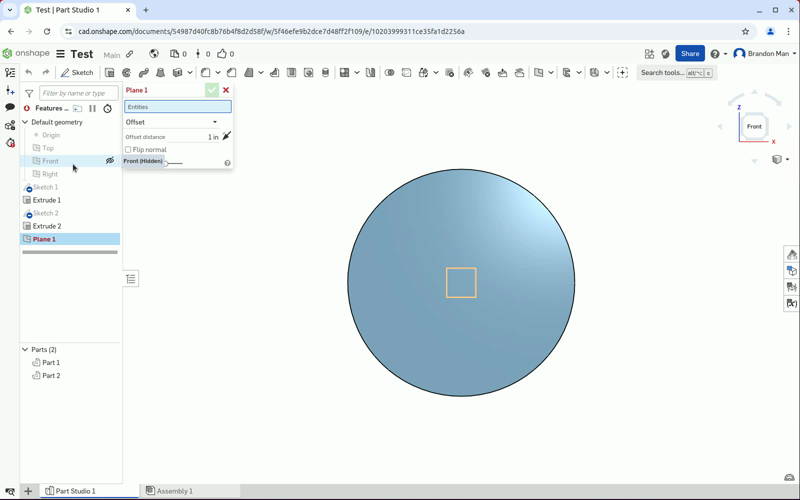
click(73, 163)
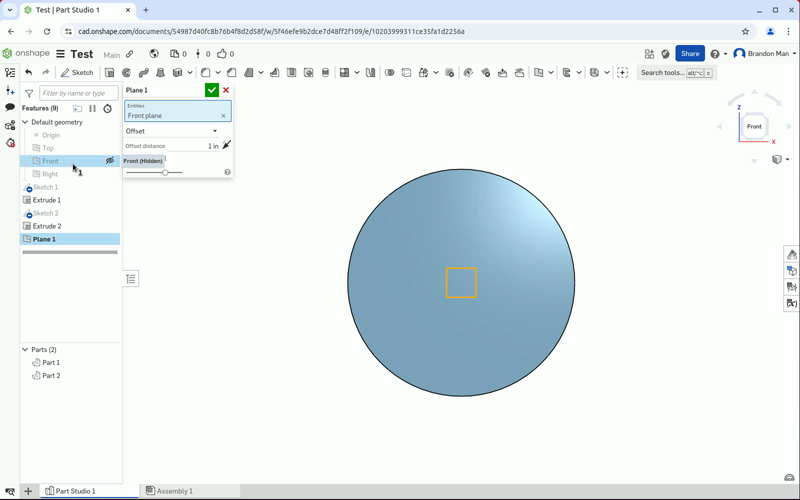
key(tab, 2)
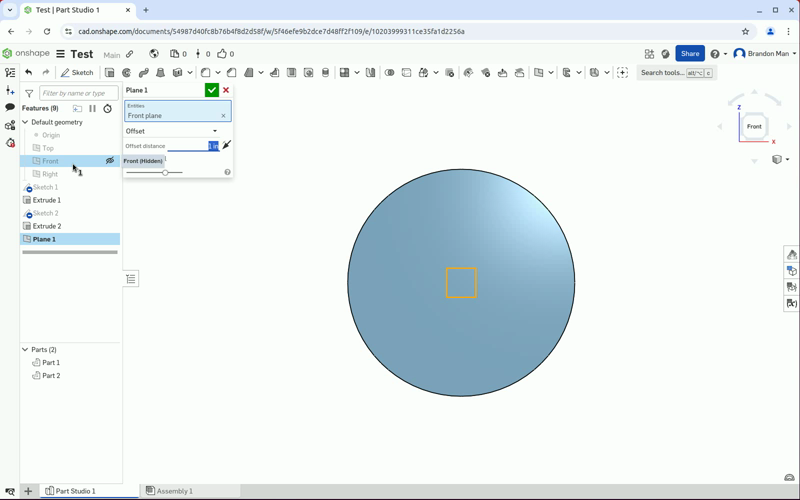
text(4.098)
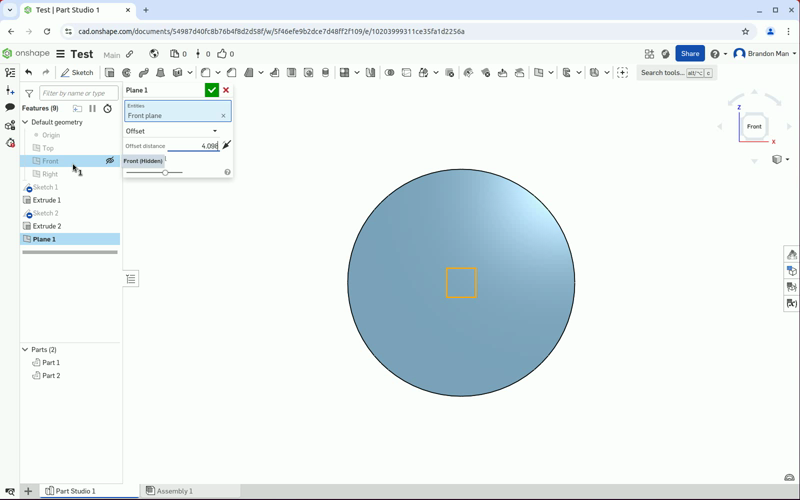
key(enter, 2)
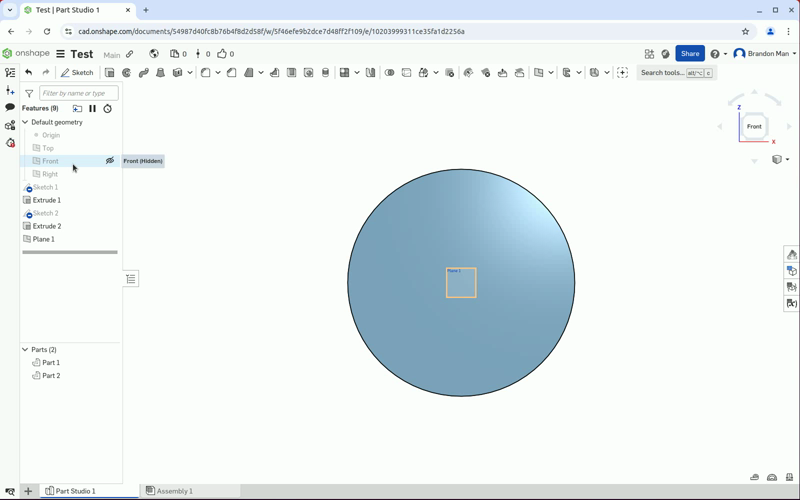
key(shift+s)
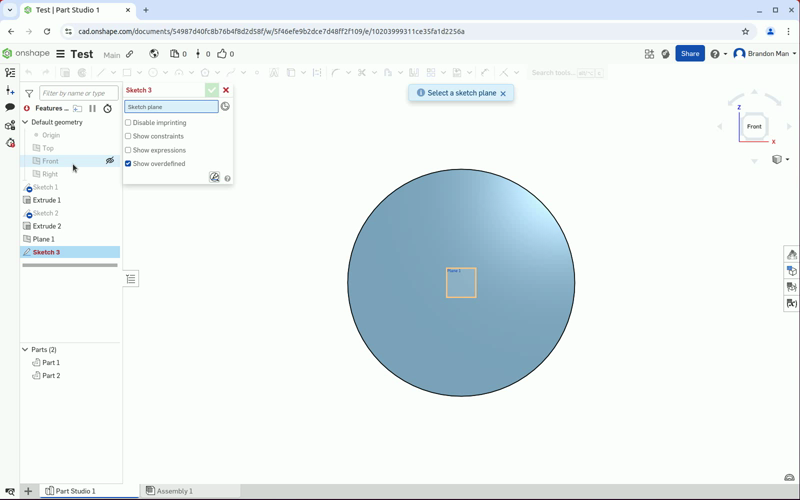
mouse_move(73, 241)
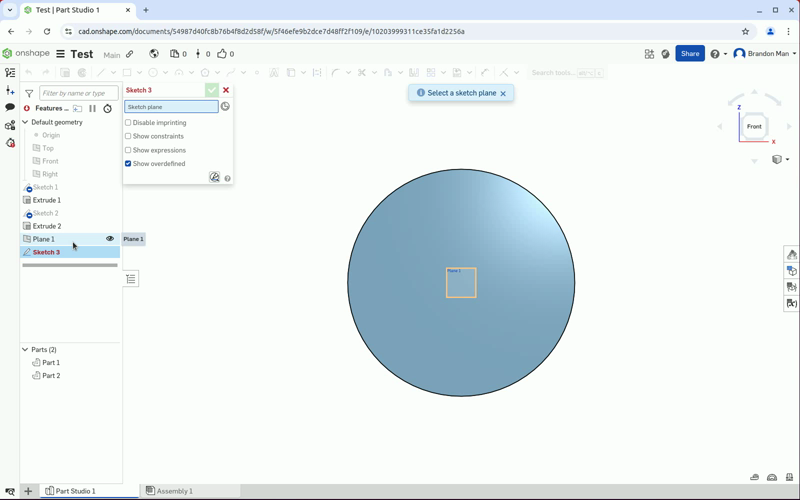
click(73, 241)
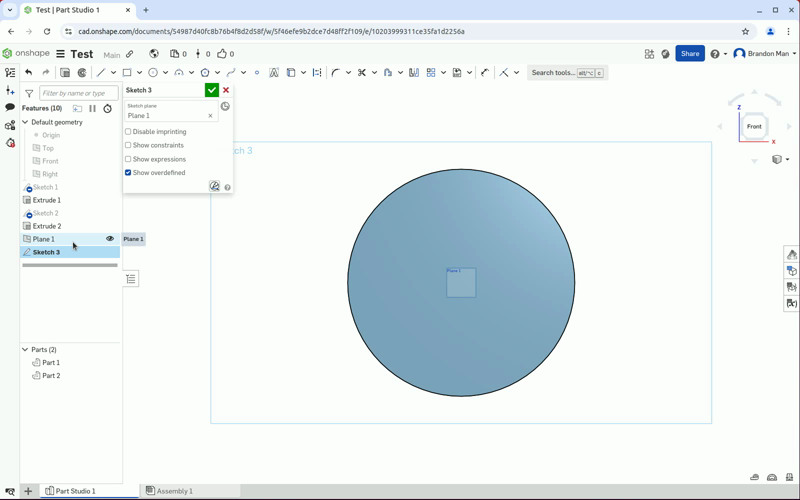
mouse_move(73, 352)
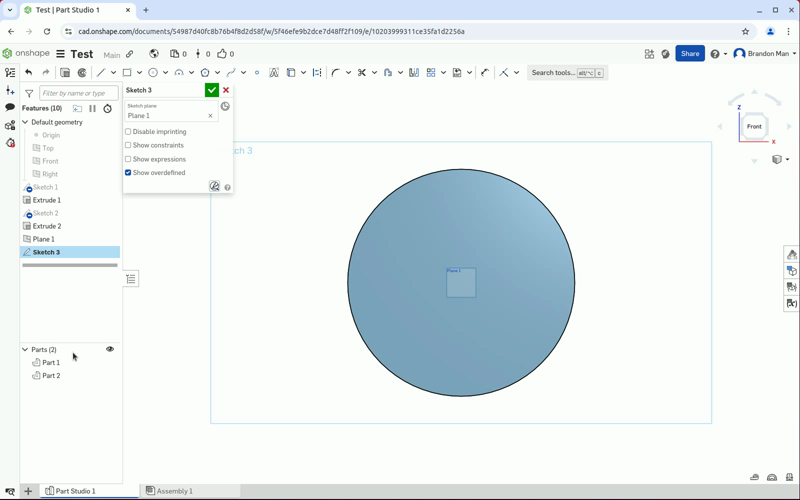
key(y)
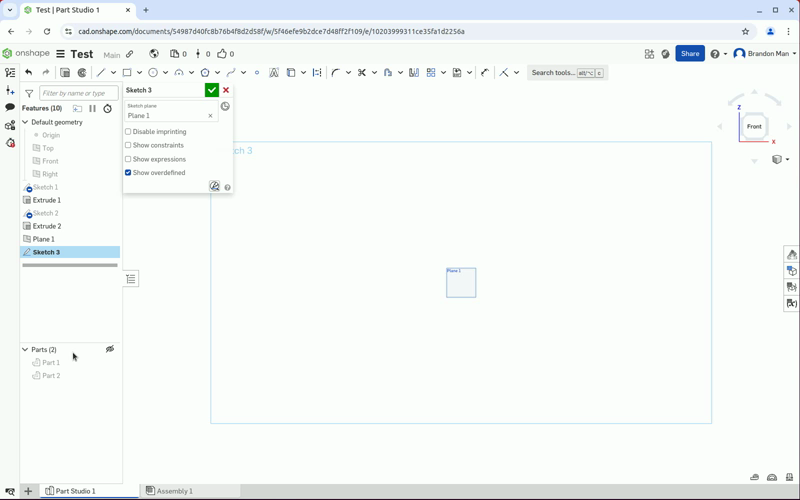
key(c)
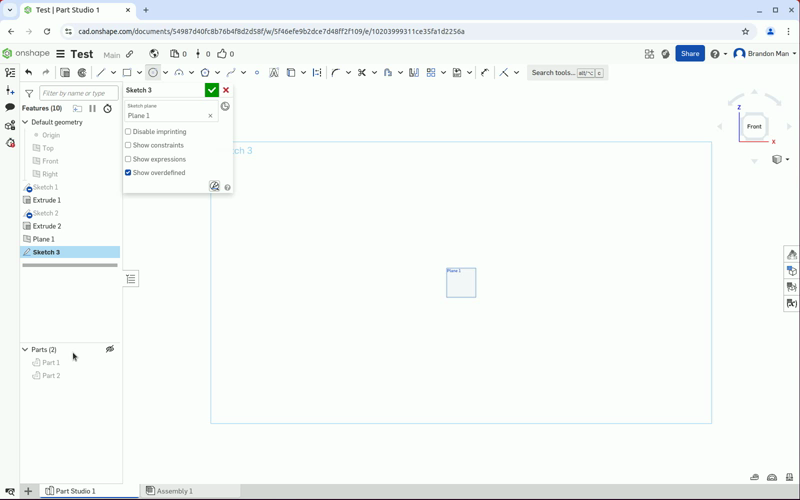
key_down(shift)
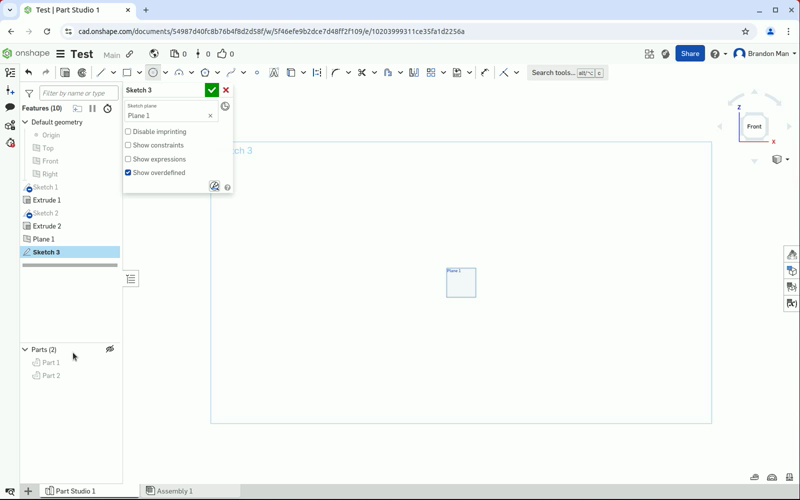
mouse_move(460, 282)
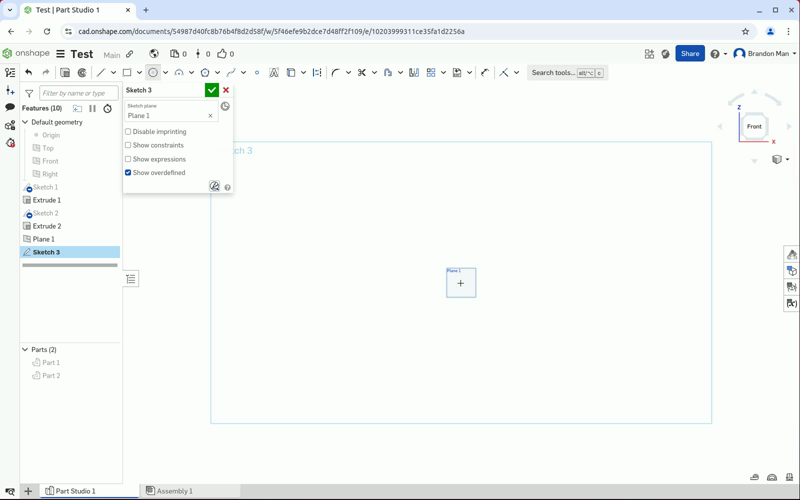
click(460, 282)
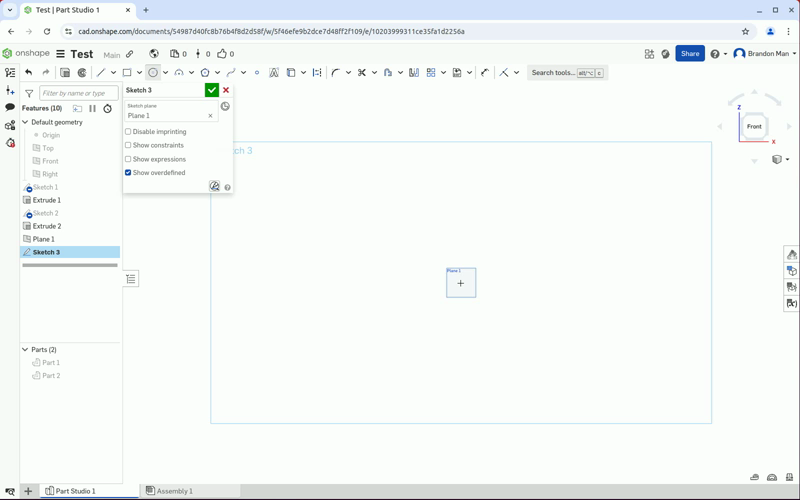
key_up(shift)
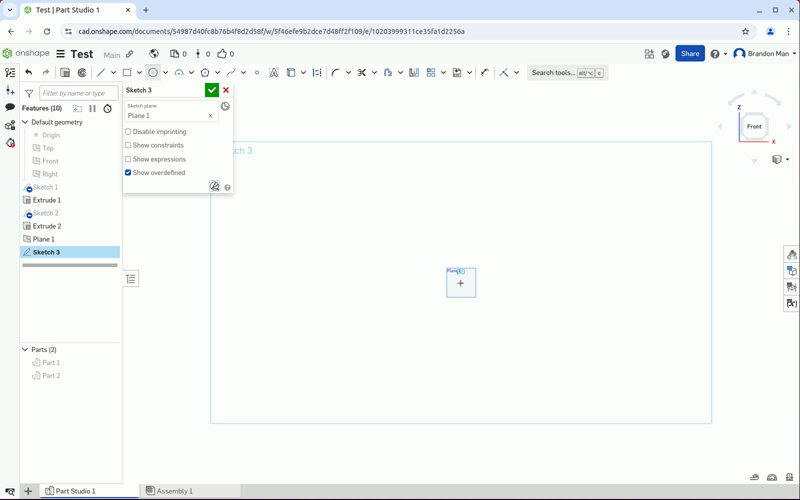
mouse_move(559, 282)
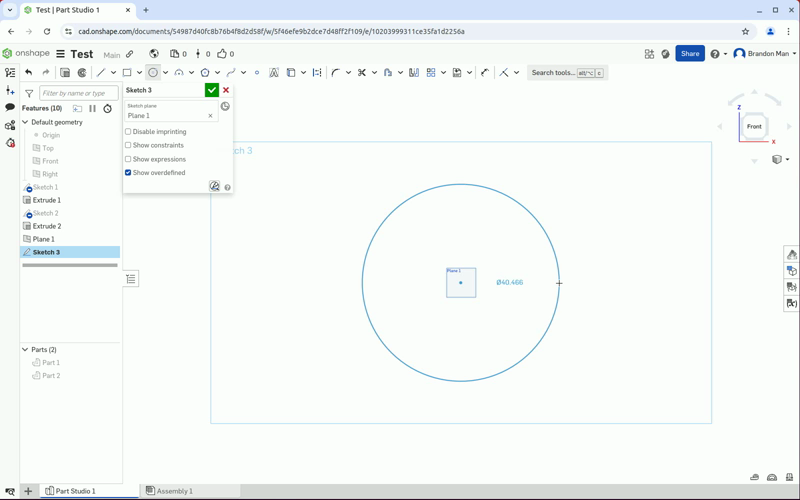
click(559, 282)
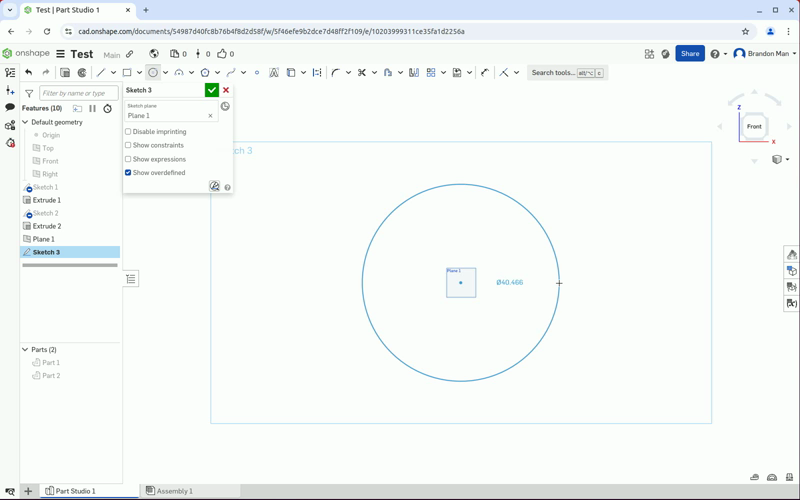
key(esc)
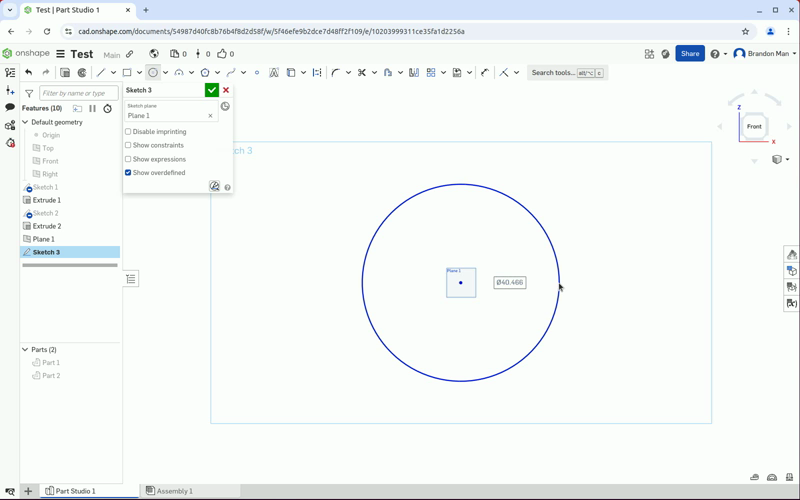
mouse_move(521, 314)
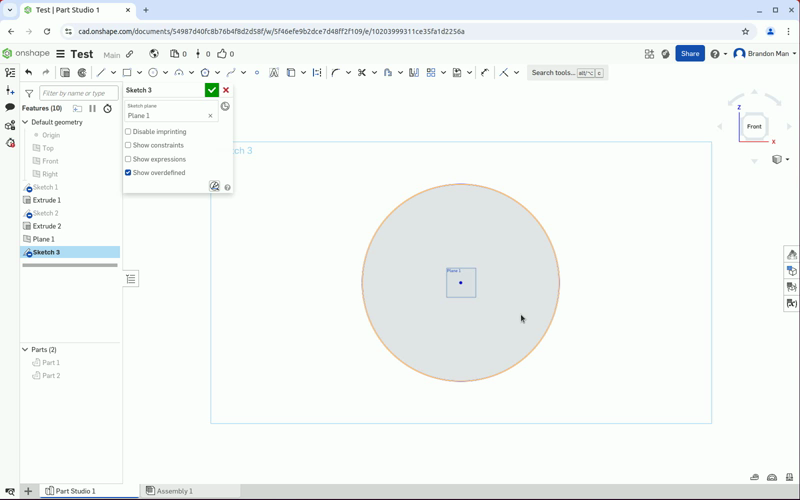
click(521, 314)
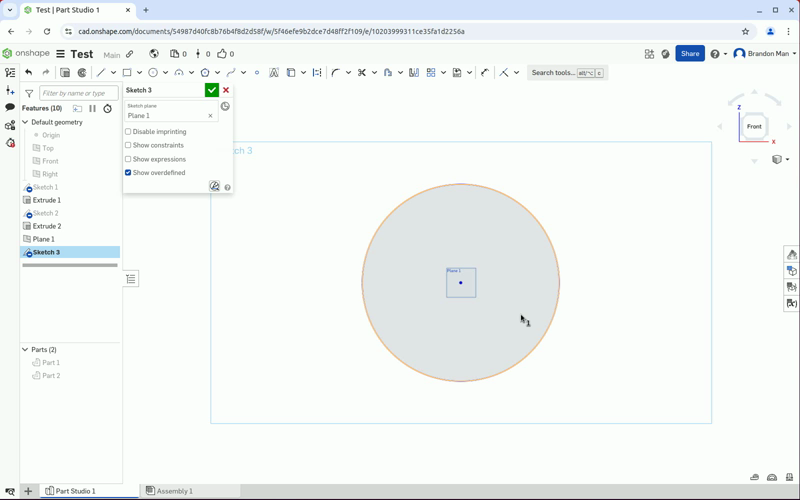
mouse_move(73, 352)
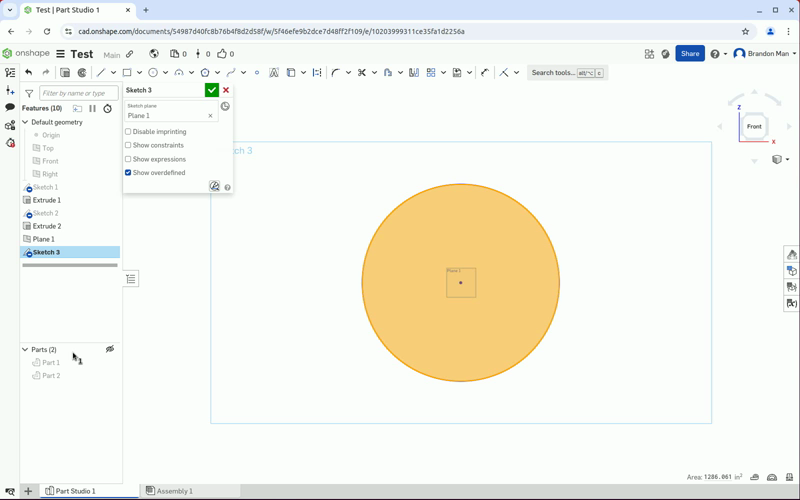
key(shift+y)
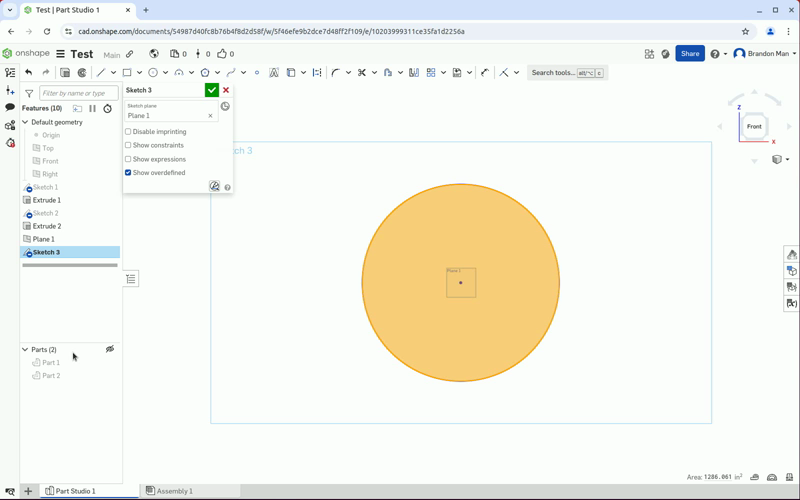
key(shift+e)
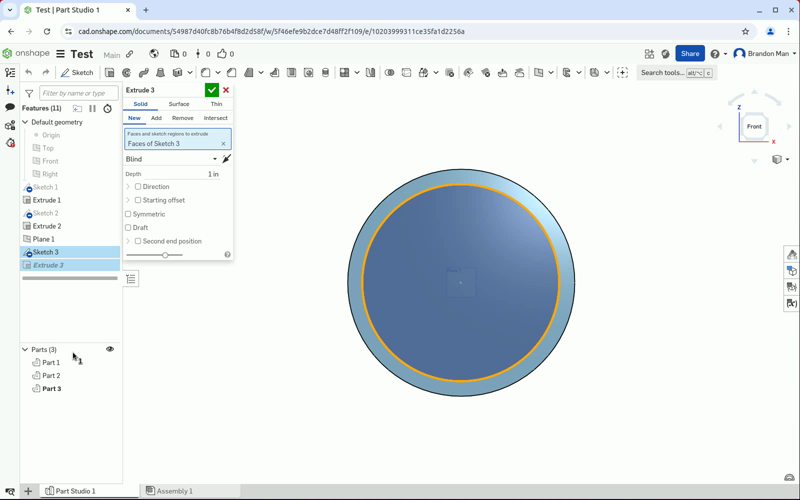
mouse_move(143, 106)
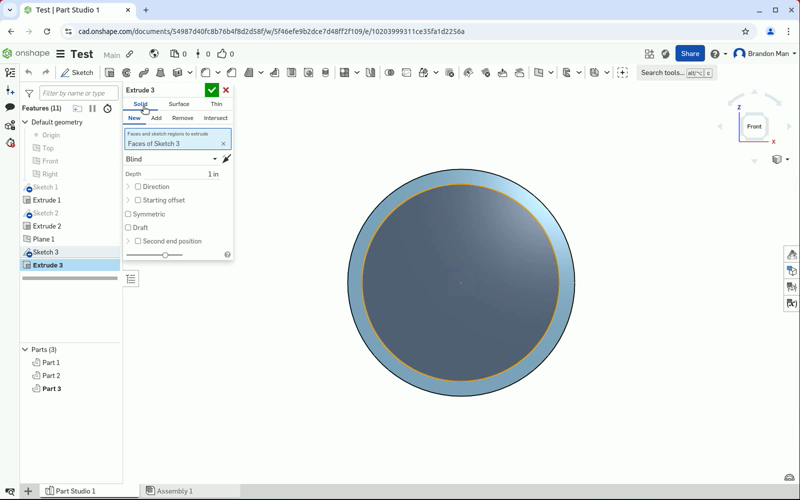
click(143, 106)
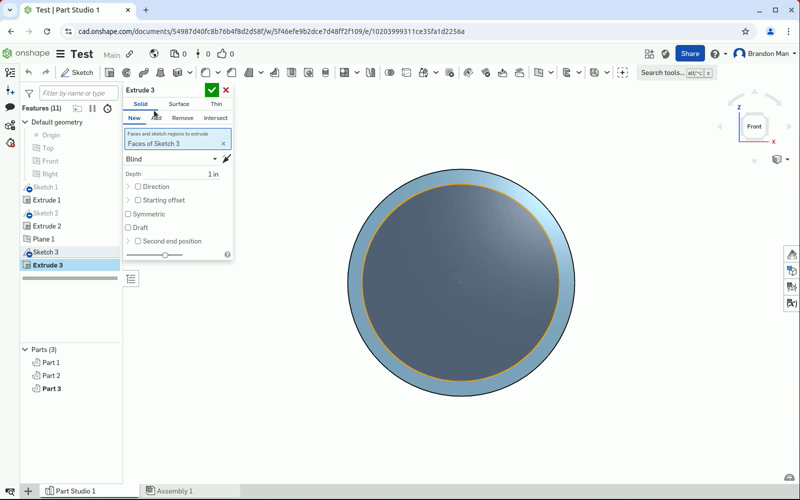
mouse_move(186, 120)
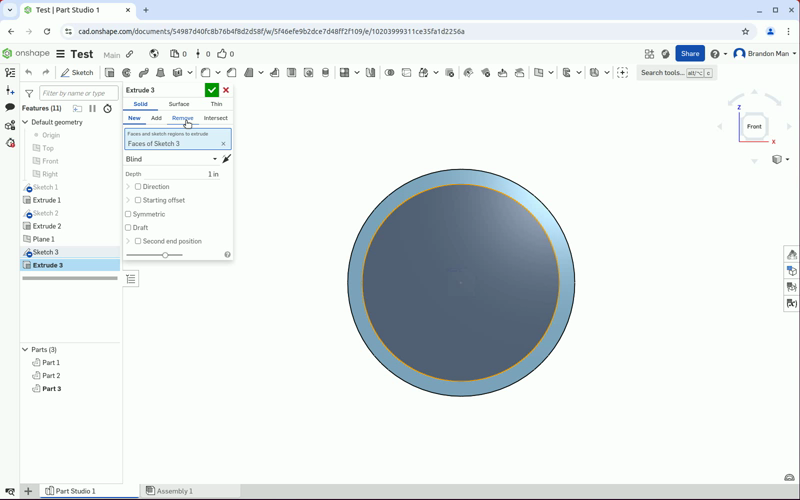
click(186, 120)
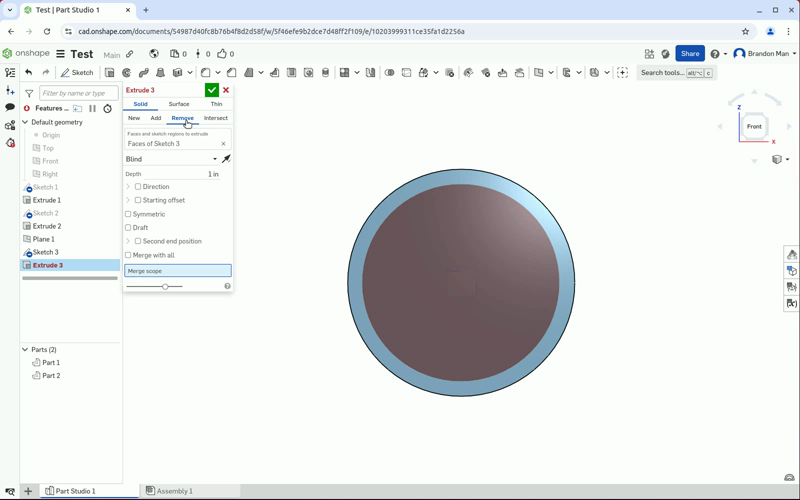
key(tab, 4)
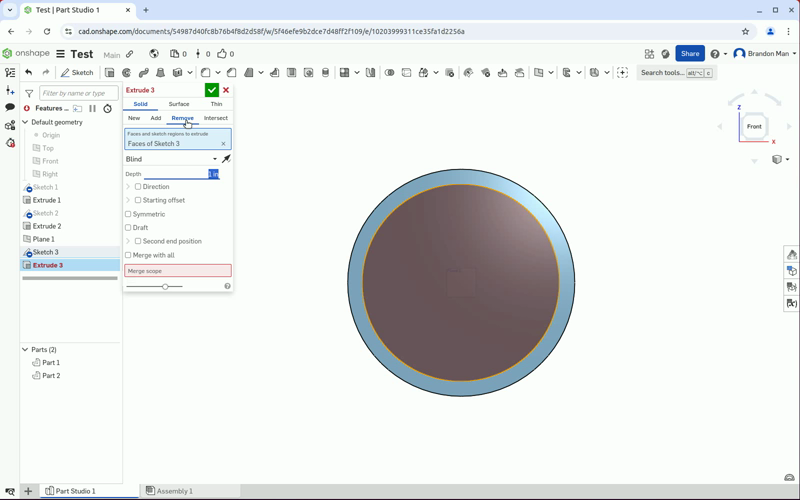
text(1.444)
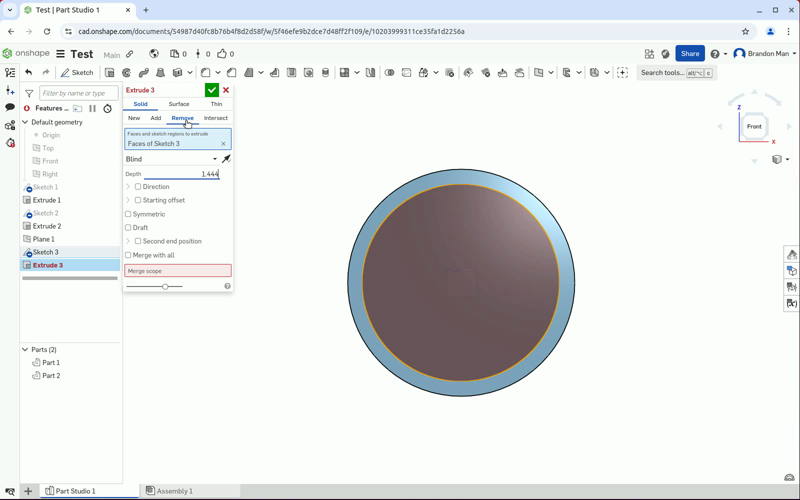
key(tab, 6)
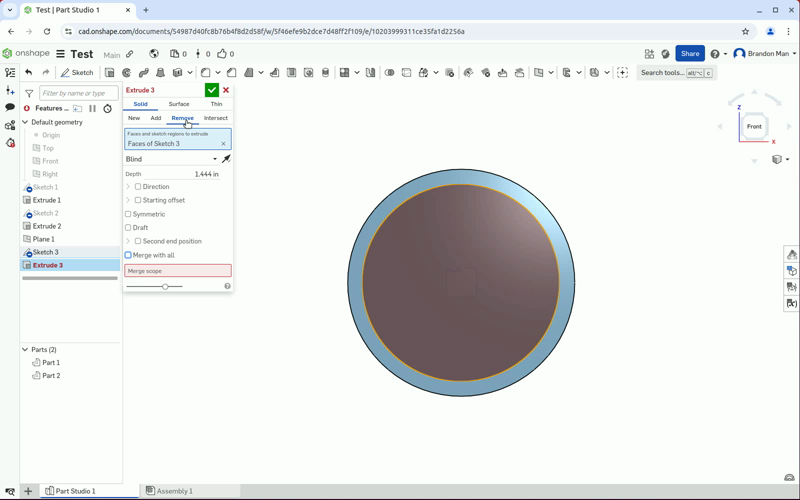
key(space)
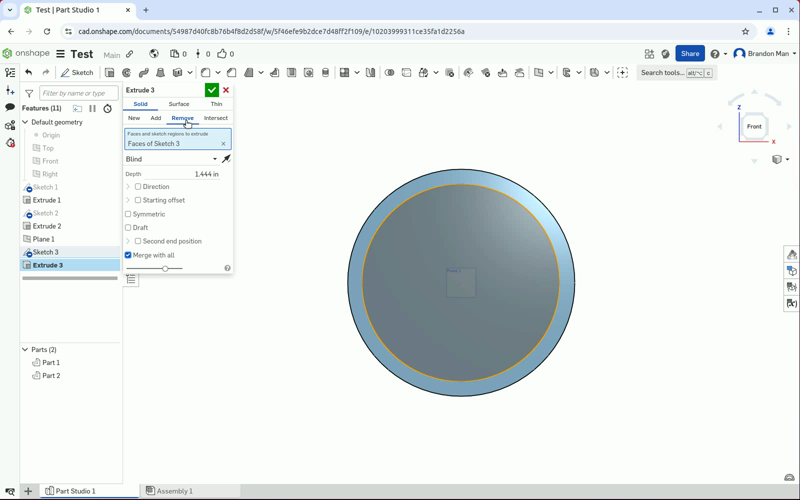
key(enter)
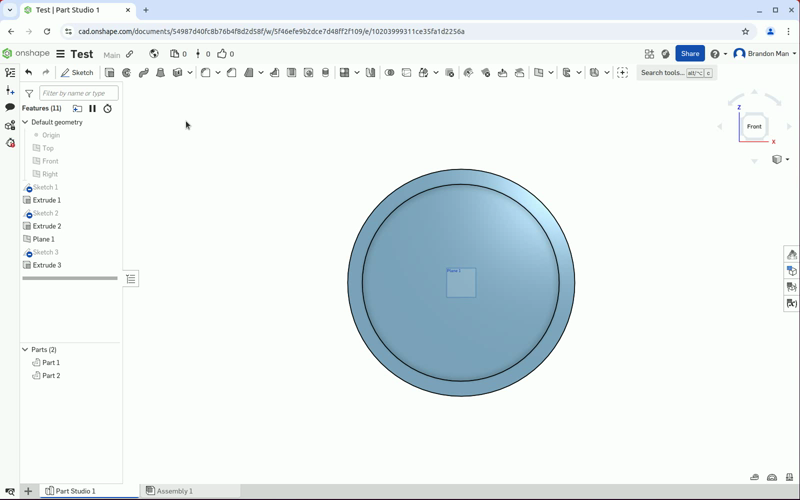
key(shift+h)
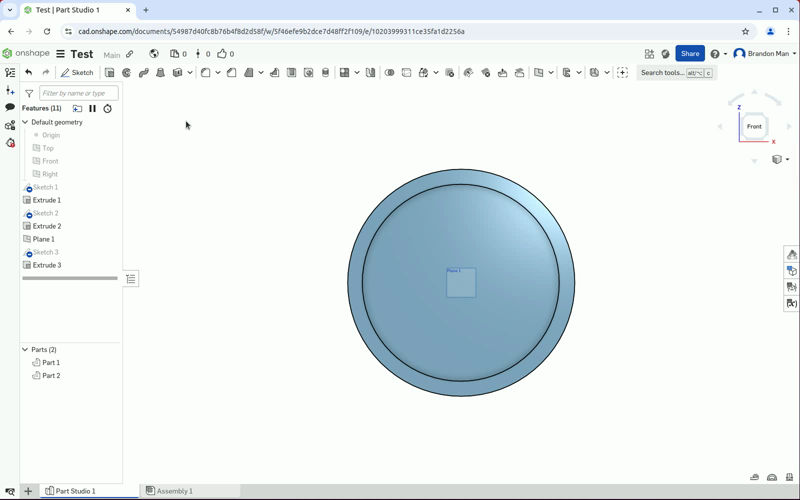
key(shift+h)
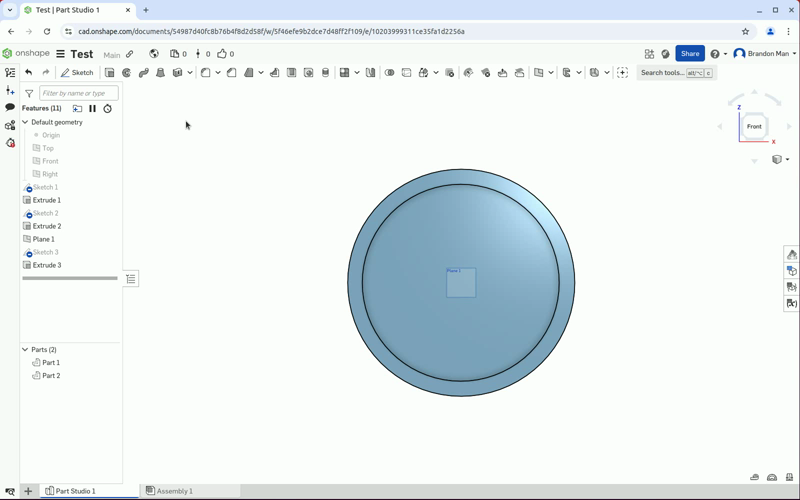
mouse_move(73, 189)
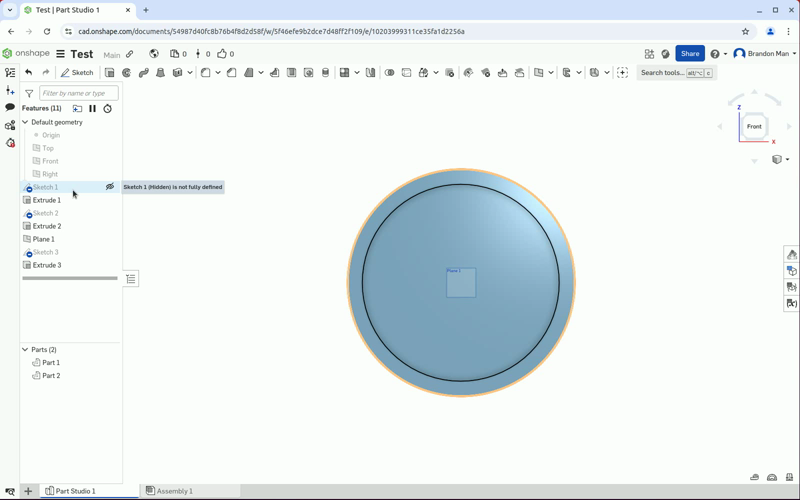
click(73, 189)
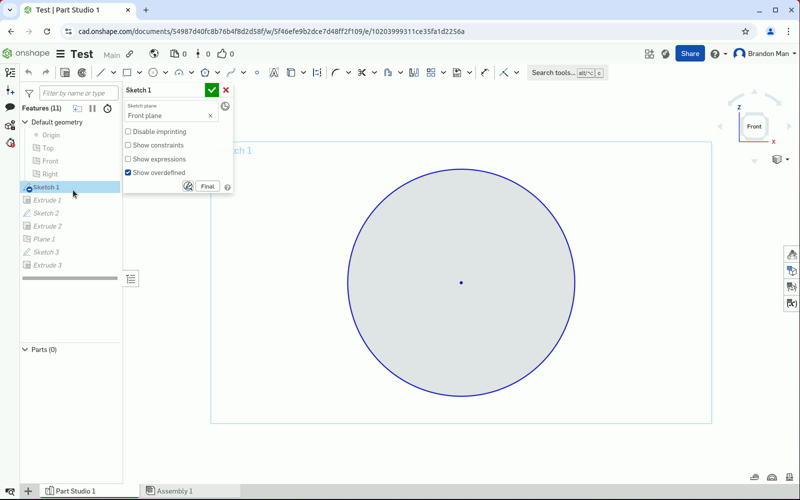
mouse_move(229, 92)
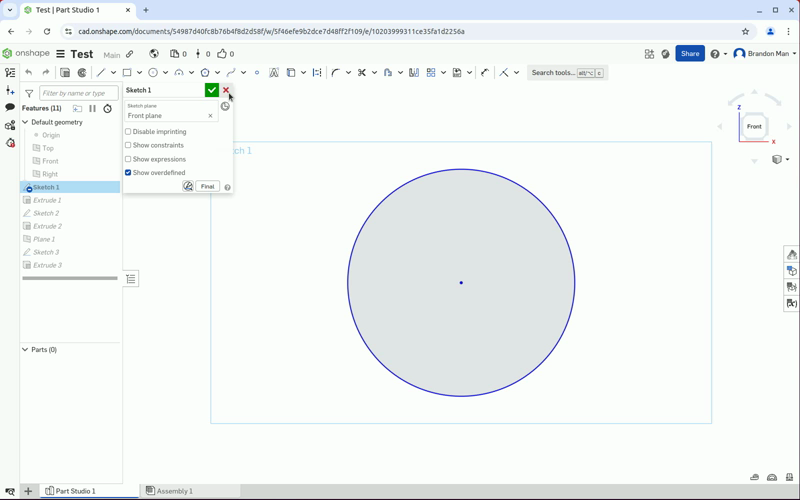
click(229, 92)
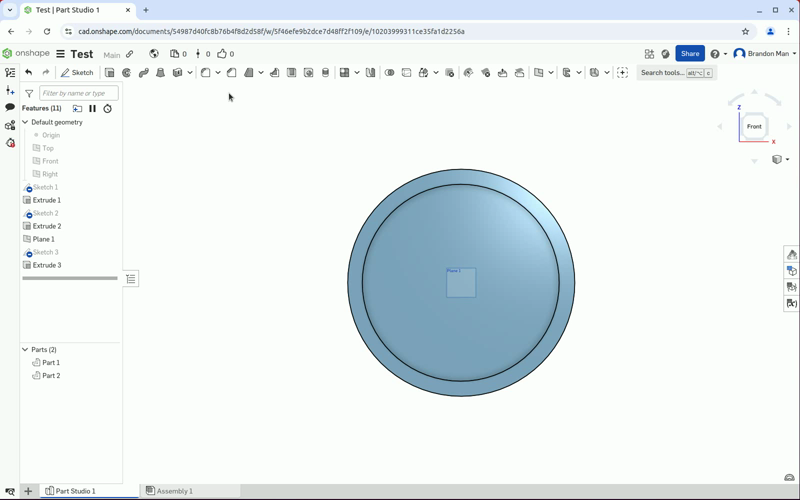
mouse_move(541, 75)
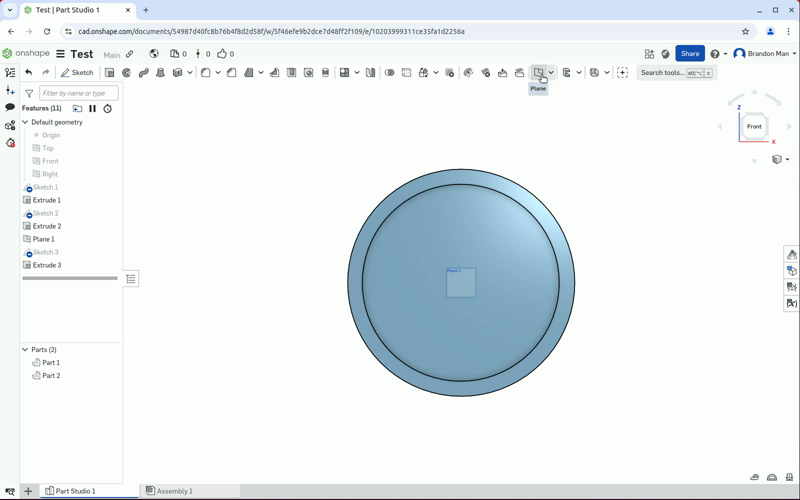
click(541, 75)
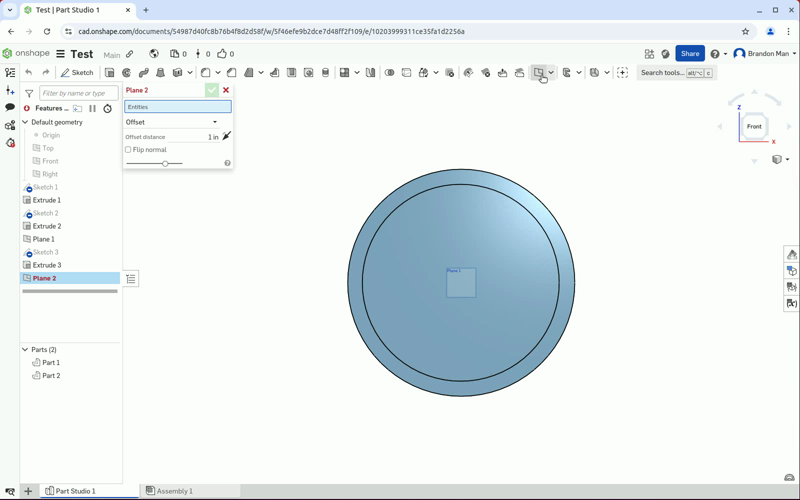
mouse_move(73, 163)
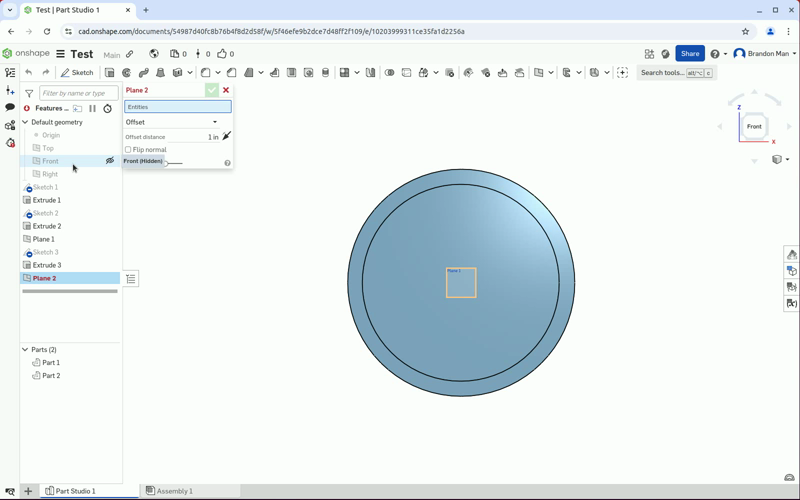
click(73, 163)
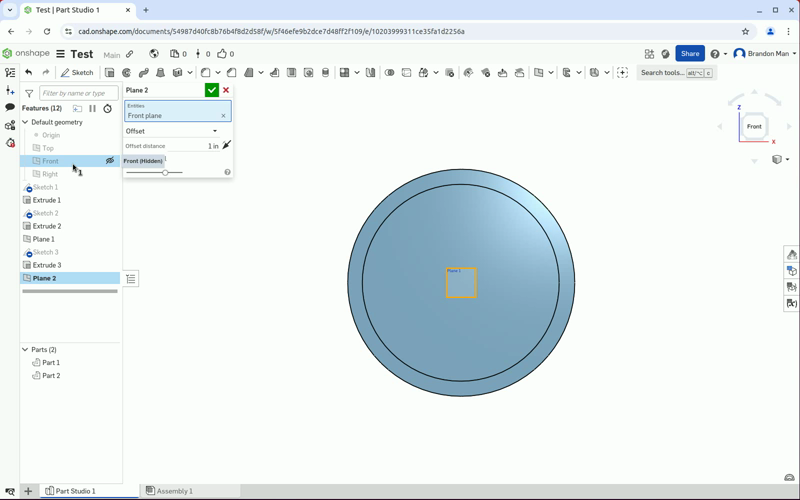
key(tab, 2)
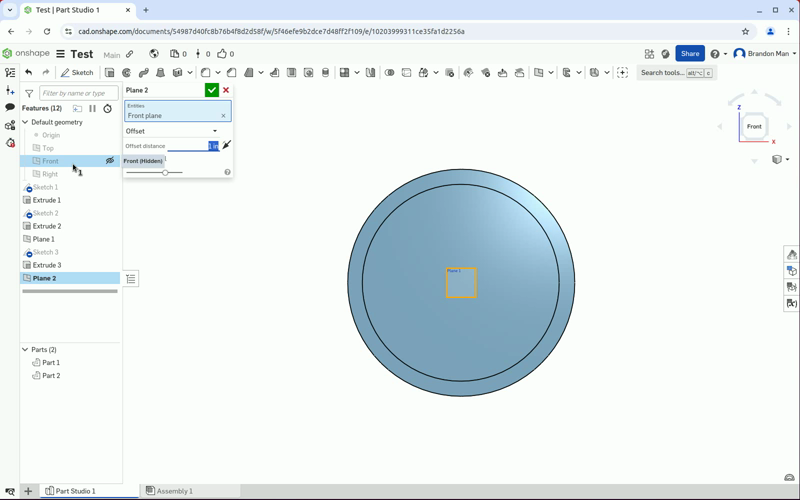
text(2.896)
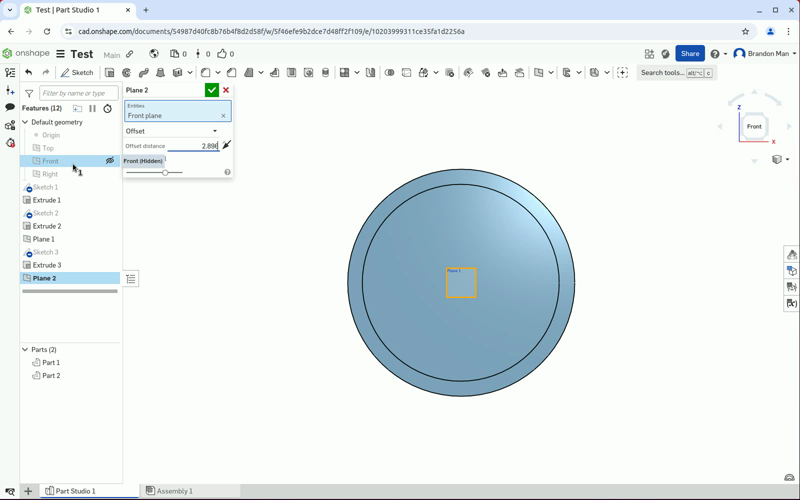
key(enter, 2)
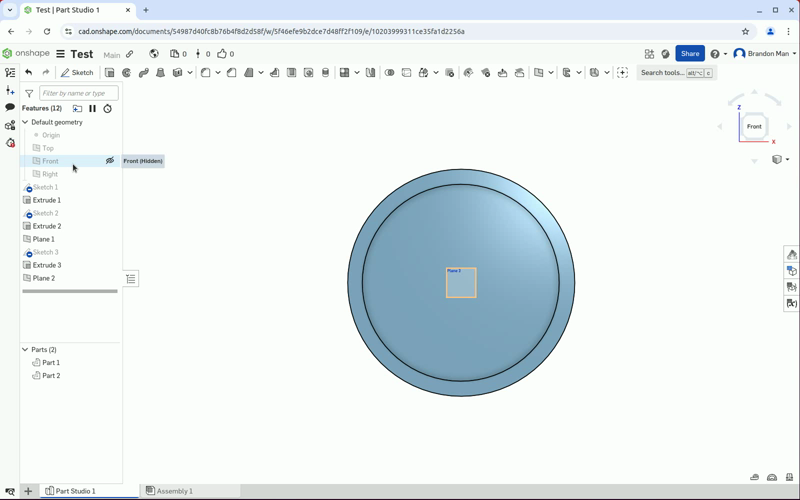
key(shift+s)
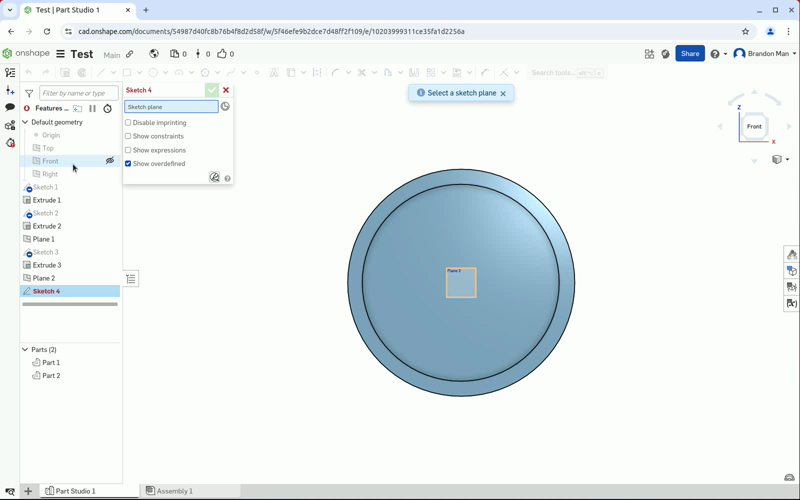
mouse_move(73, 280)
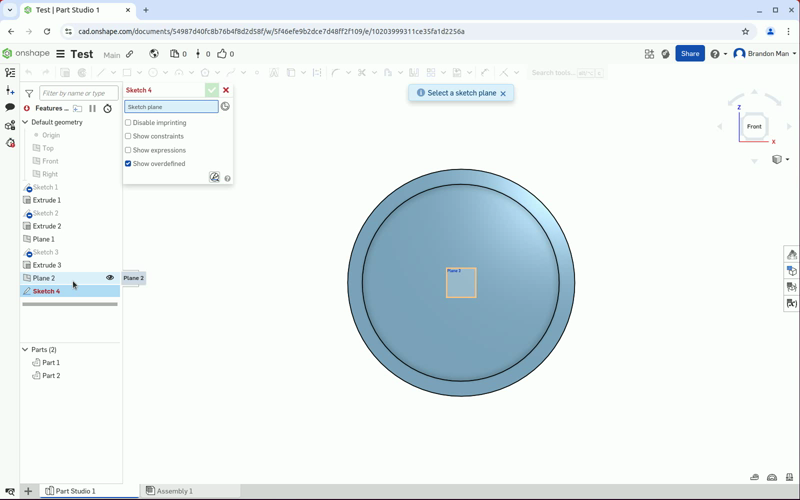
click(73, 280)
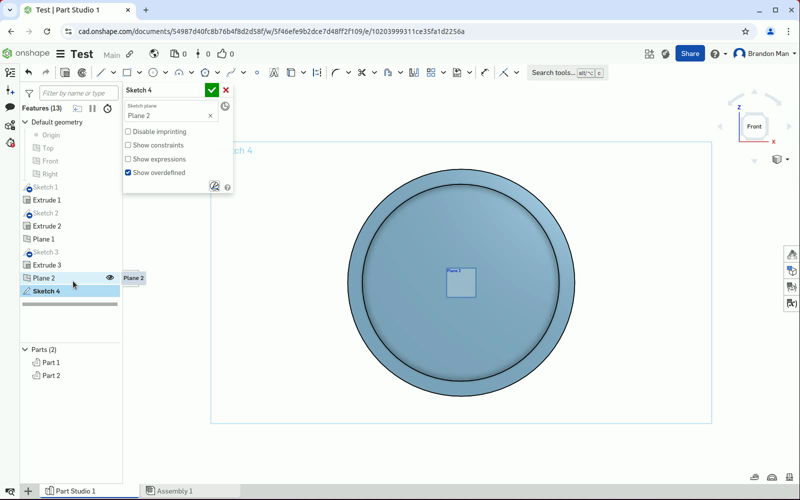
mouse_move(73, 352)
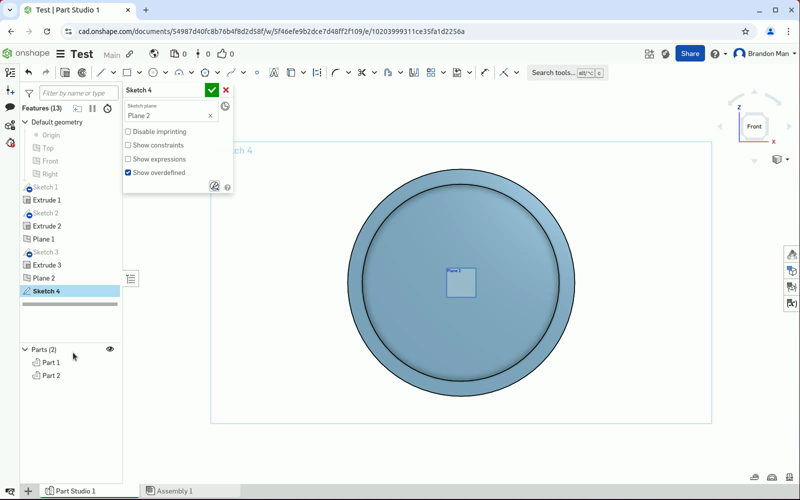
key(y)
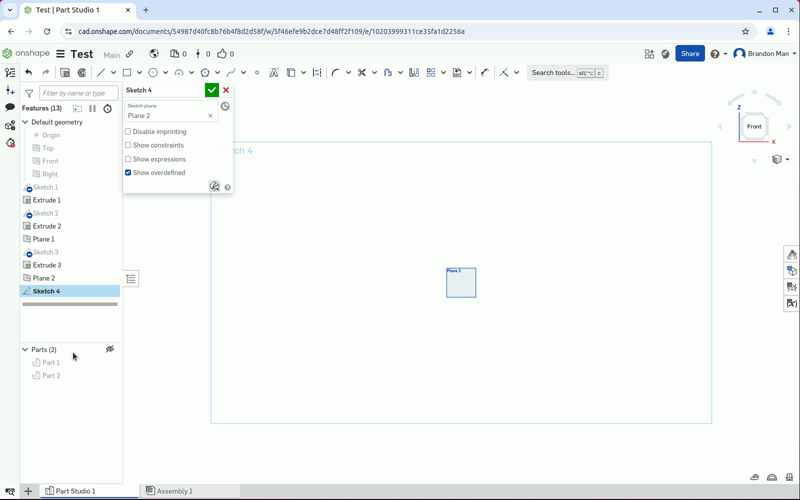
key(c)
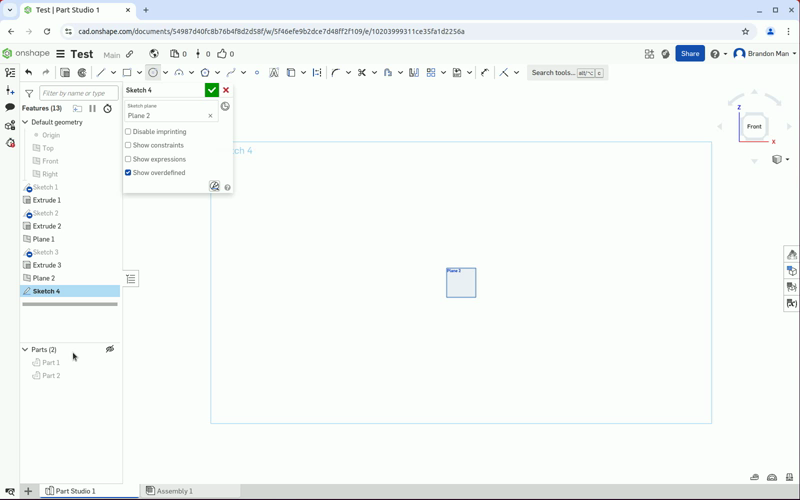
key_down(shift)
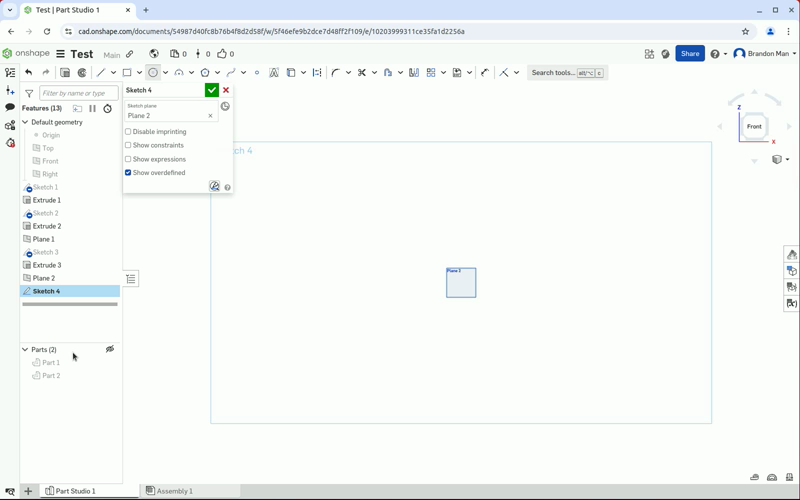
mouse_move(460, 282)
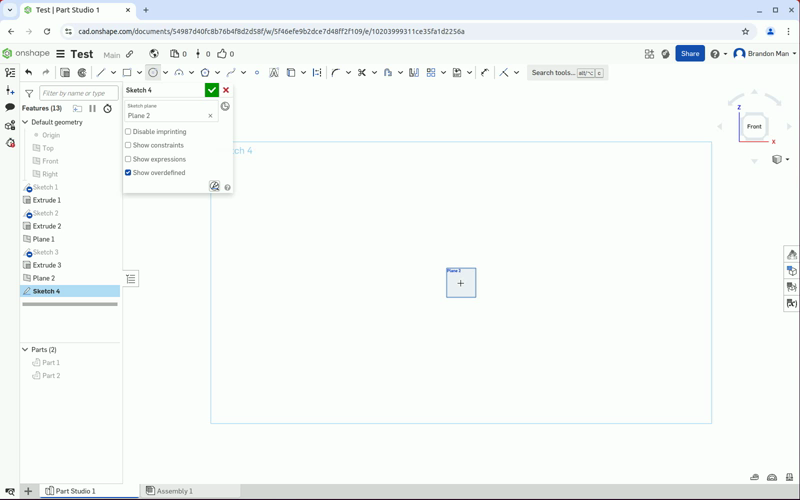
click(460, 282)
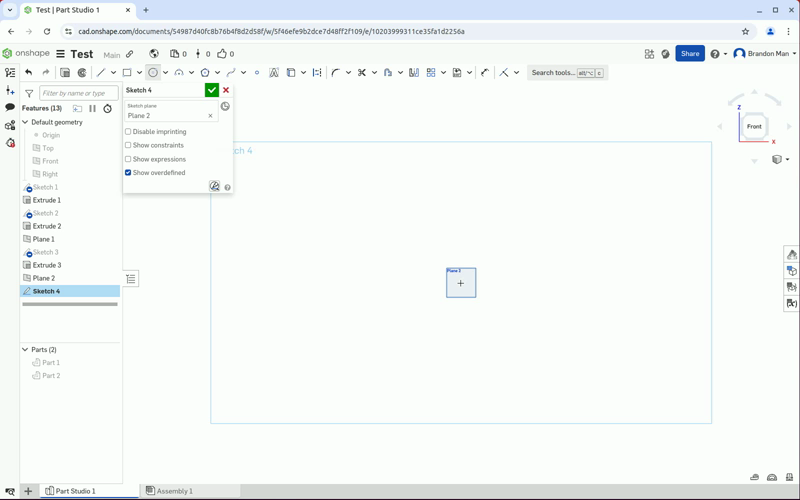
key_up(shift)
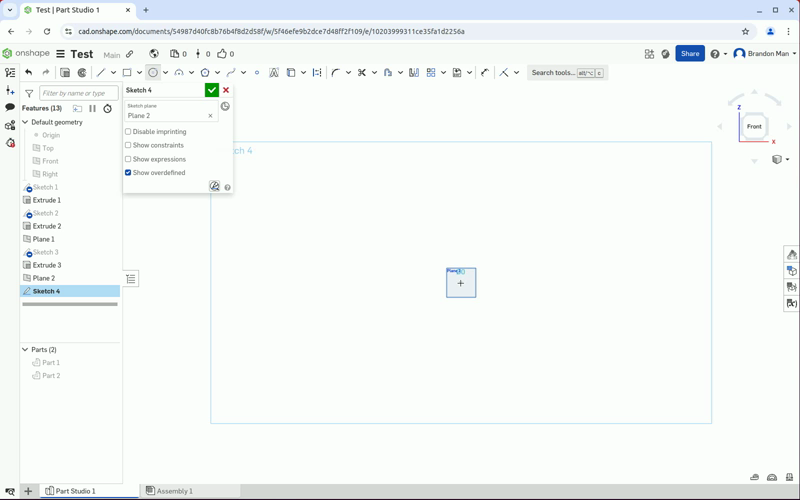
mouse_move(512, 282)
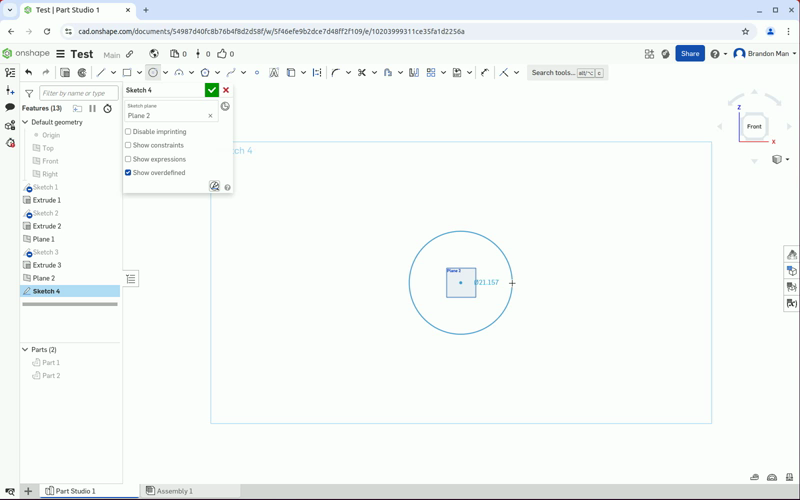
click(512, 282)
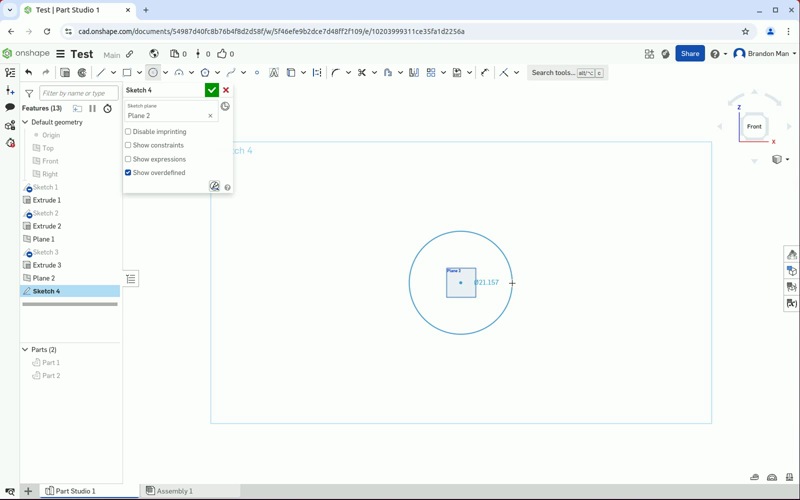
key(esc)
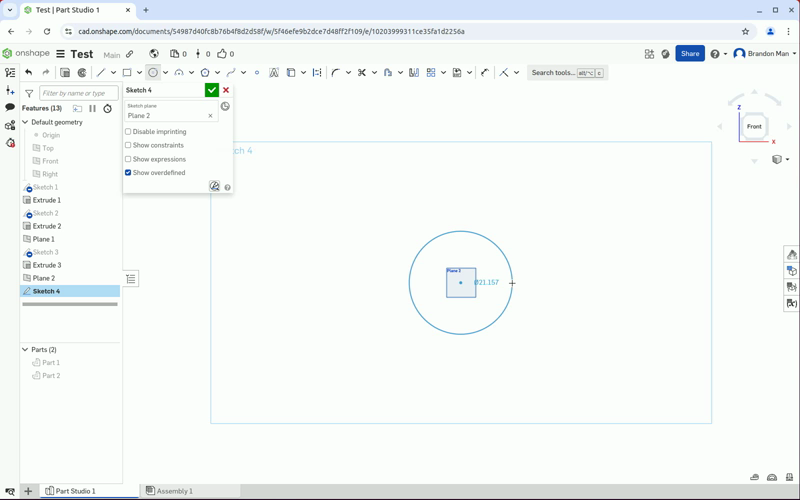
mouse_move(467, 307)
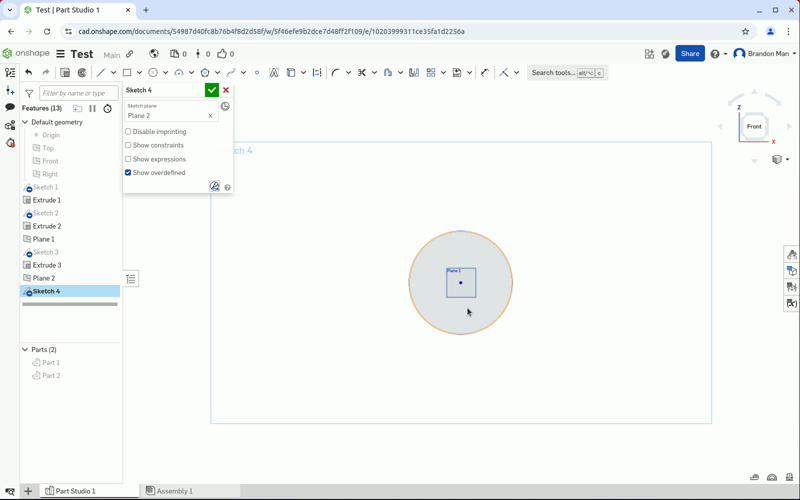
click(467, 307)
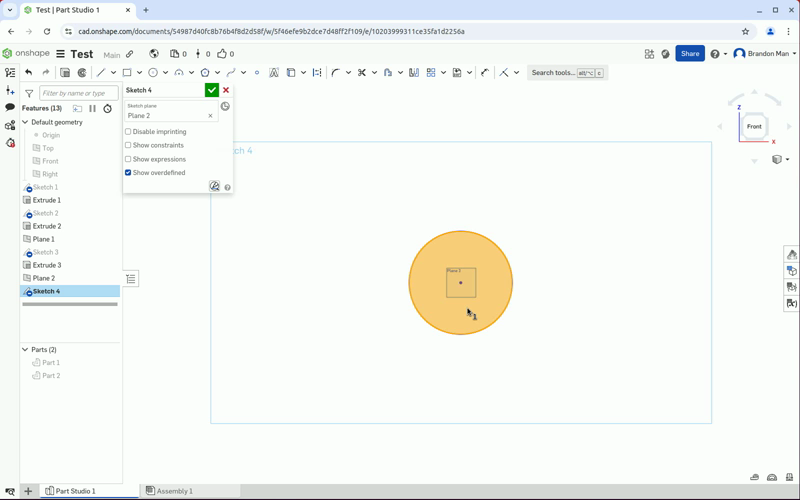
mouse_move(73, 352)
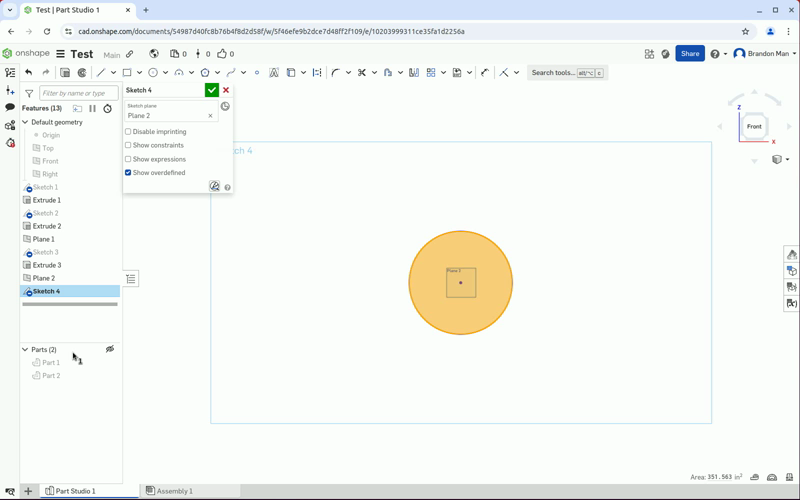
key(shift+y)
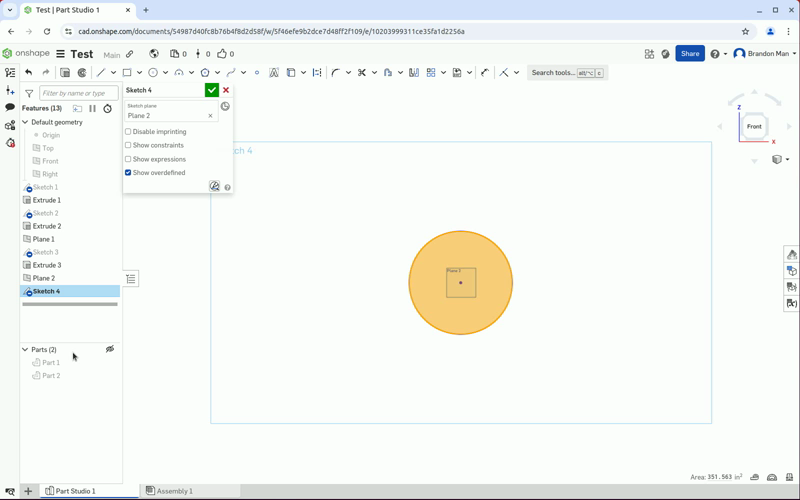
key(shift+e)
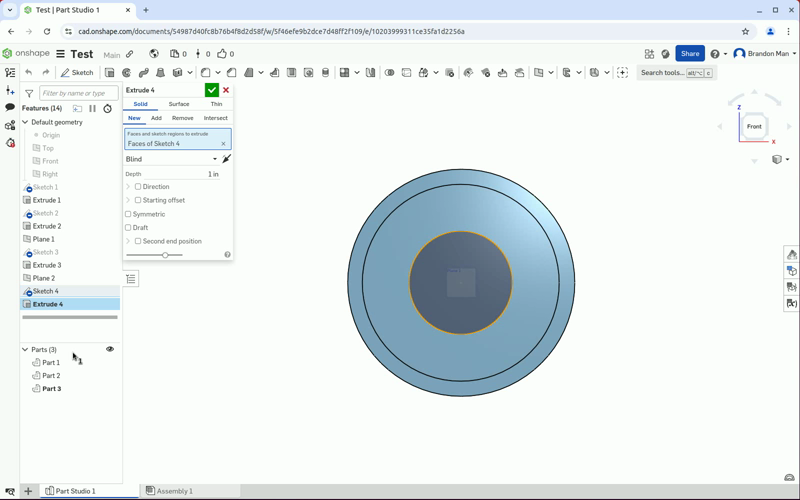
mouse_move(143, 106)
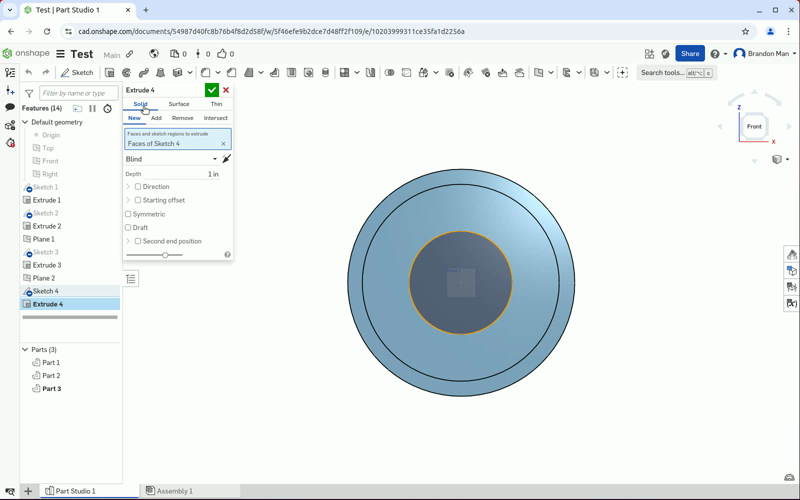
click(143, 106)
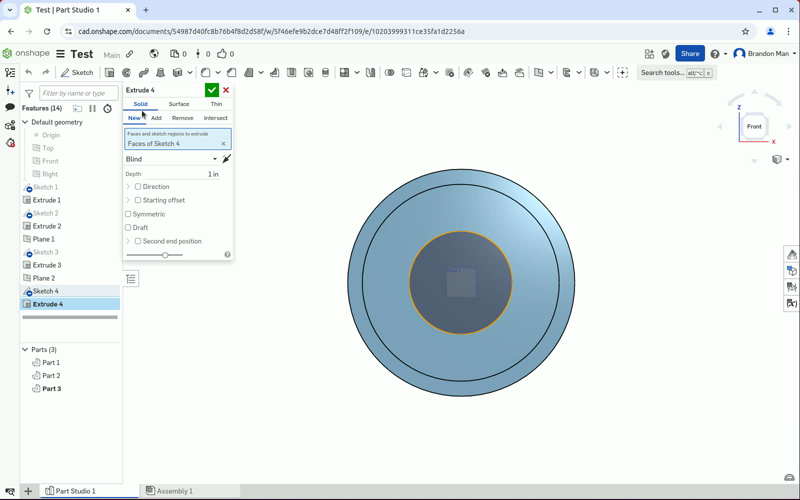
mouse_move(137, 120)
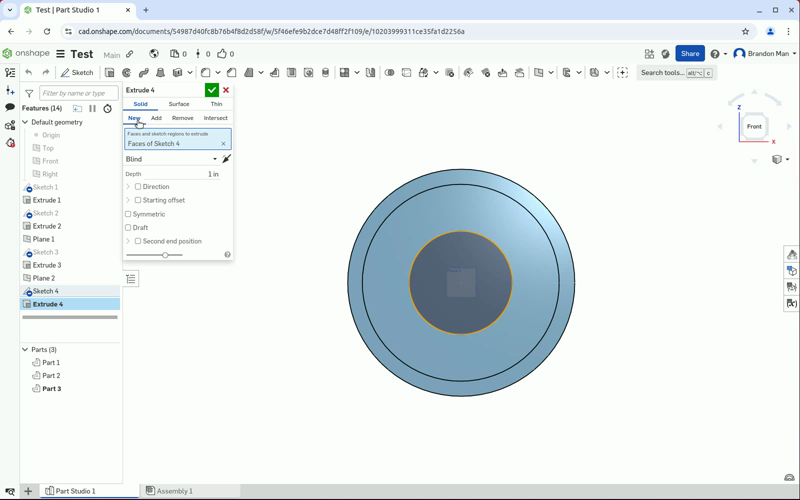
click(137, 120)
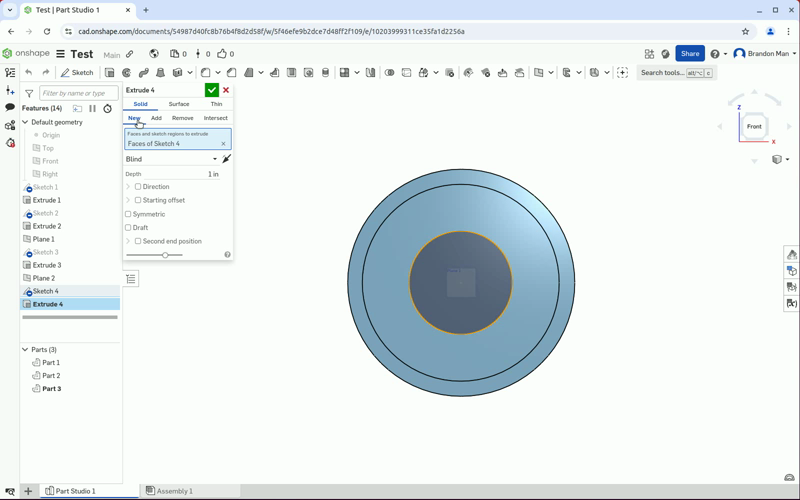
key(tab, 4)
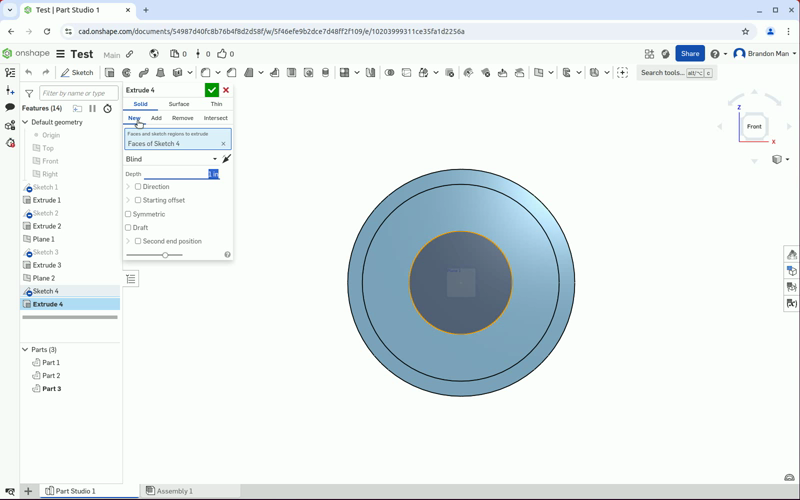
text(1.444)
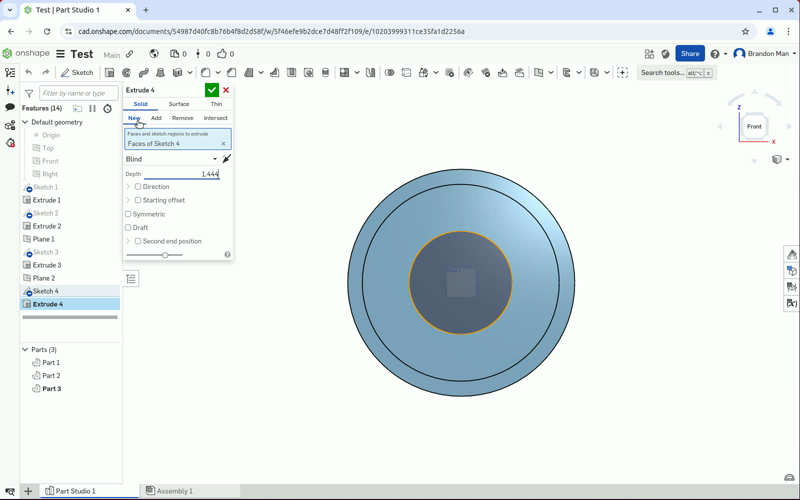
key(enter)
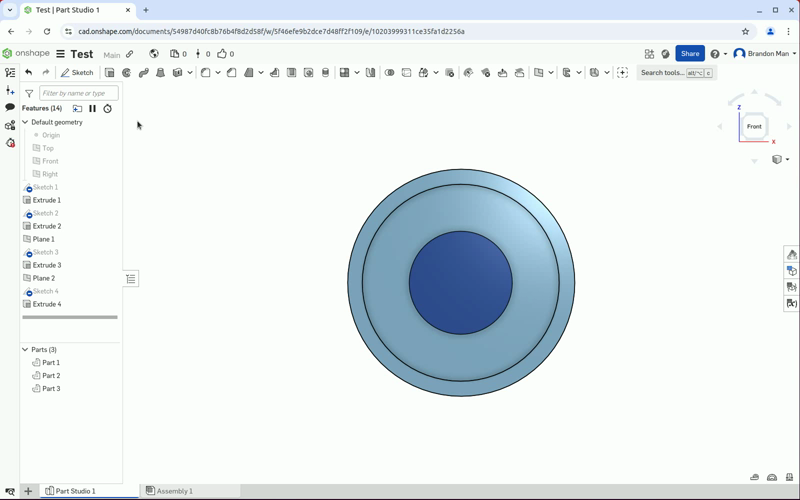
key(shift+h)
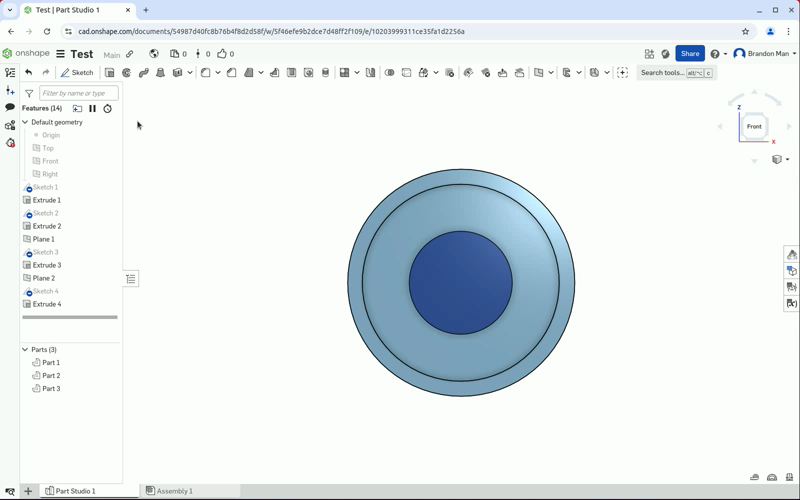
key(shift+h)
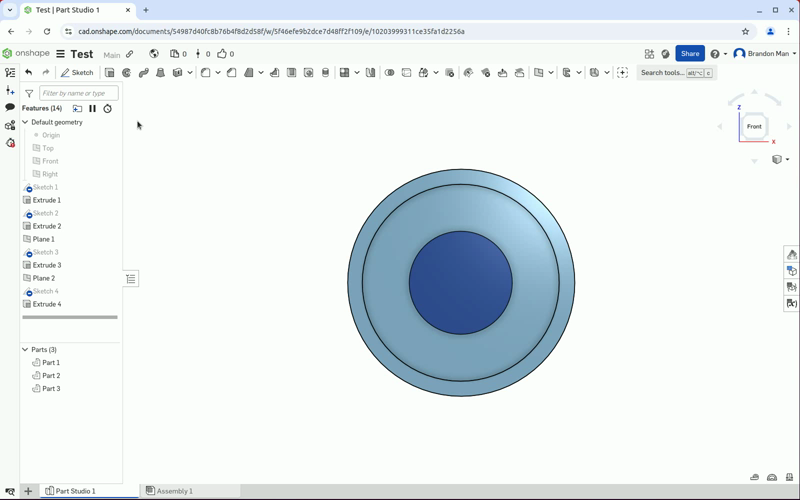
mouse_move(73, 189)
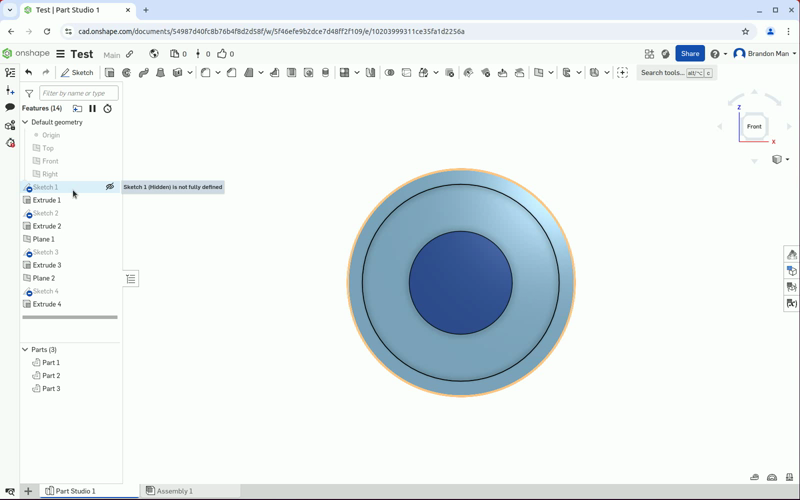
click(73, 189)
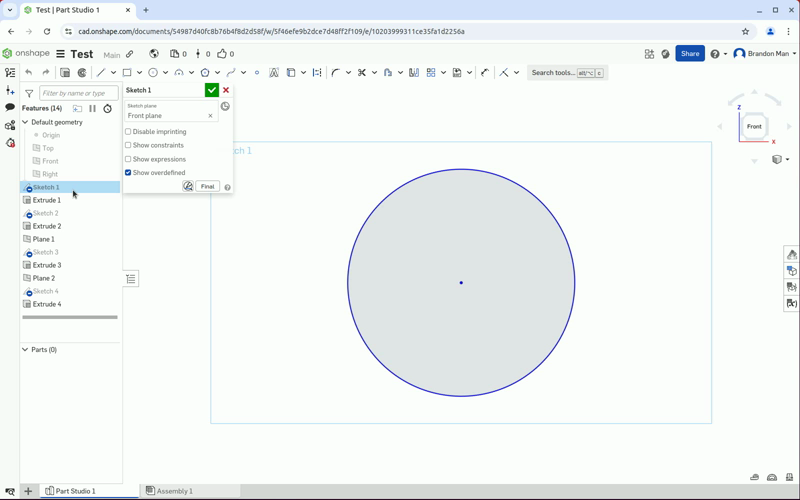
mouse_move(229, 92)
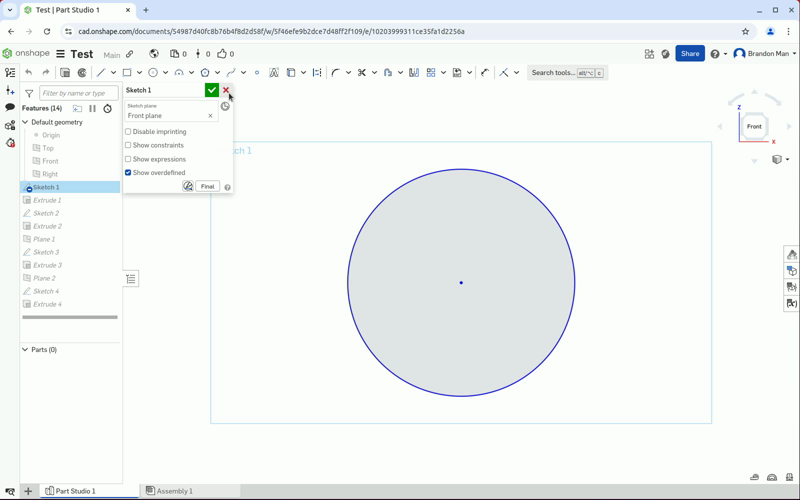
click(229, 92)
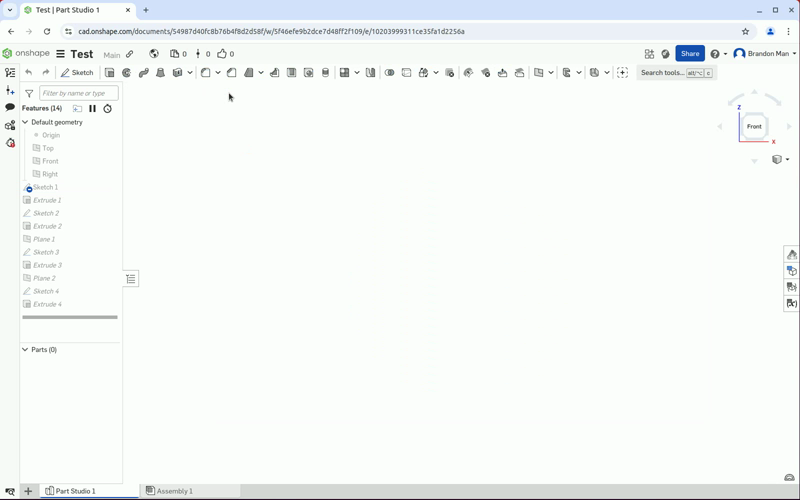
key(shift+s)
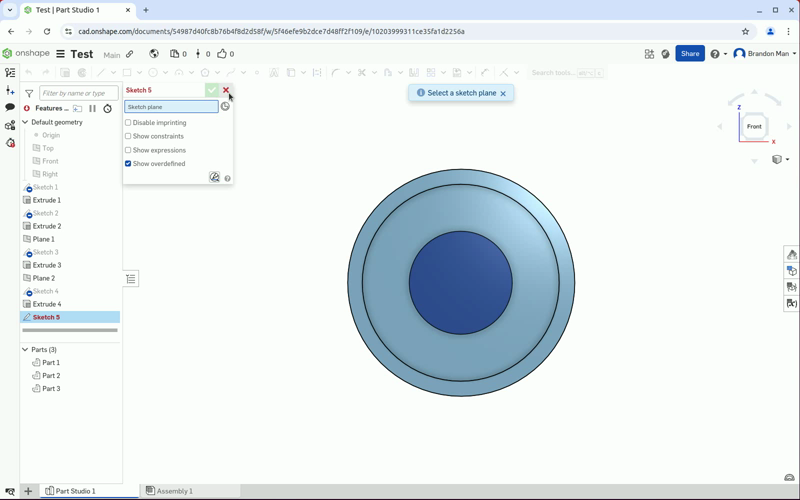
mouse_move(73, 241)
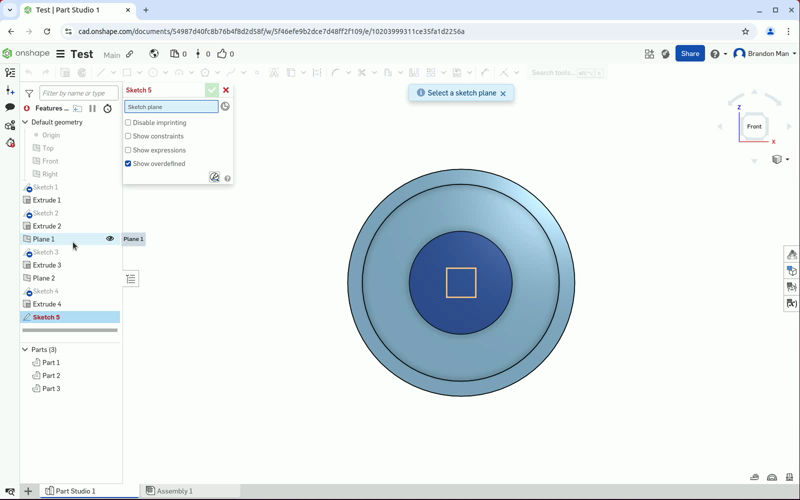
click(73, 241)
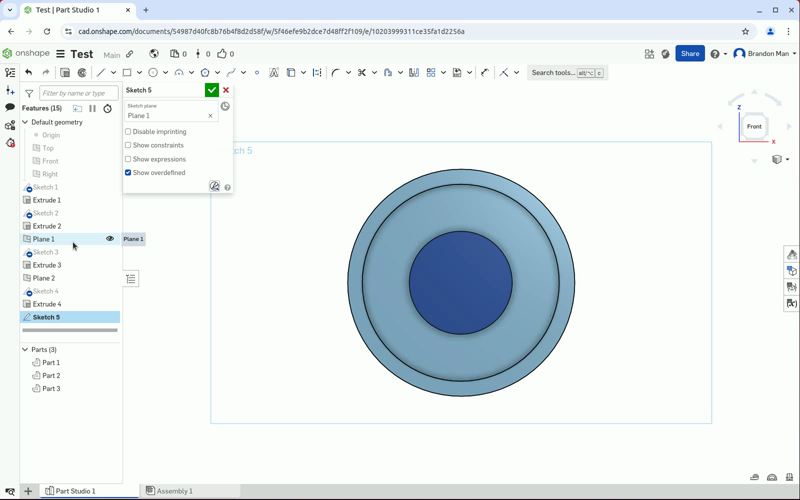
mouse_move(73, 352)
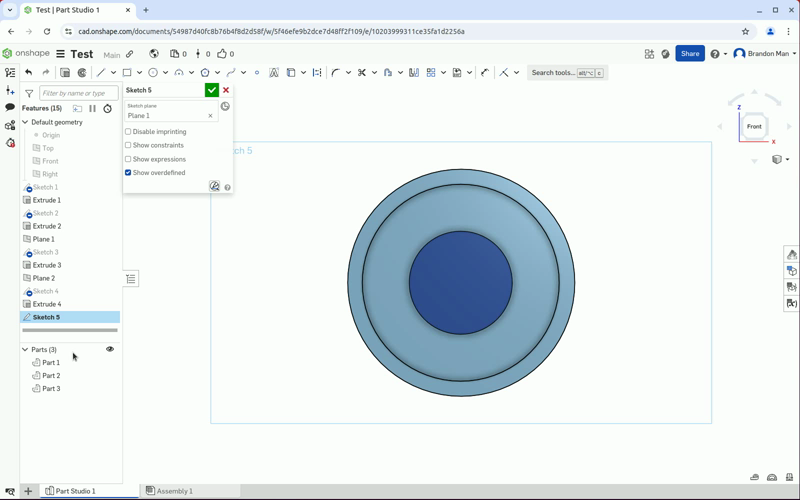
key(y)
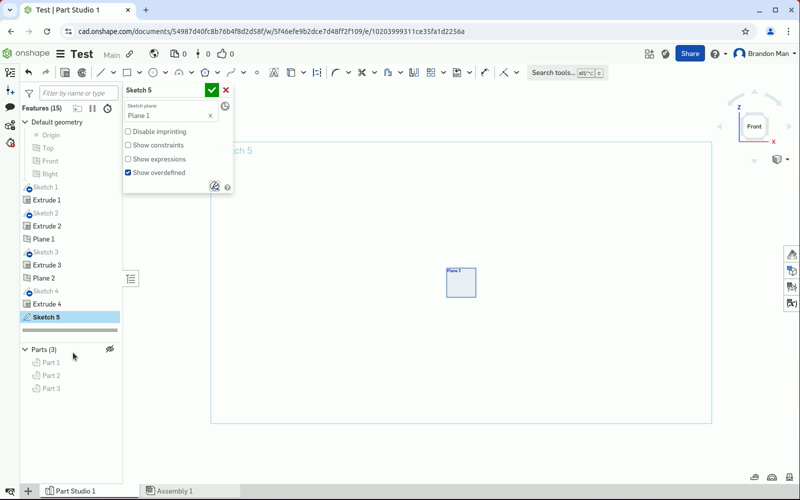
key(c)
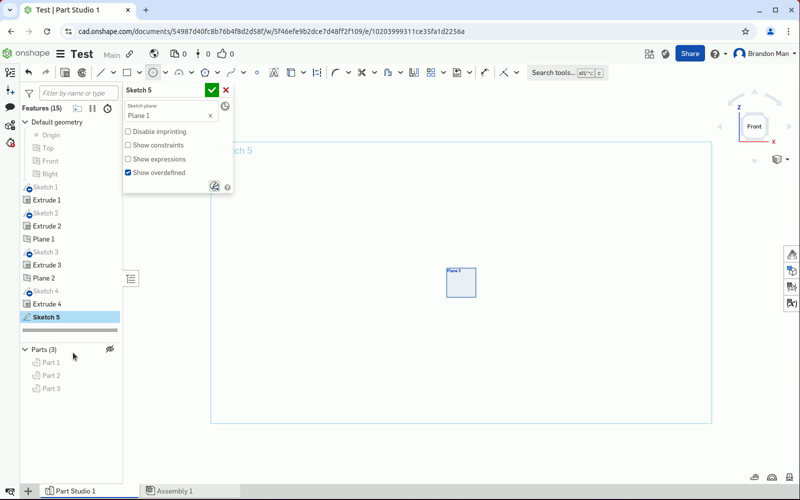
key_down(shift)
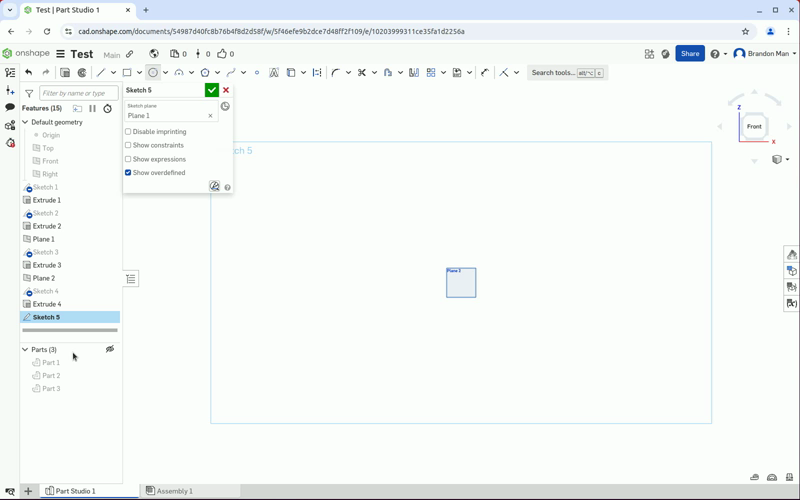
mouse_move(461, 282)
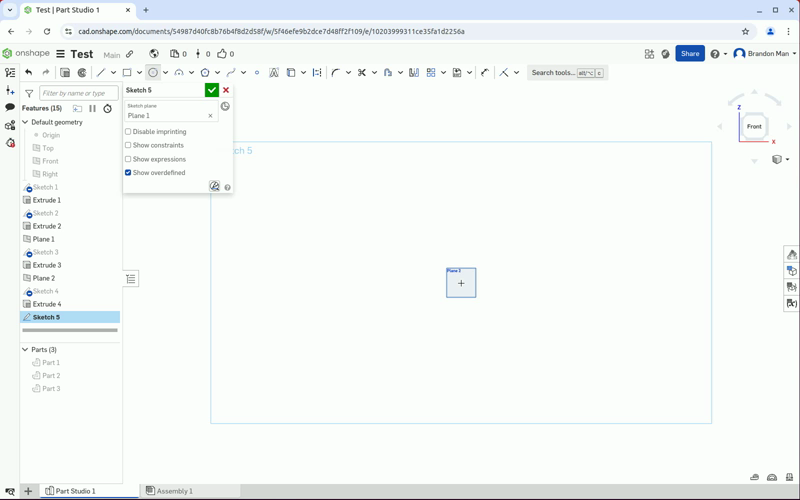
click(461, 282)
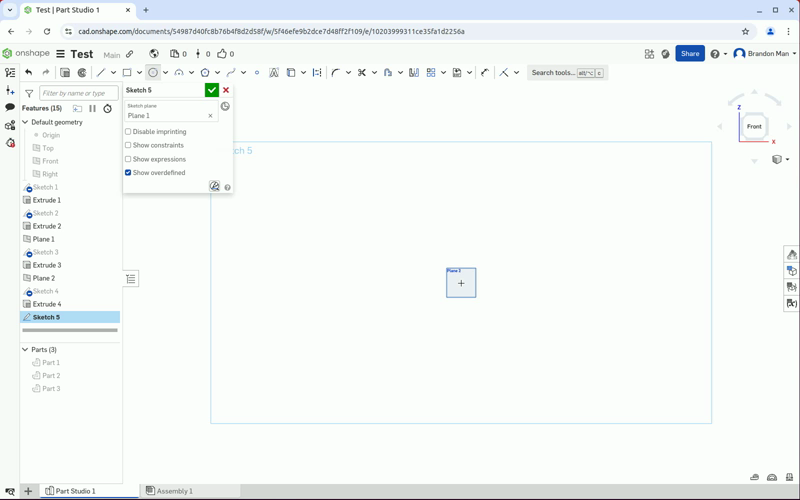
key_up(shift)
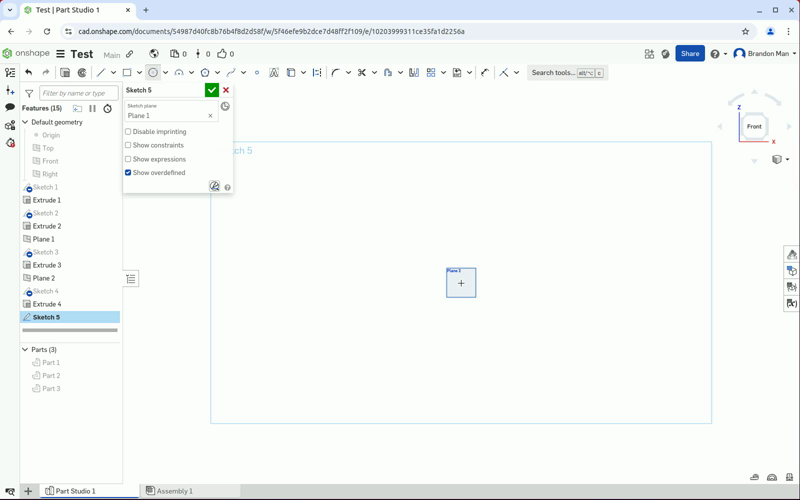
mouse_move(485, 282)
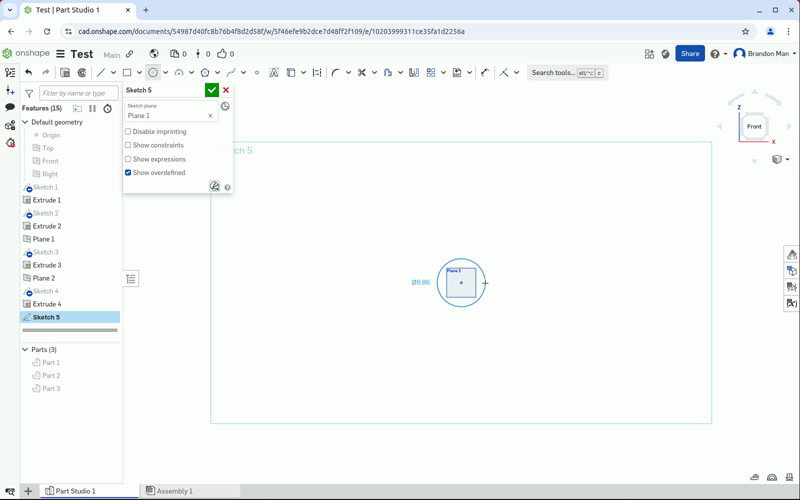
click(485, 282)
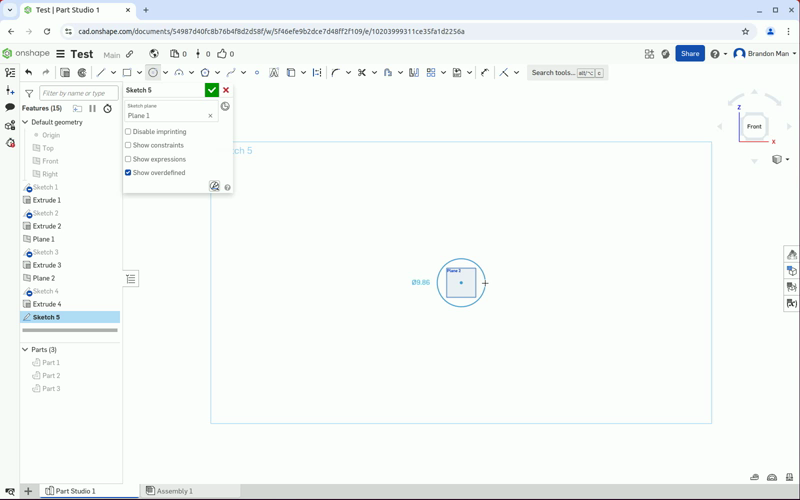
key(esc)
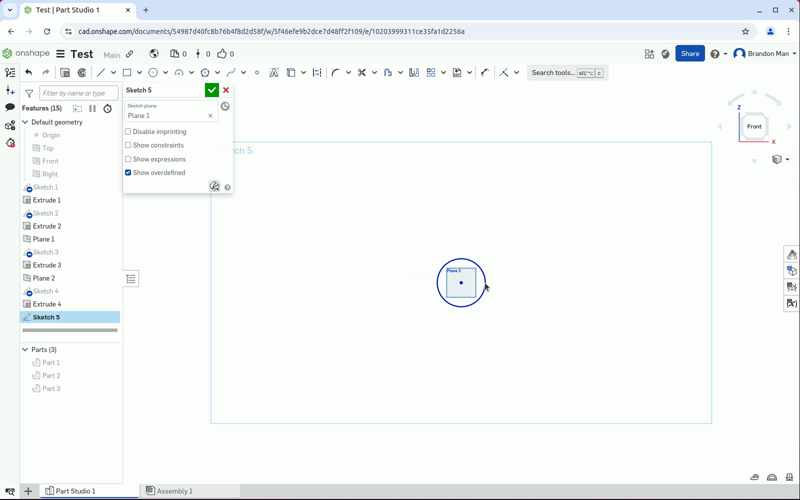
mouse_move(470, 284)
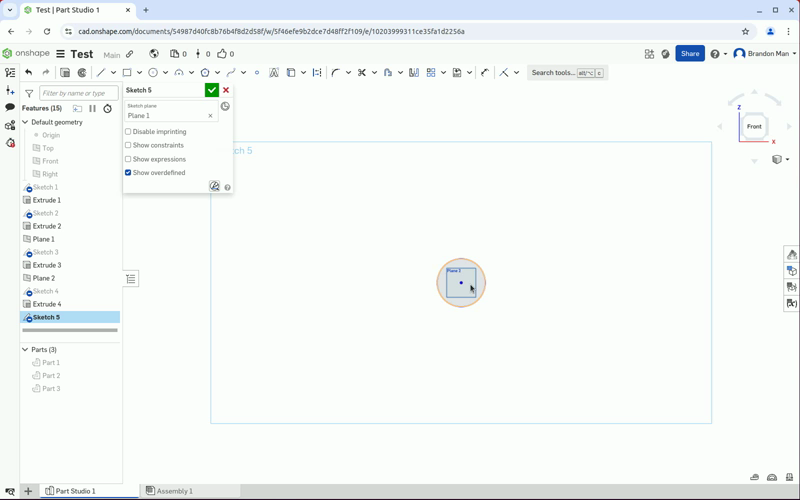
click(470, 284)
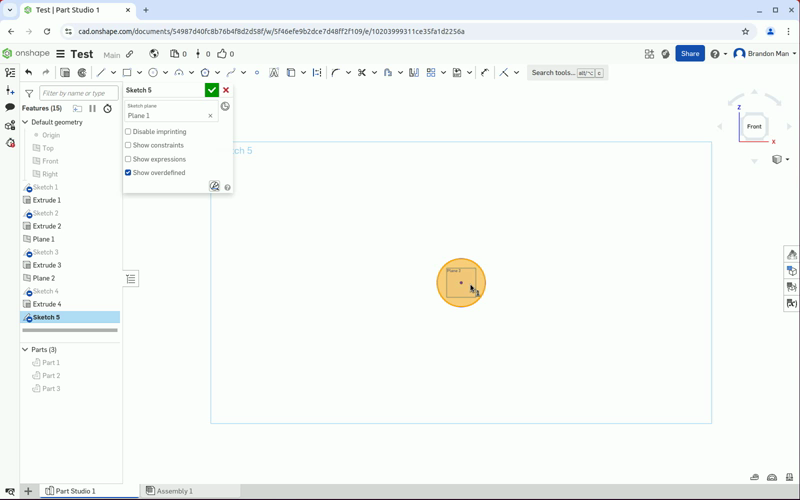
mouse_move(73, 352)
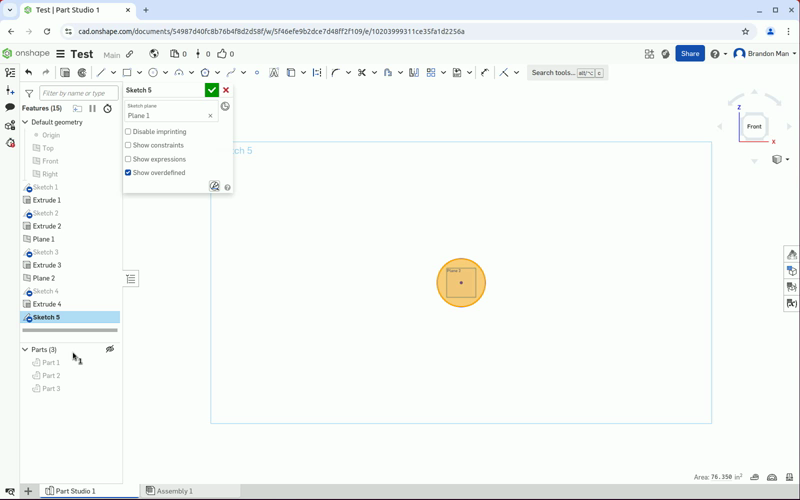
key(shift+y)
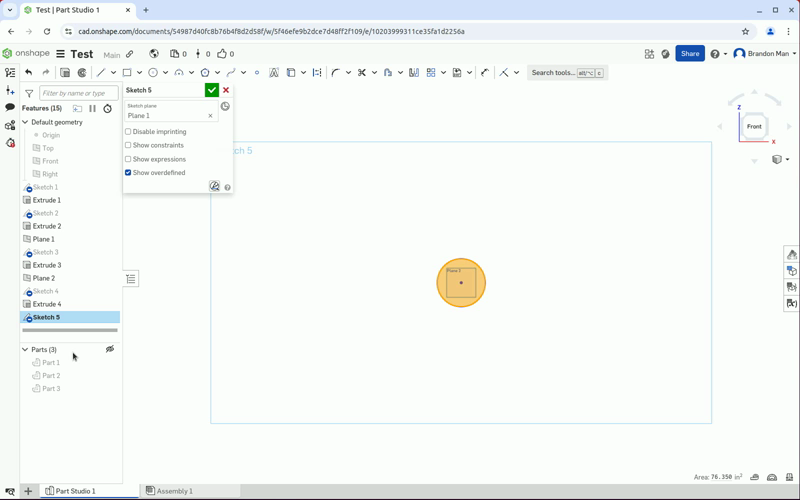
key(shift+e)
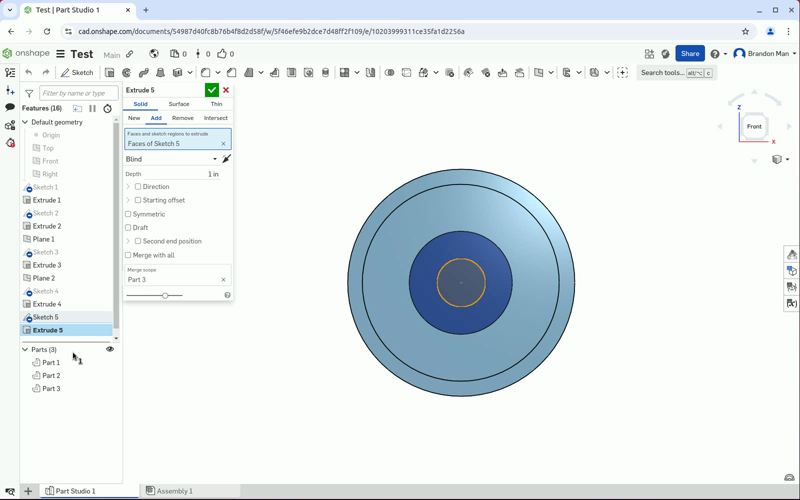
mouse_move(143, 106)
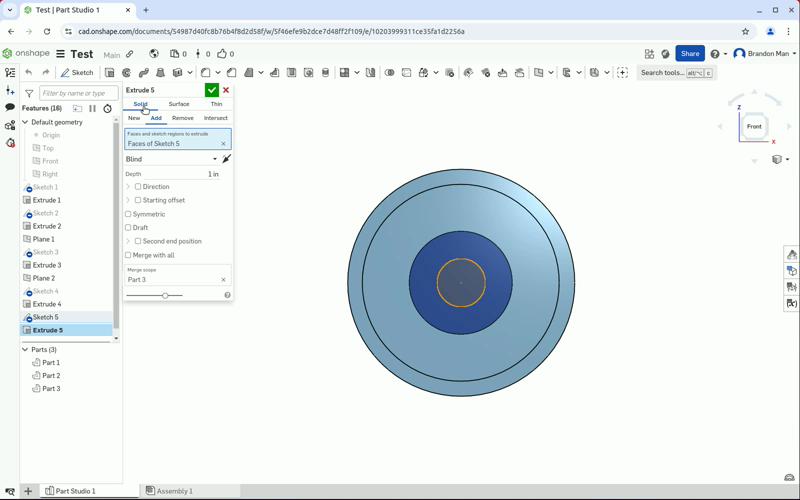
click(143, 106)
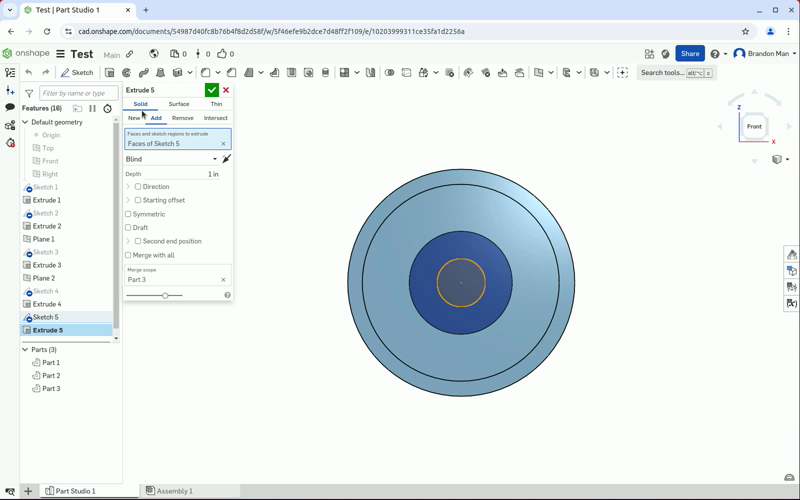
mouse_move(137, 120)
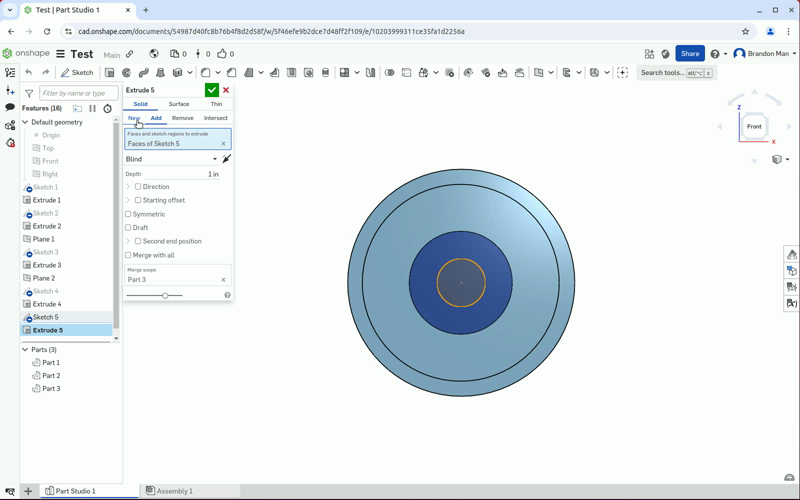
click(137, 120)
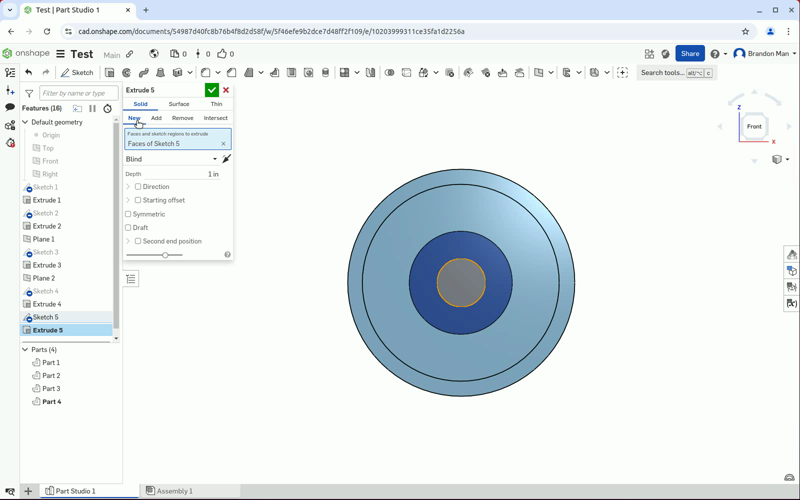
key(tab, 4)
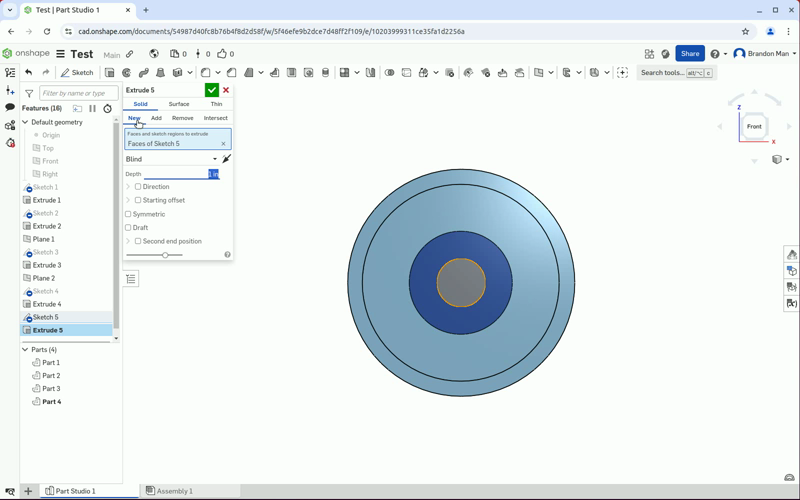
text(2.889)
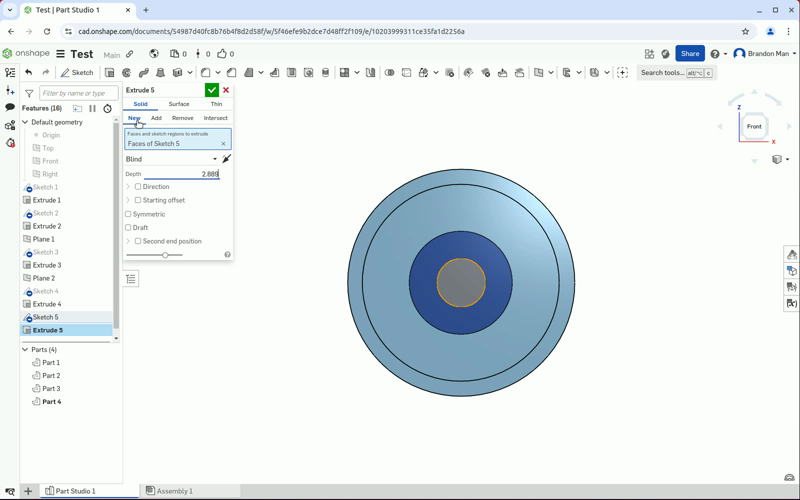
key(enter)
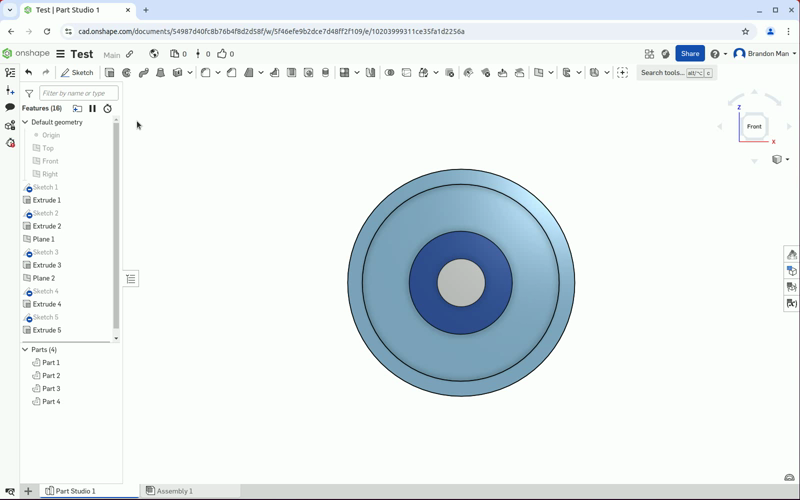
key(shift+h)
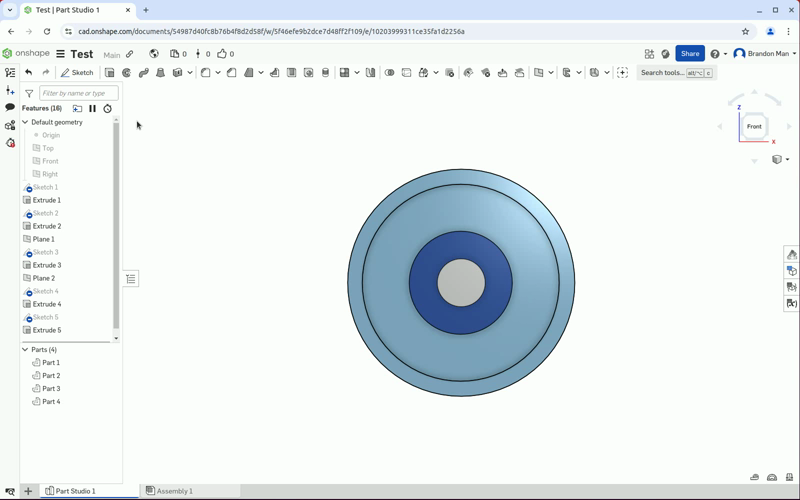
key(shift+h)
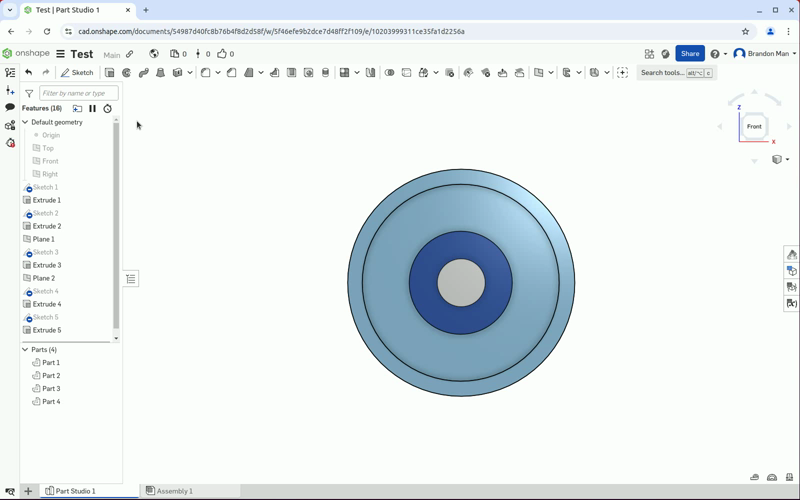
mouse_move(69, 189)
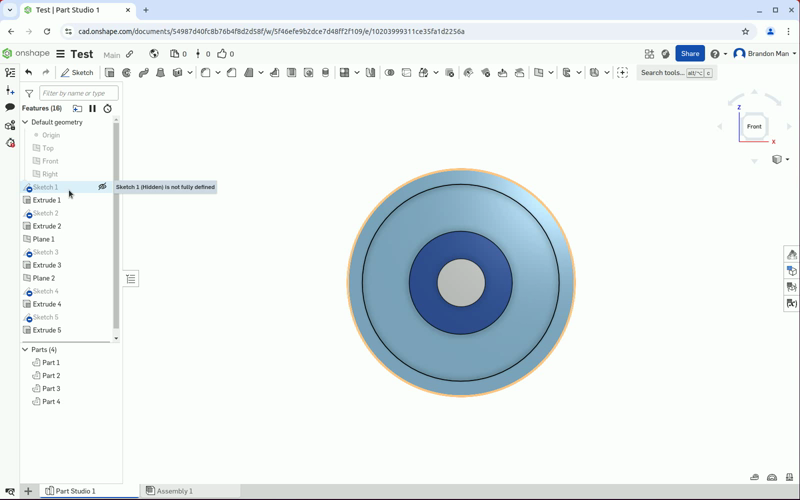
click(69, 189)
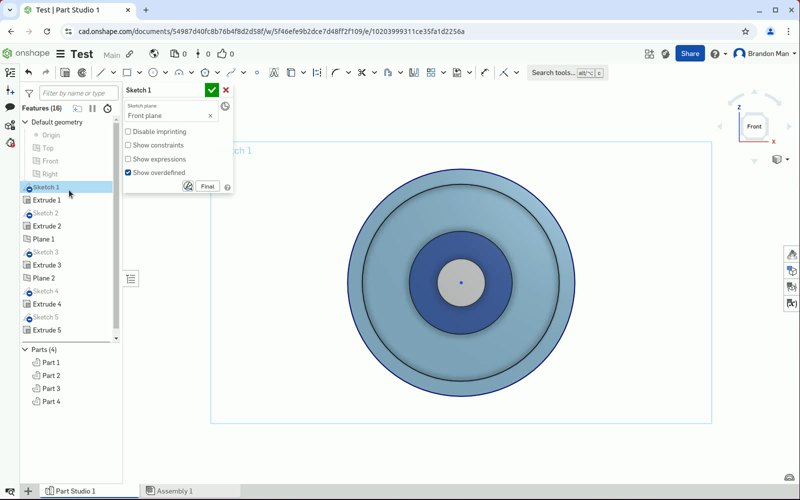
mouse_move(229, 92)
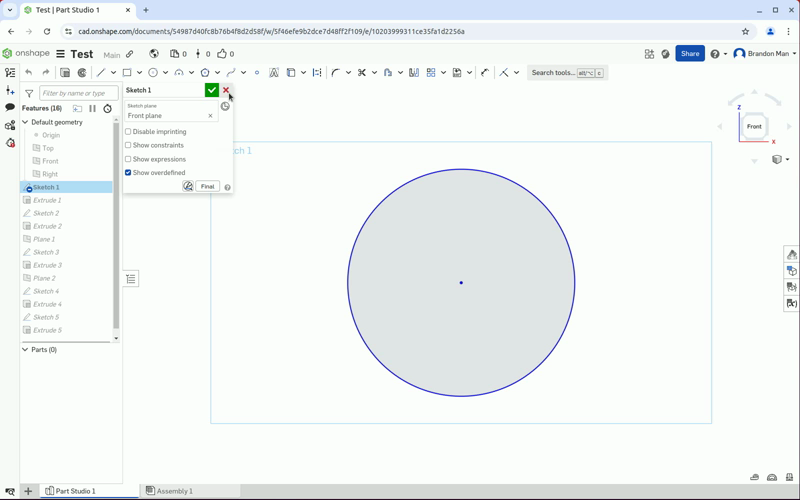
click(229, 92)
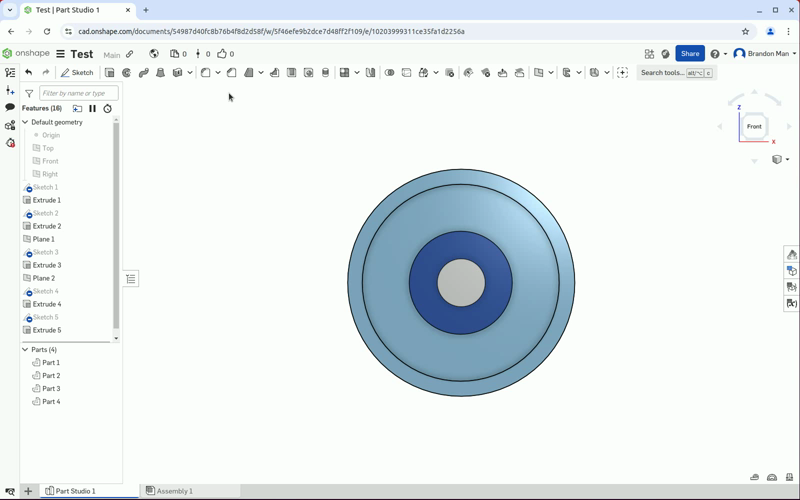
mouse_move(541, 75)
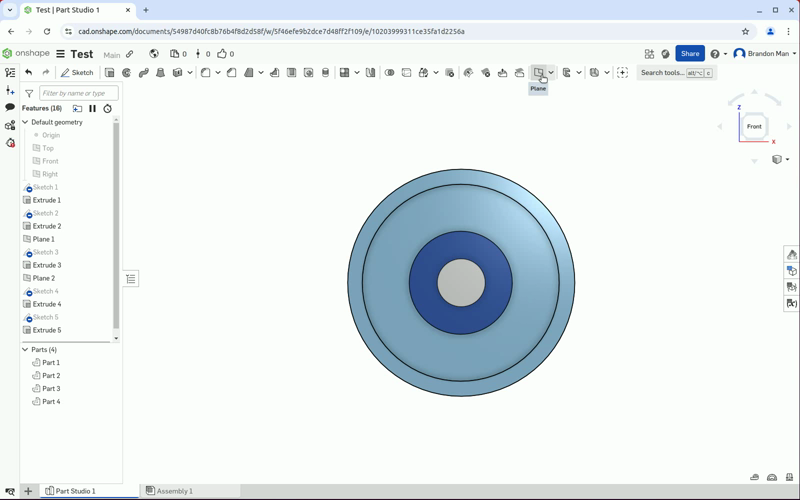
click(541, 75)
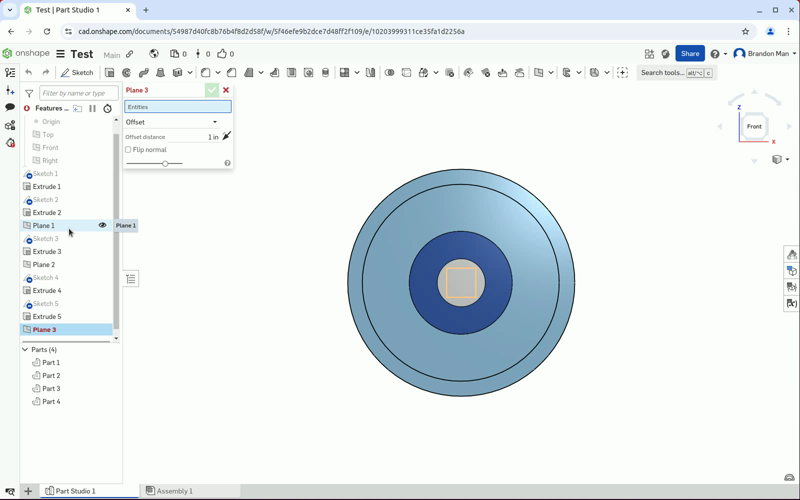
scroll(3)
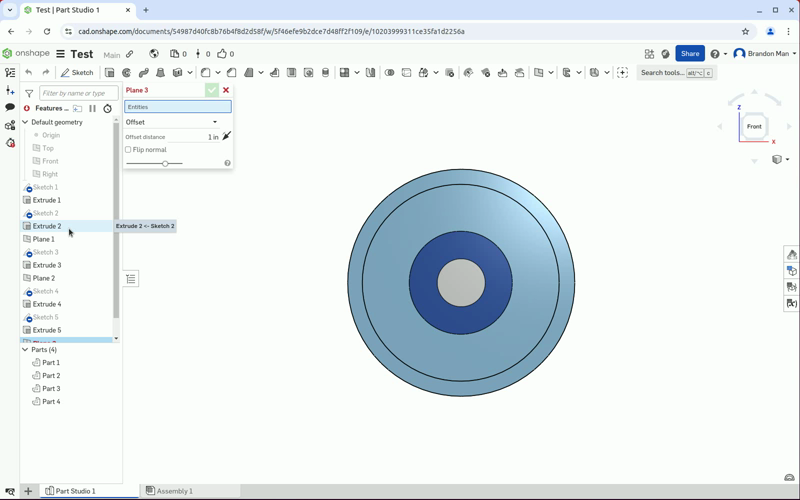
mouse_move(69, 163)
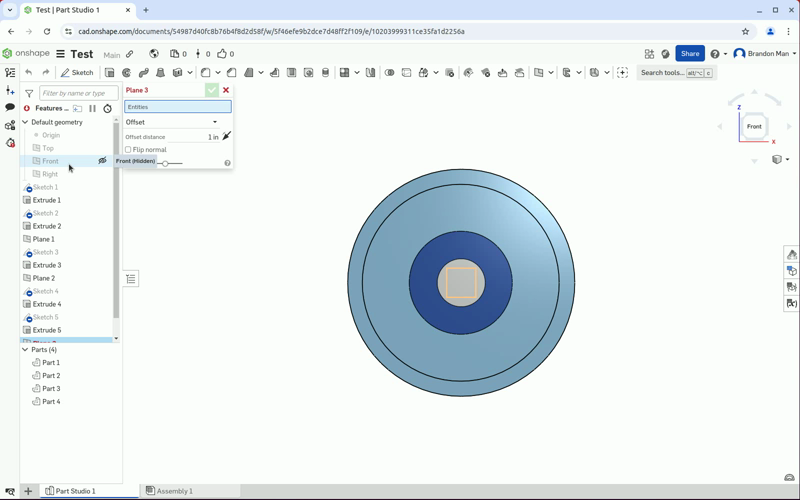
click(69, 163)
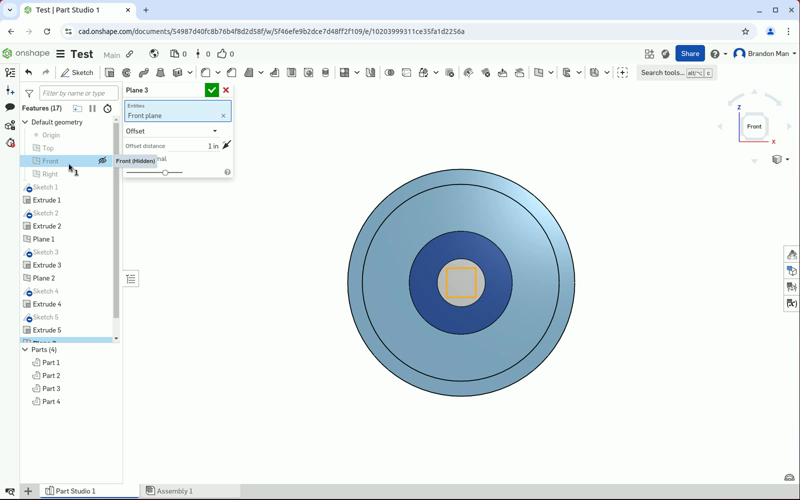
key(tab, 2)
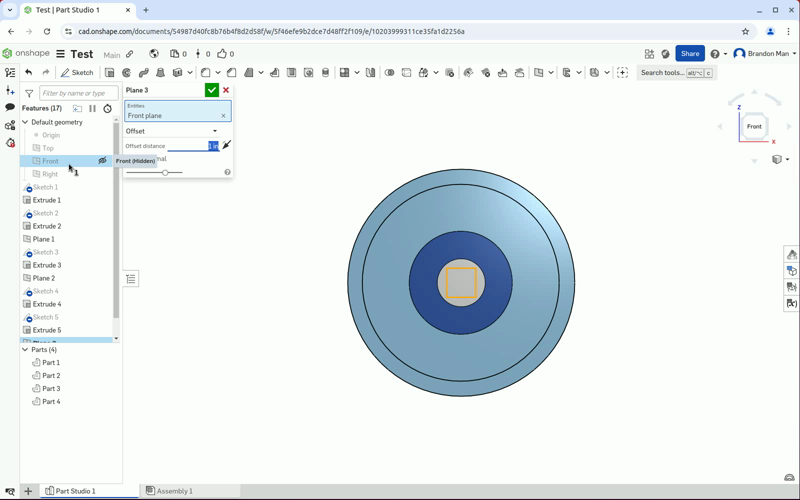
text(6.994)
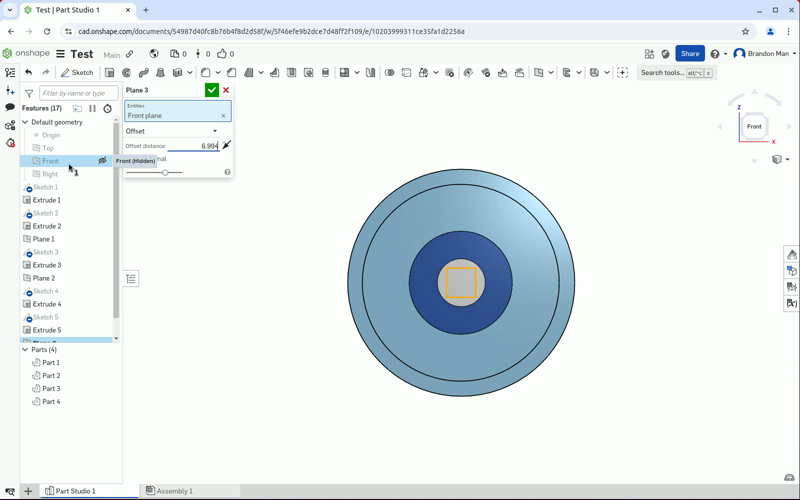
key(enter, 2)
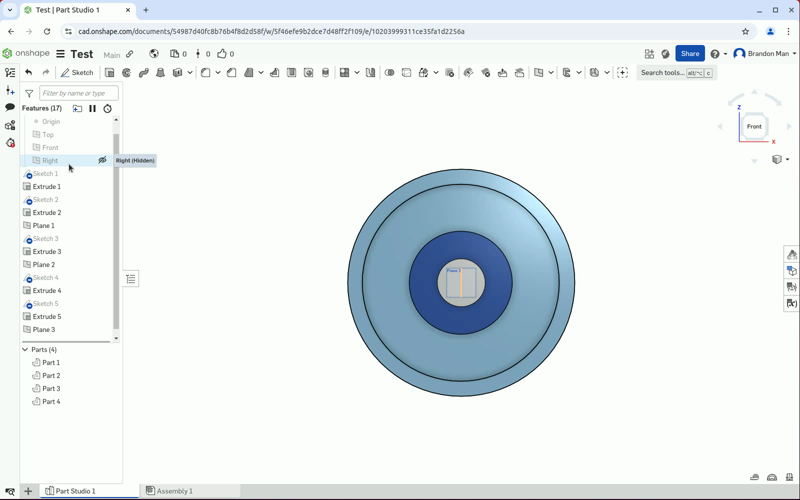
key(shift+s)
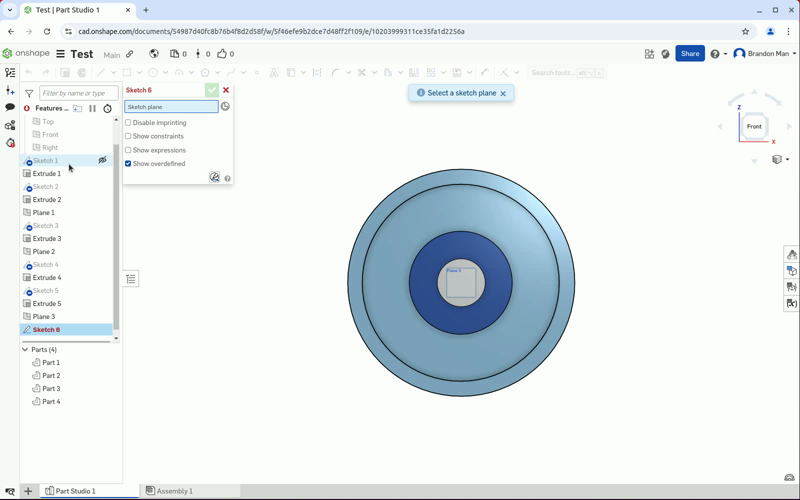
mouse_move(69, 319)
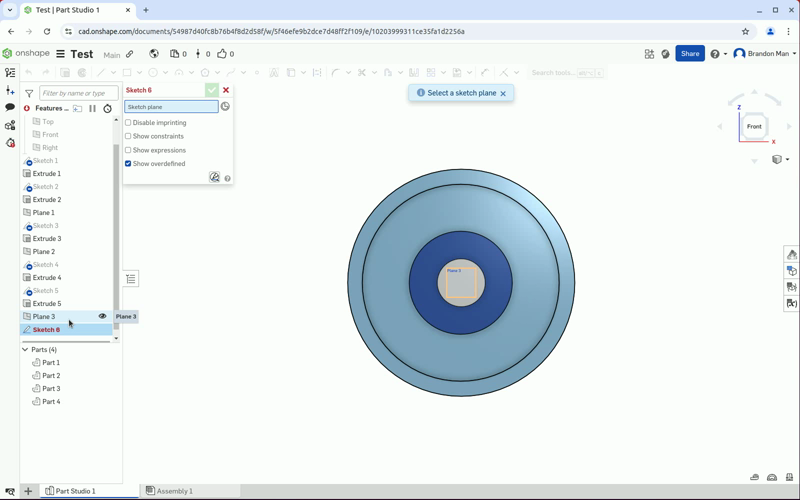
click(69, 319)
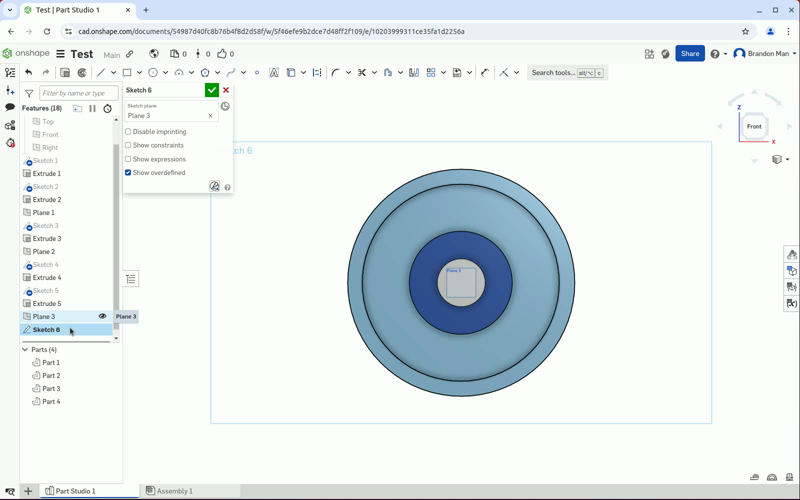
mouse_move(73, 352)
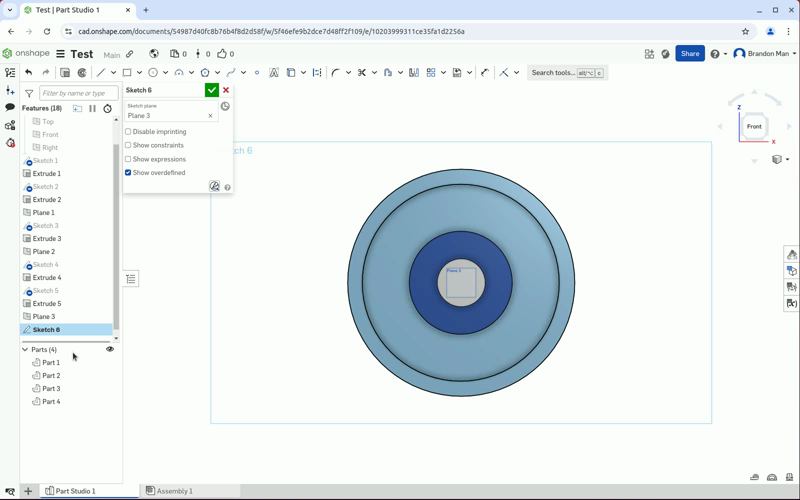
key(y)
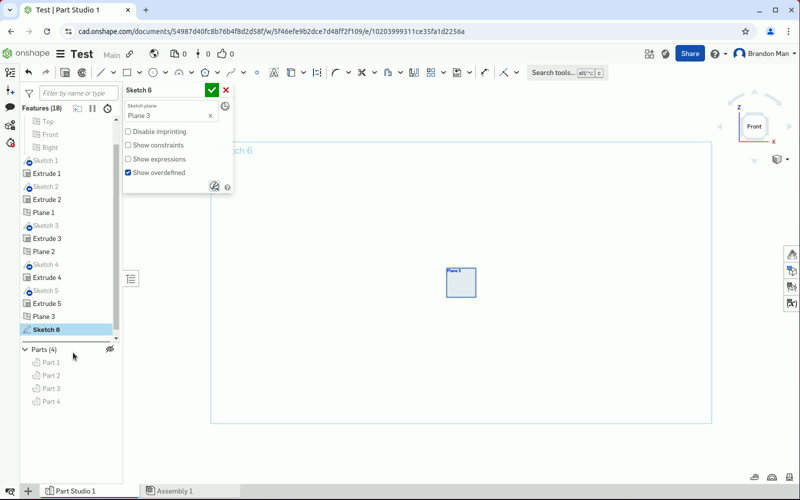
key(c)
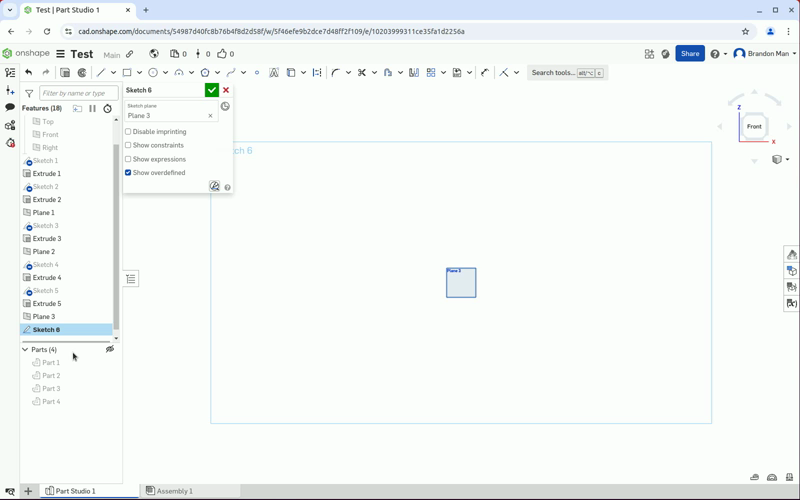
key_down(shift)
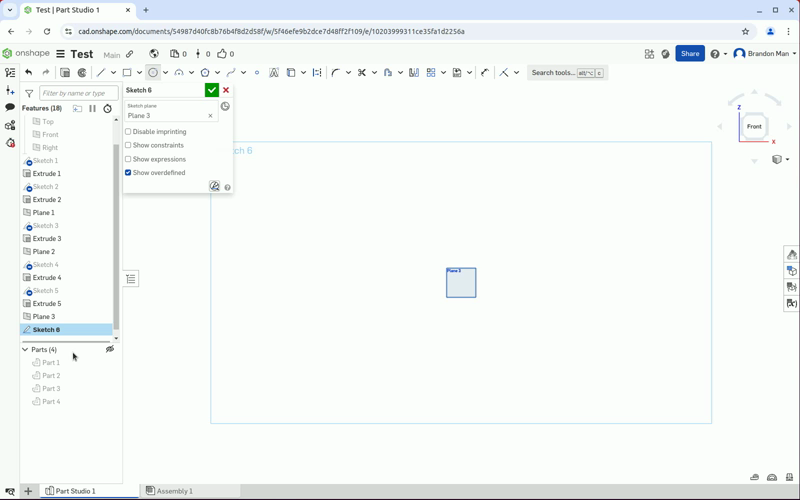
mouse_move(461, 282)
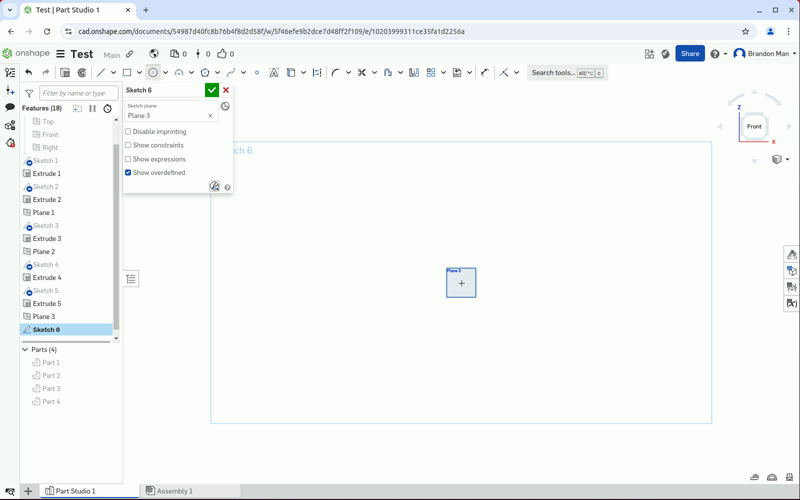
click(461, 282)
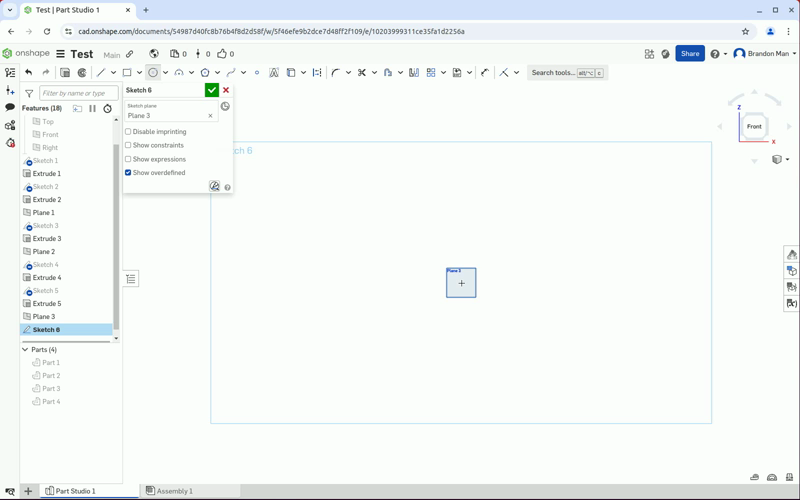
key_up(shift)
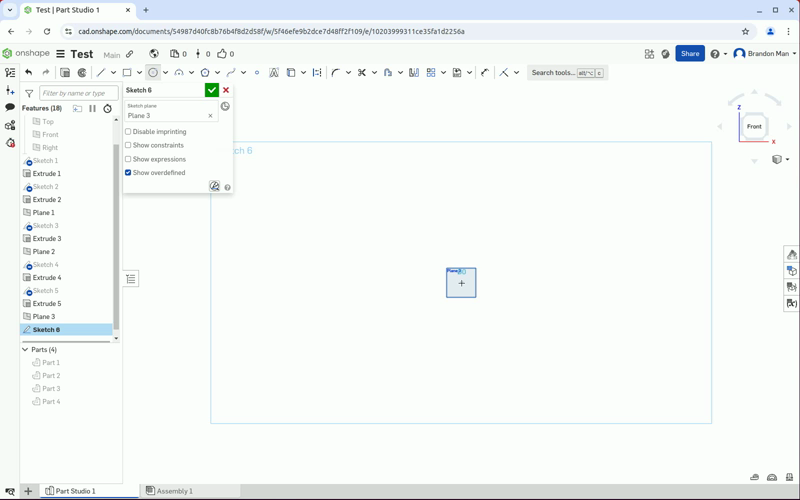
mouse_move(467, 282)
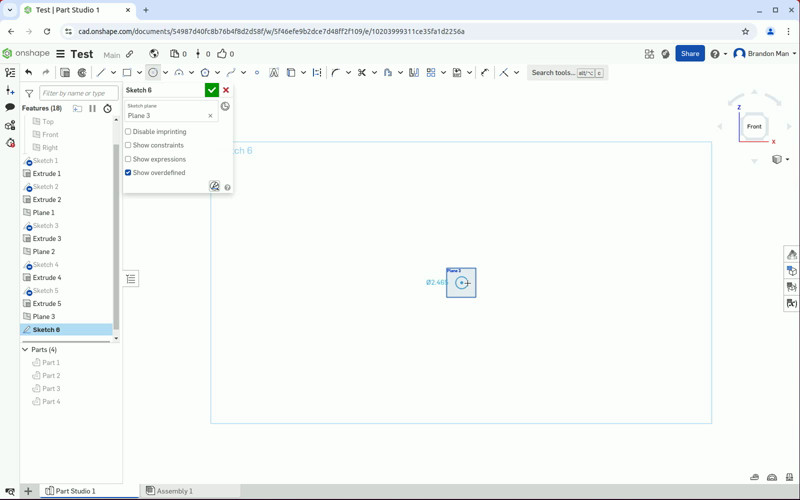
click(467, 282)
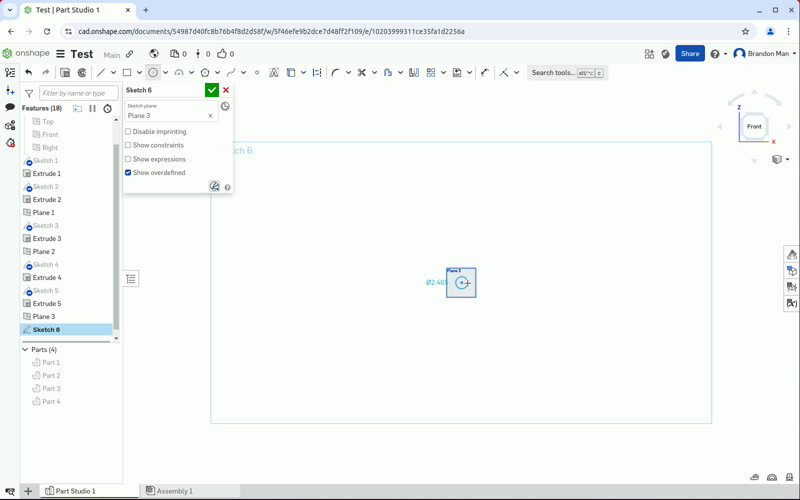
key(esc)
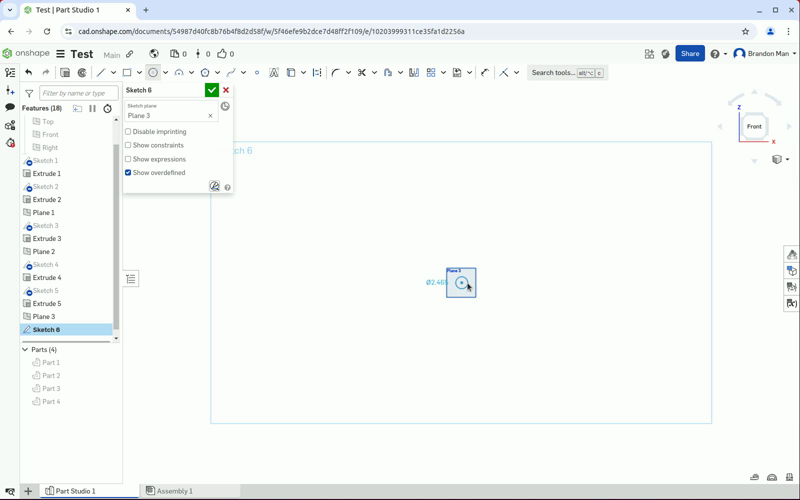
mouse_move(460, 287)
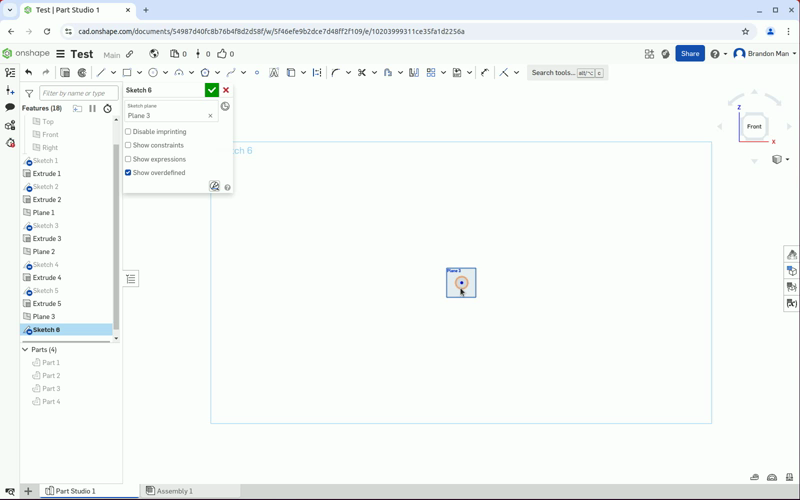
scroll(6)
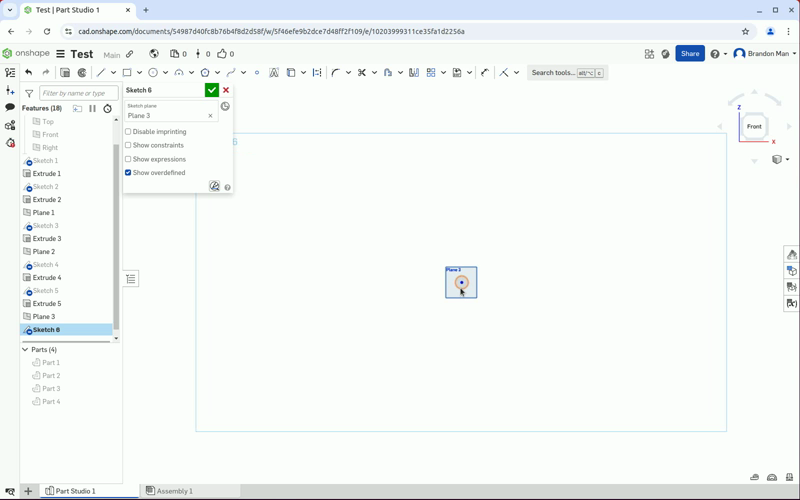
scroll(6)
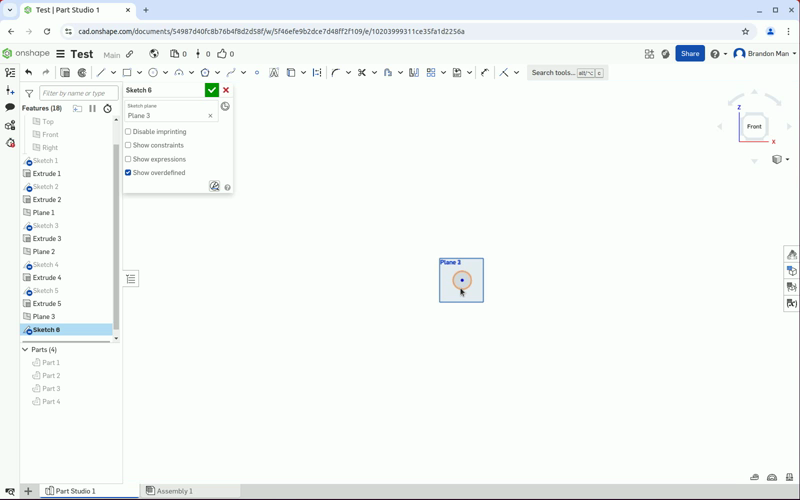
scroll(6)
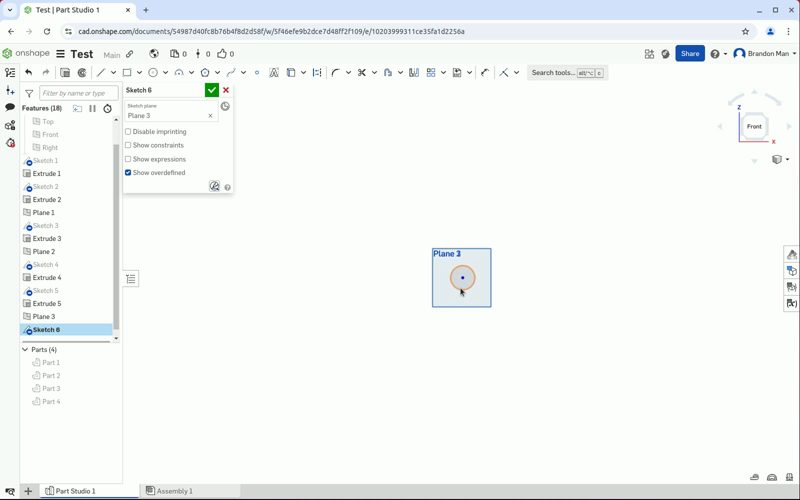
scroll(6)
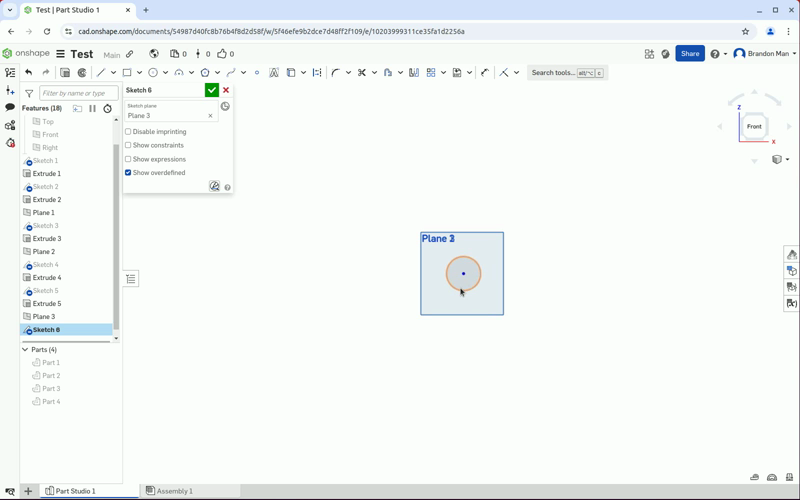
scroll(6)
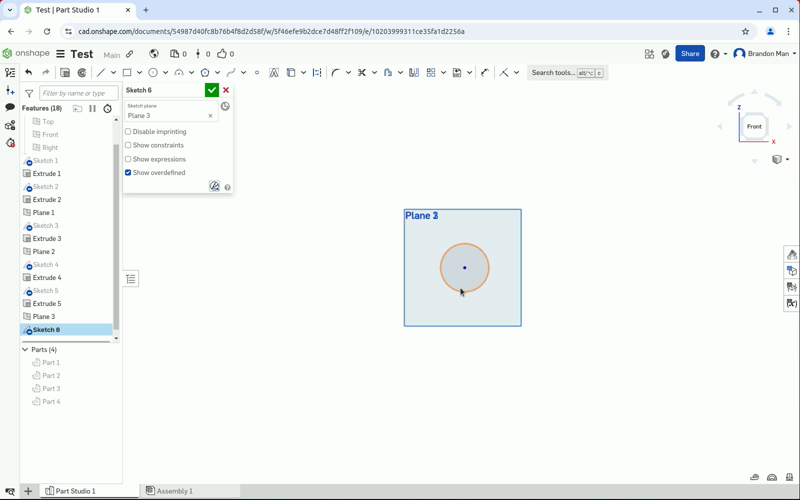
scroll(6)
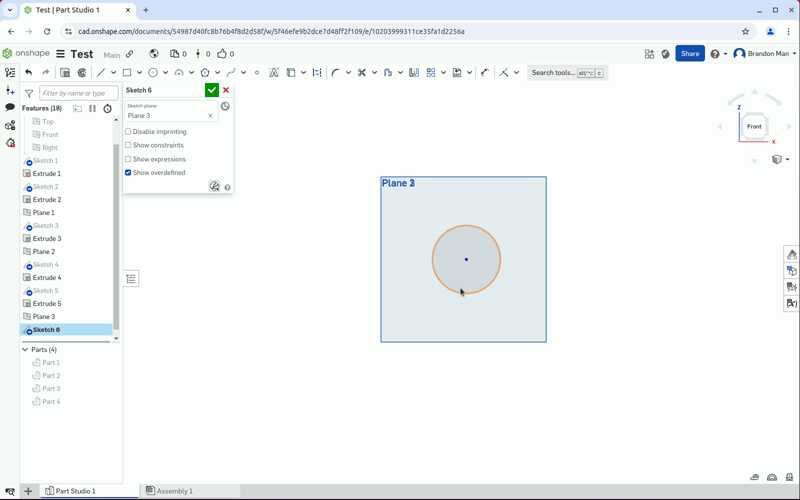
scroll(6)
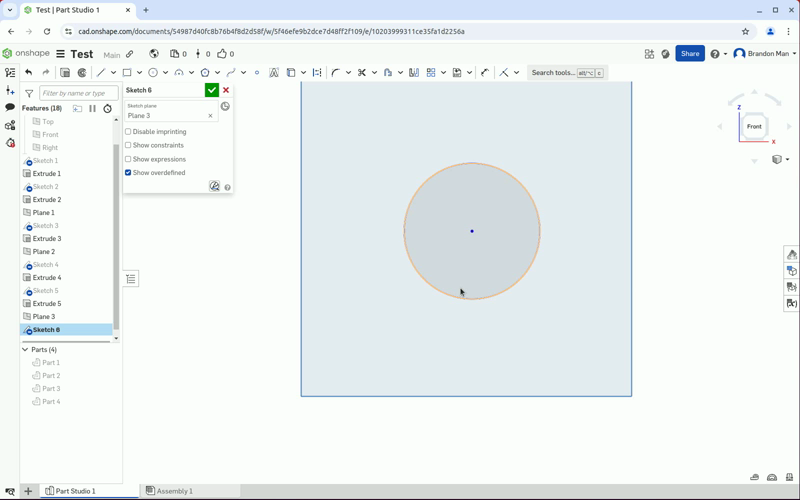
click(460, 287)
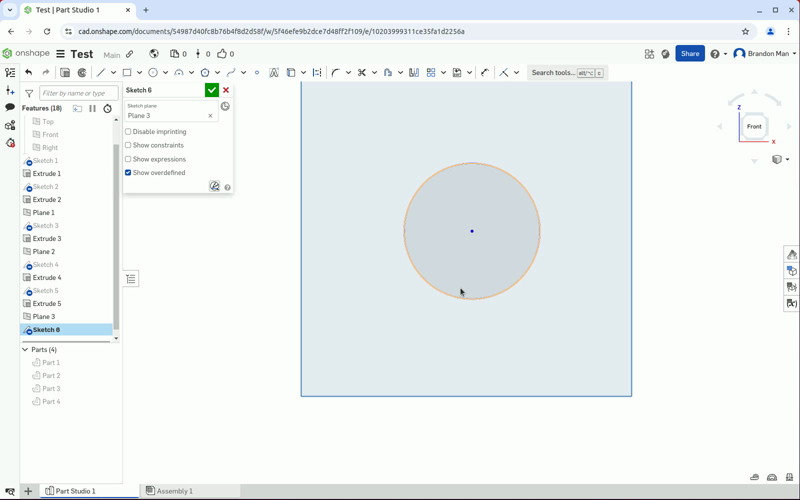
scroll(-6)
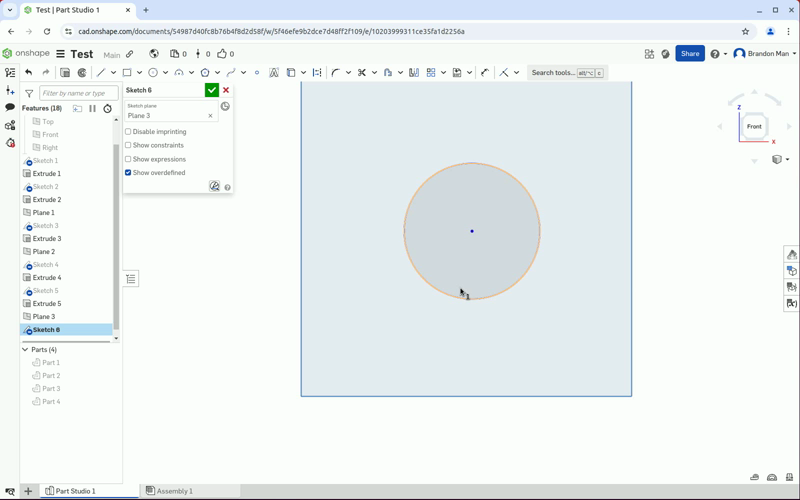
scroll(-6)
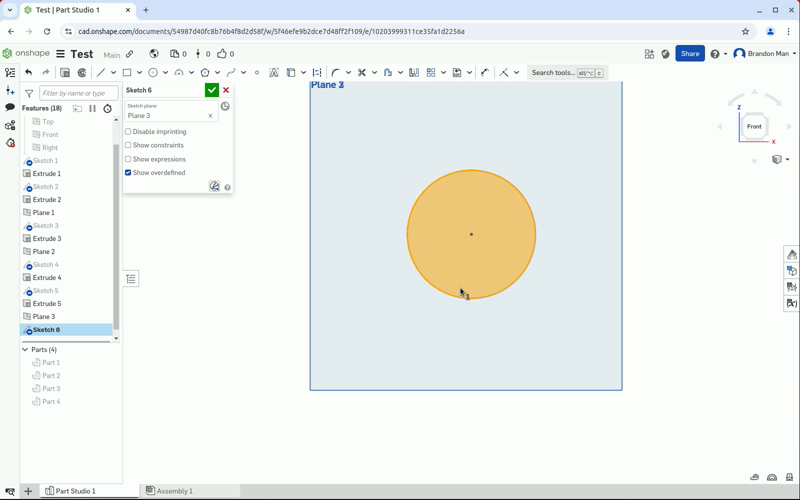
scroll(-6)
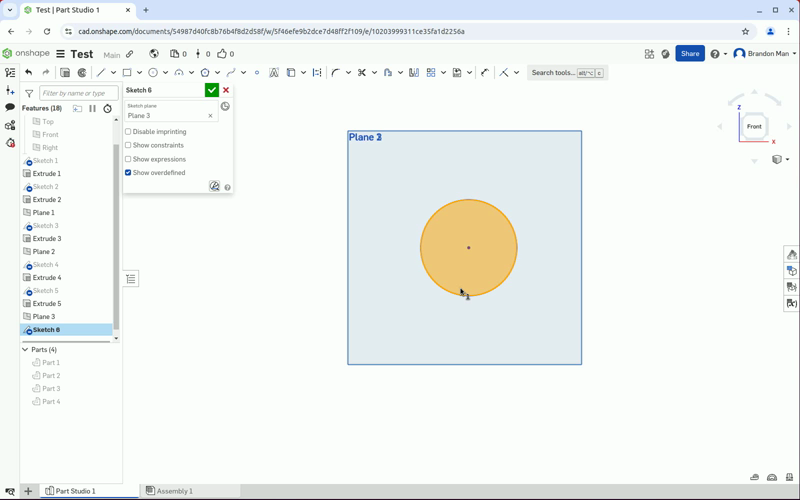
scroll(-6)
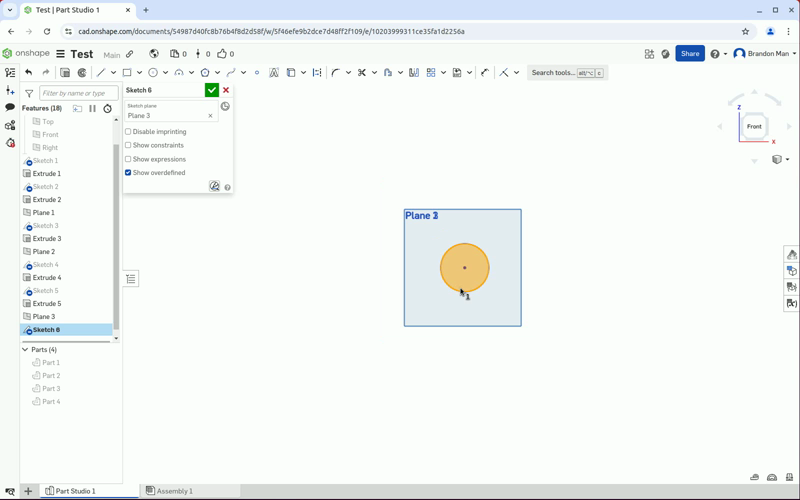
scroll(-6)
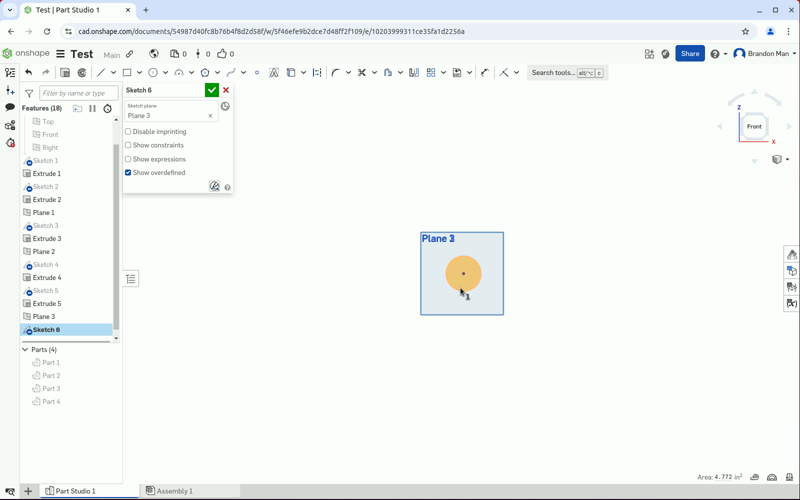
scroll(-6)
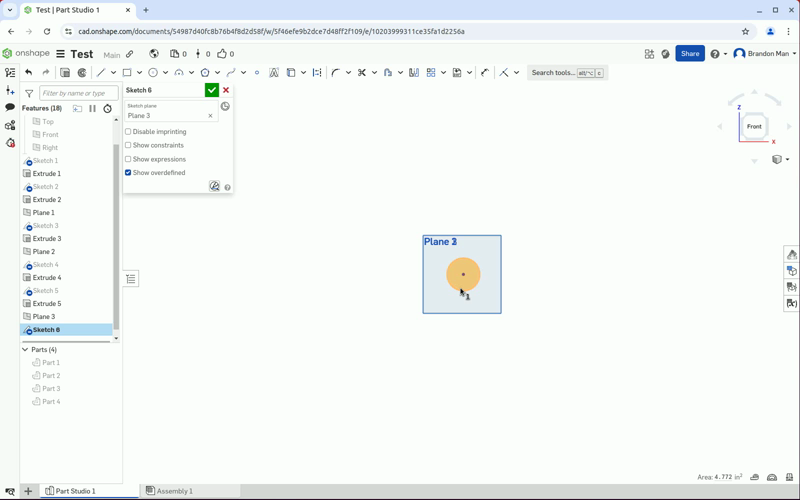
scroll(-6)
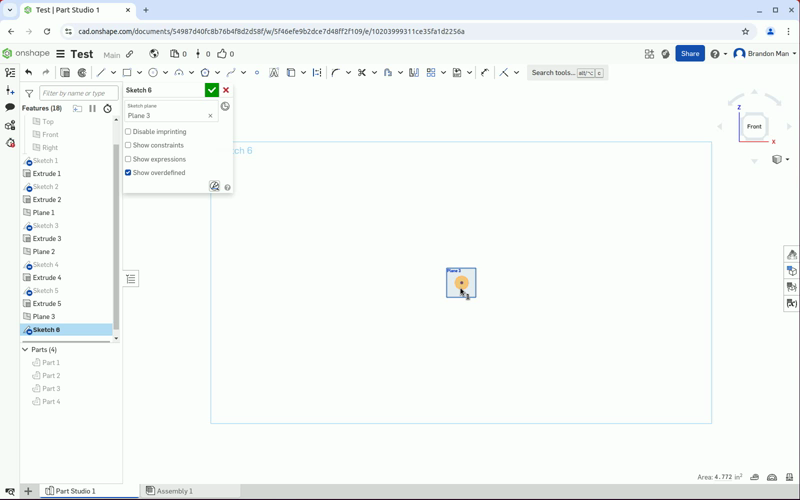
mouse_move(73, 352)
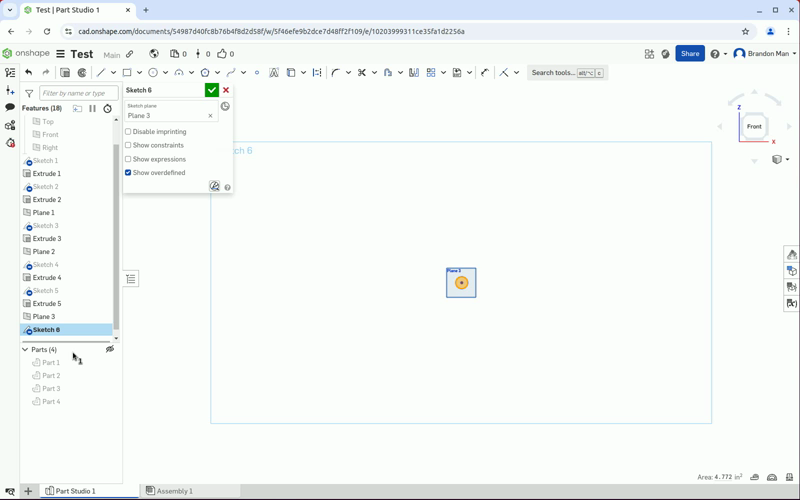
key(shift+y)
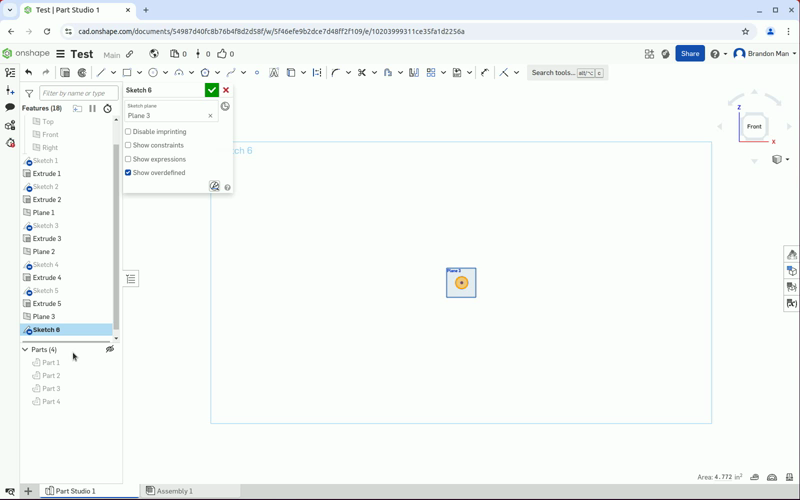
key(shift+e)
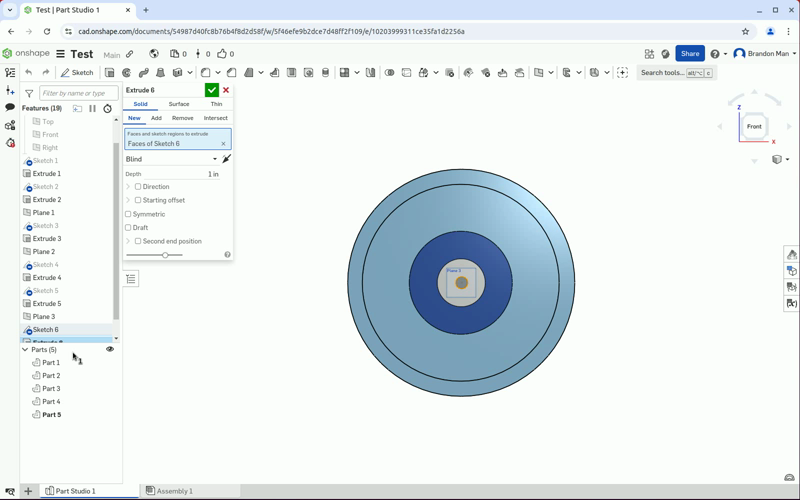
mouse_move(143, 106)
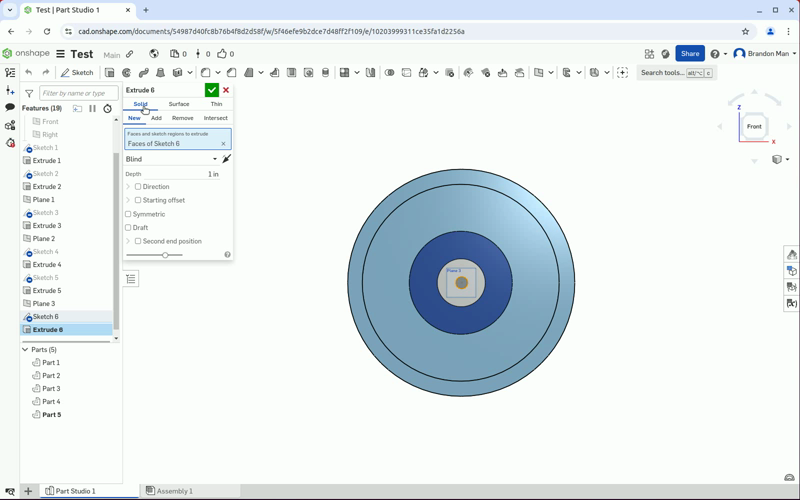
click(143, 106)
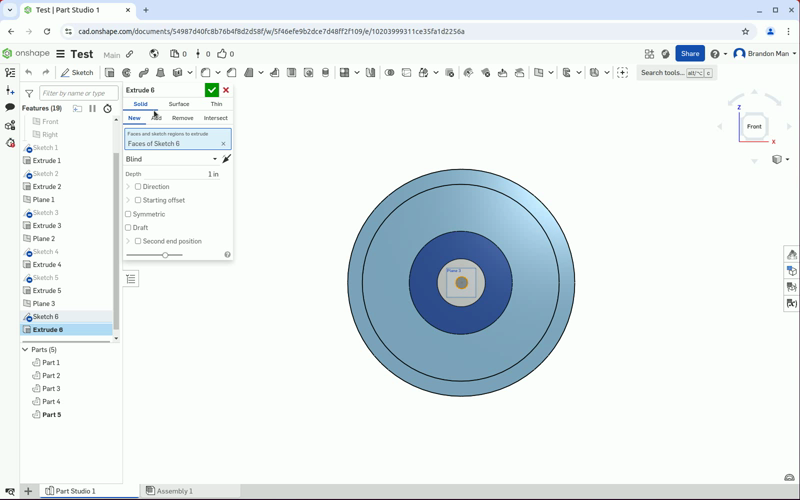
mouse_move(186, 120)
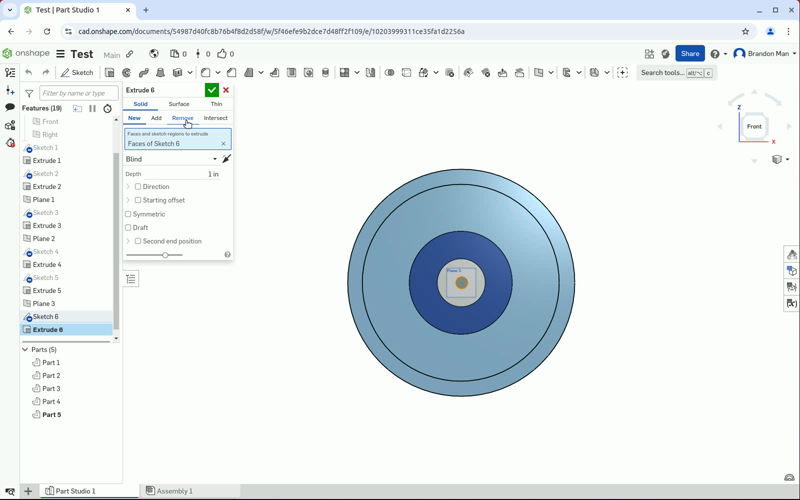
click(186, 120)
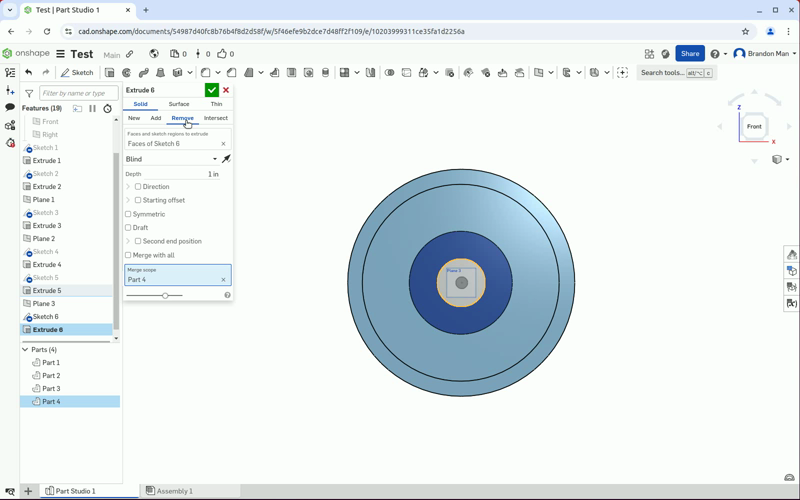
key(tab, 4)
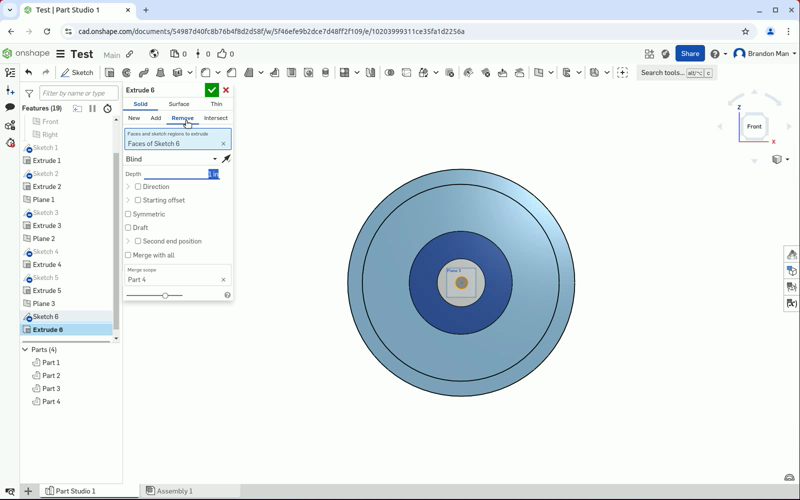
text(17.572)
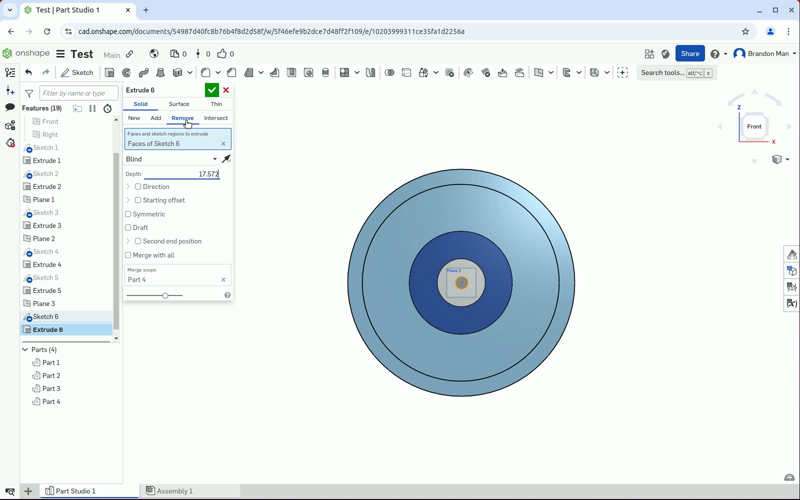
key(tab, 6)
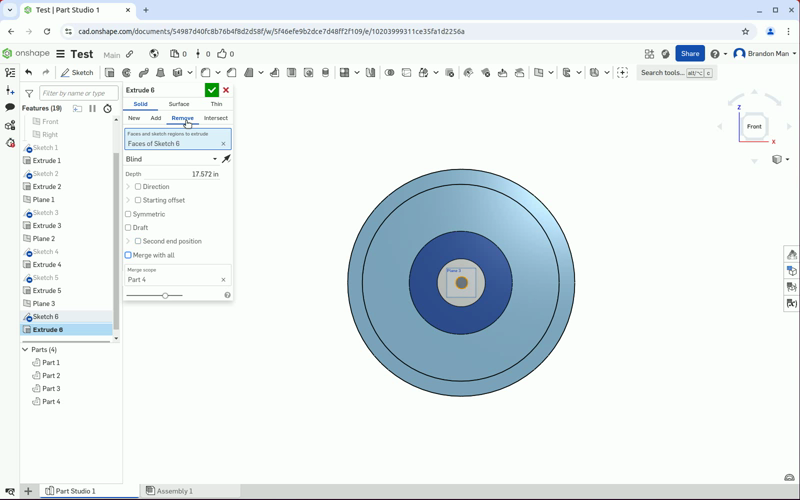
key(space)
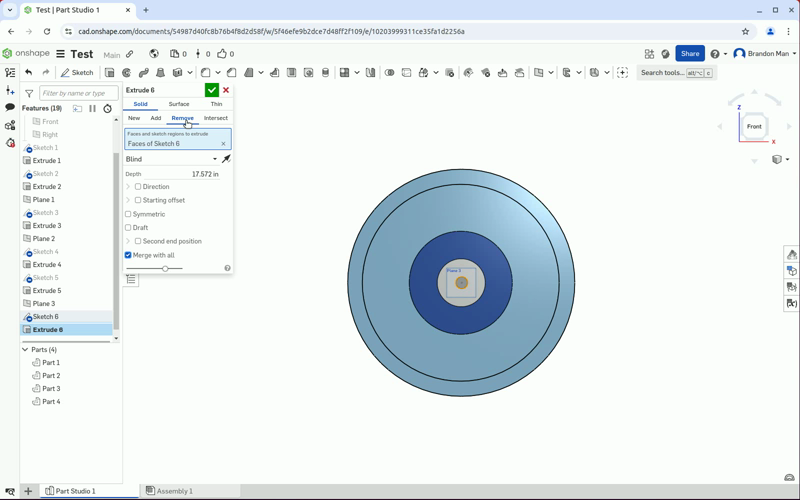
key(enter)
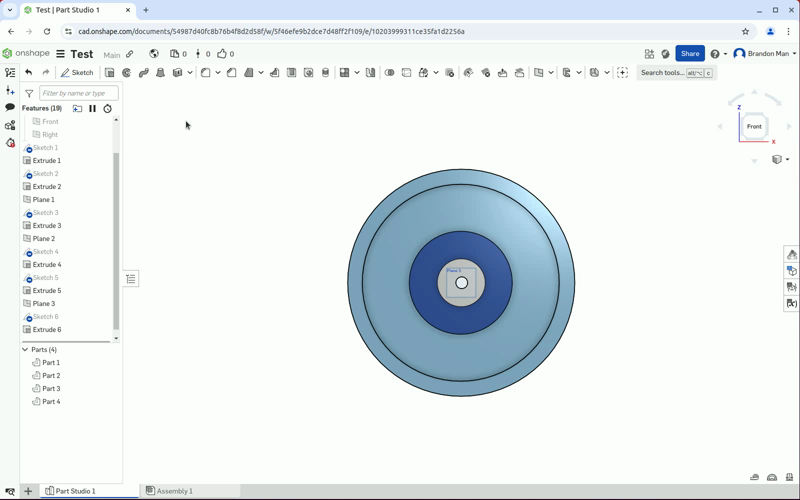
key(shift+h)
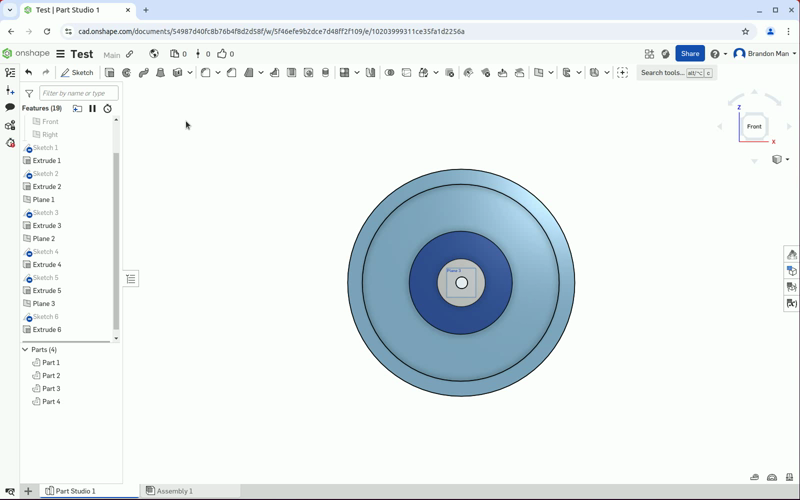
key(shift+h)
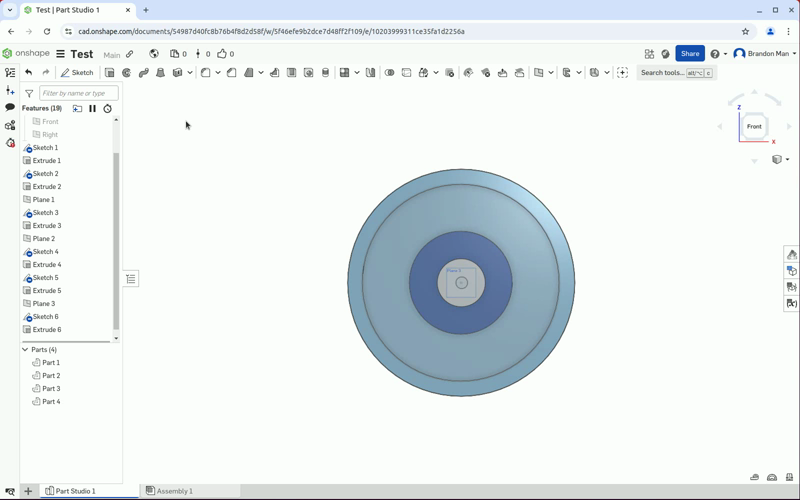
key(shift+7)
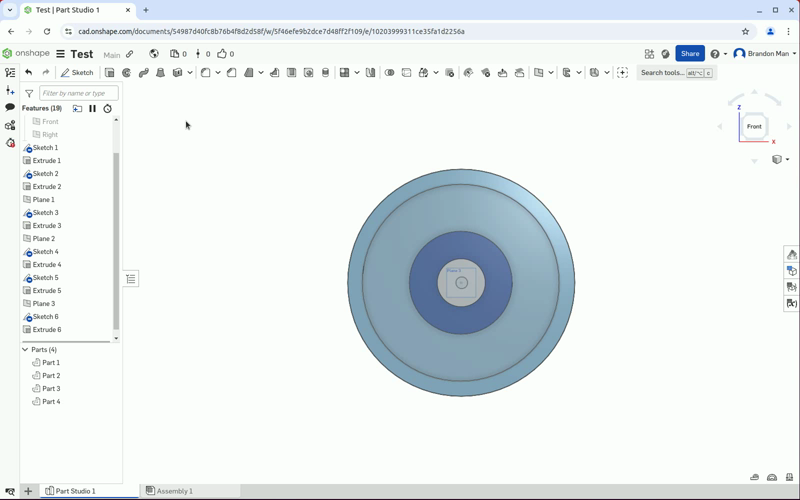
key(left, 2)
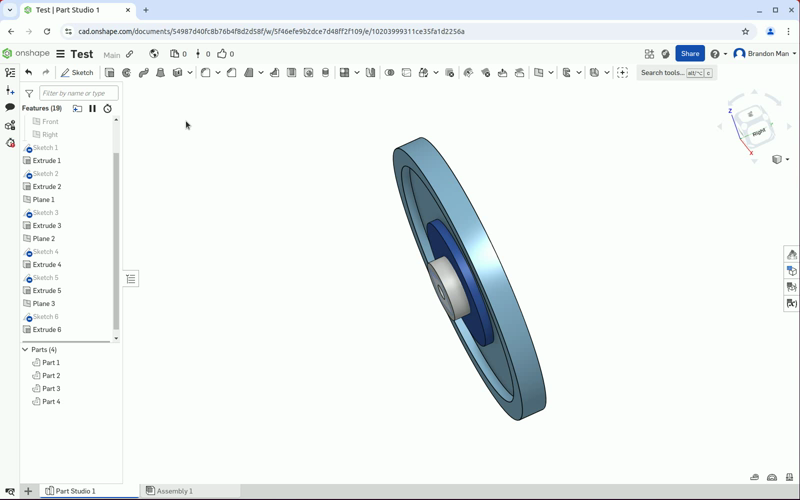
key(down, 2)
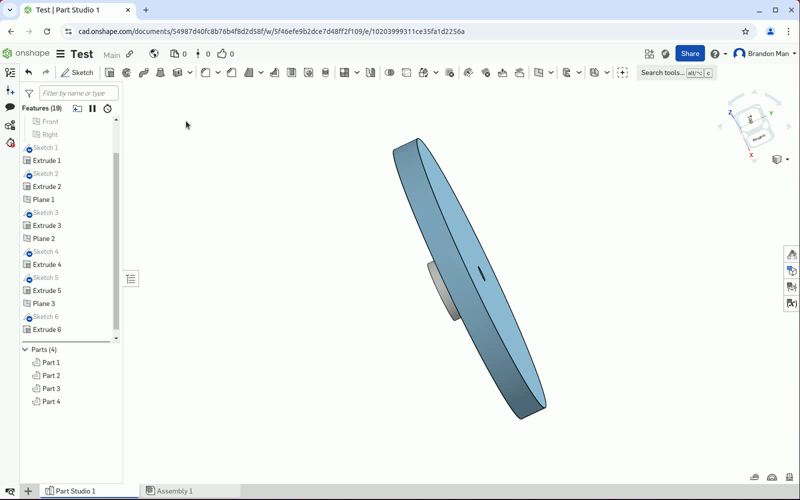
key(up, 2)
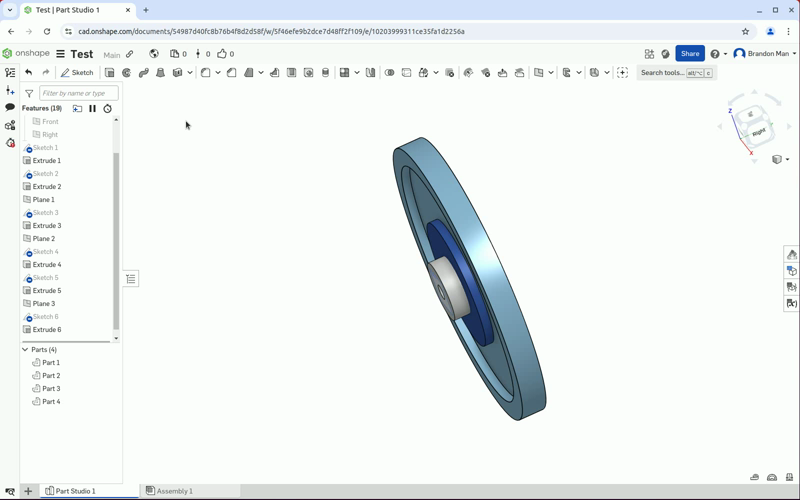
key(right, 2)
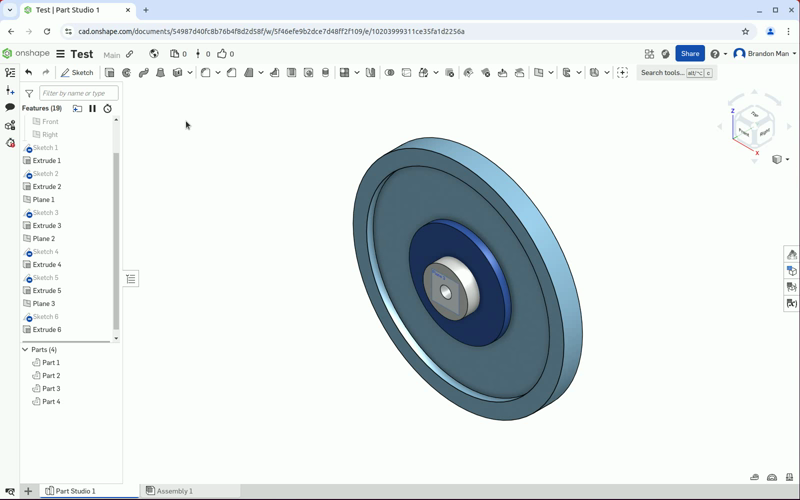
mouse_move(69, 150)
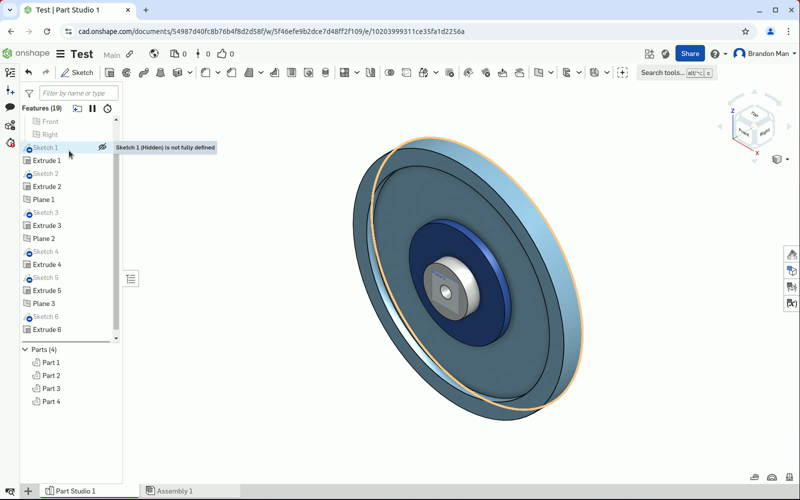
click(69, 150)